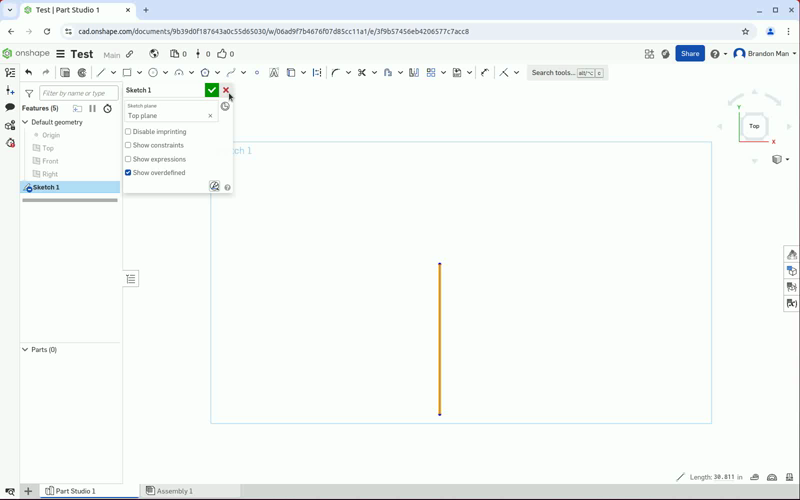
key(shift+h)
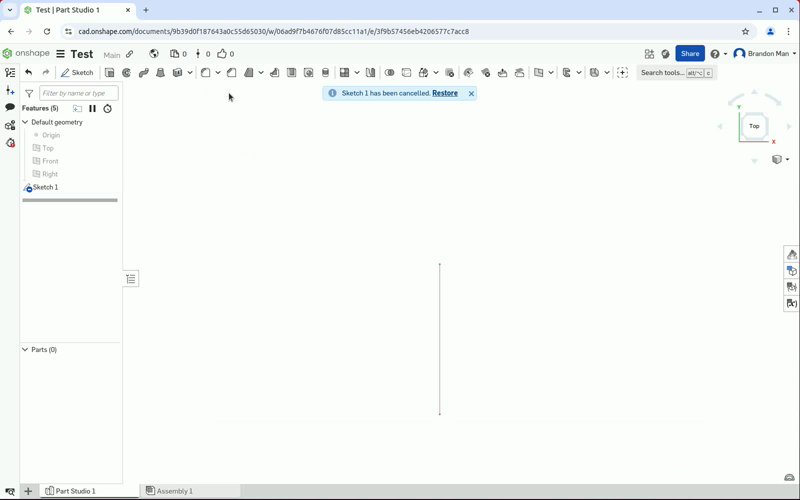
key(shift+s)
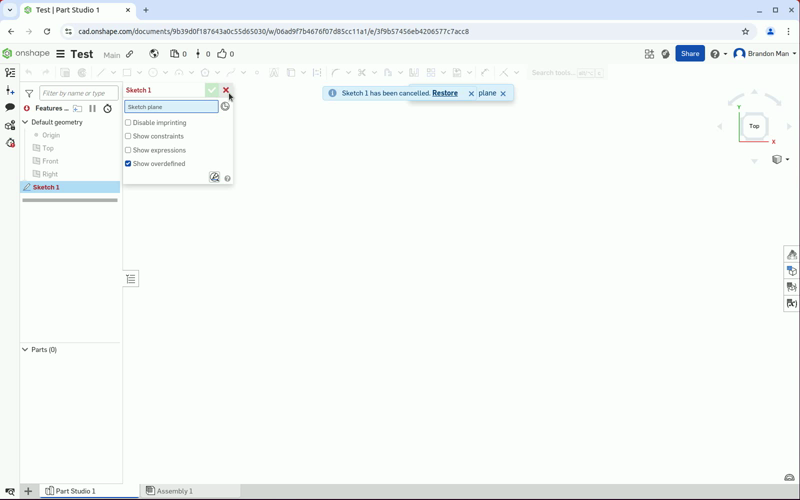
mouse_move(73, 150)
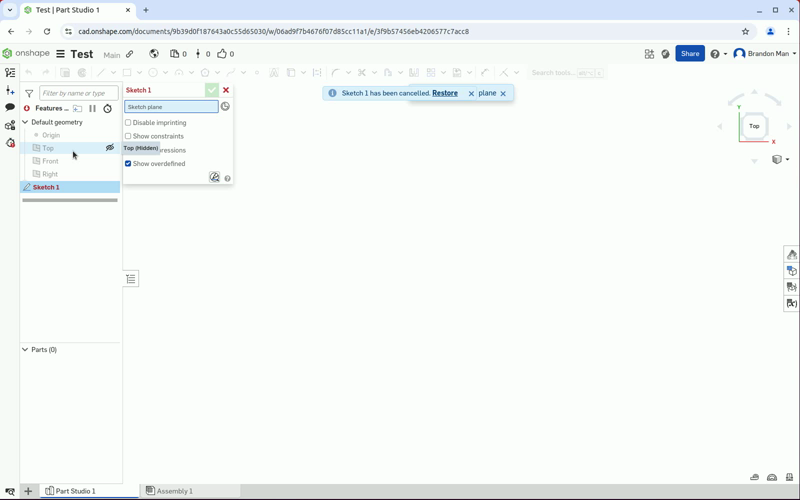
click(73, 150)
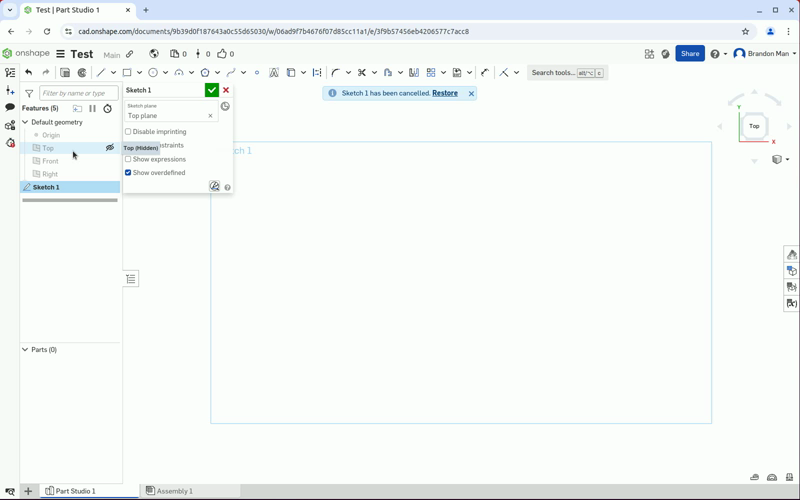
mouse_move(73, 352)
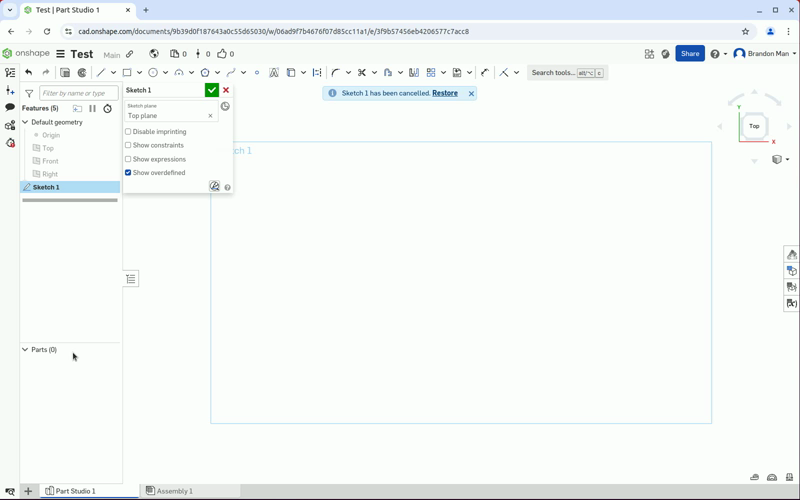
key(y)
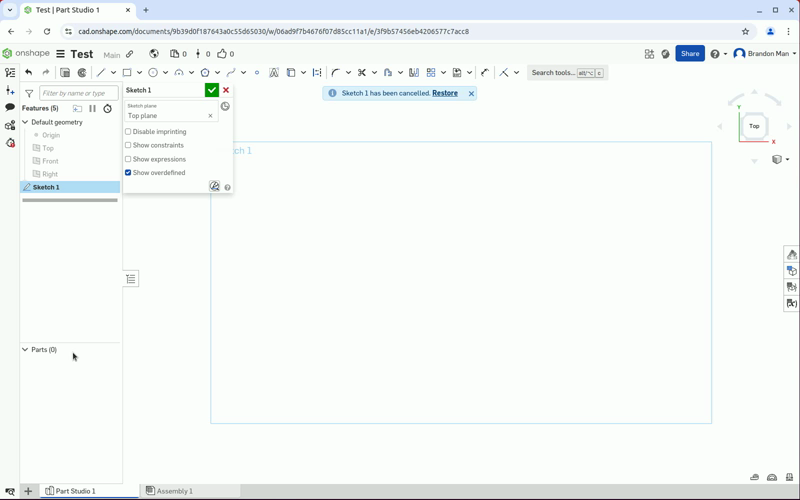
key(l)
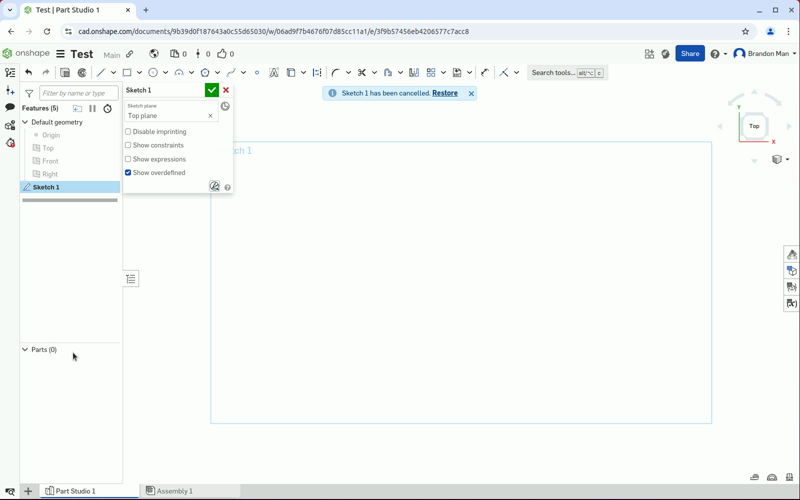
key_down(shift)
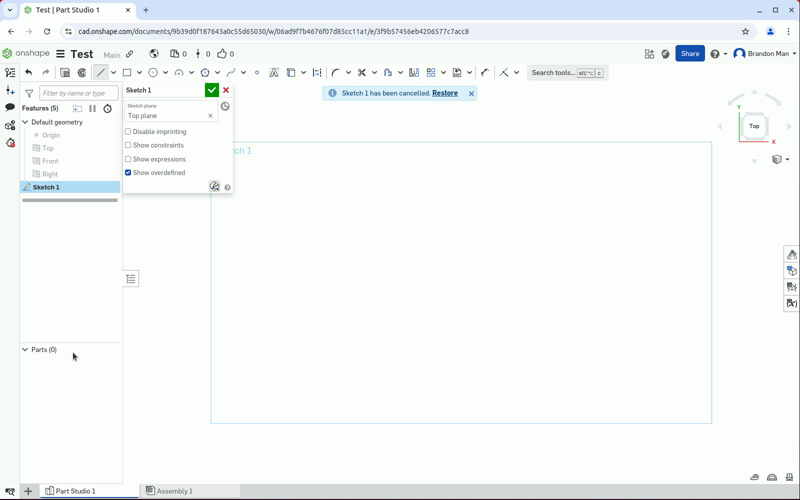
mouse_move(383, 395)
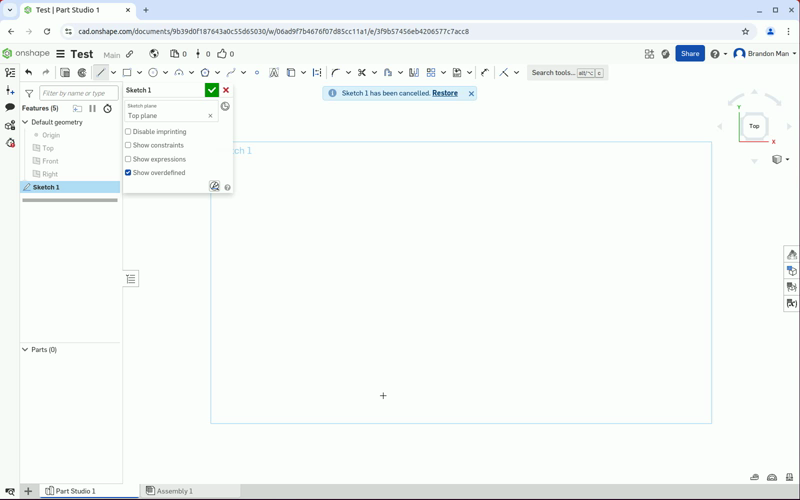
click(383, 395)
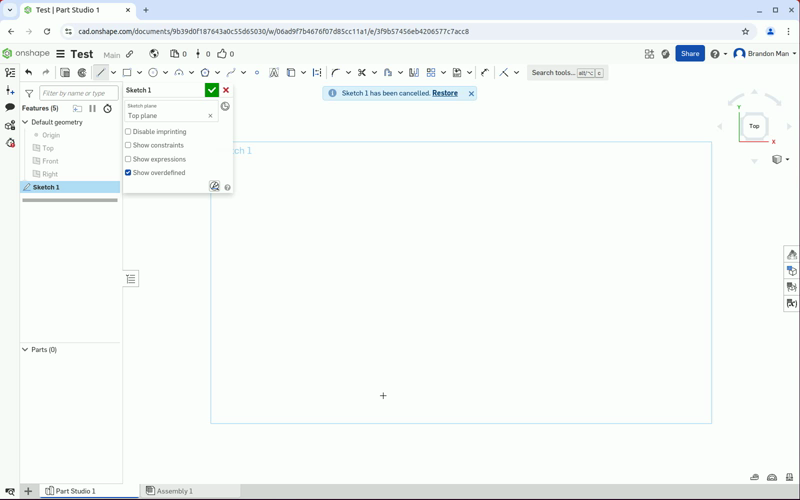
key_up(shift)
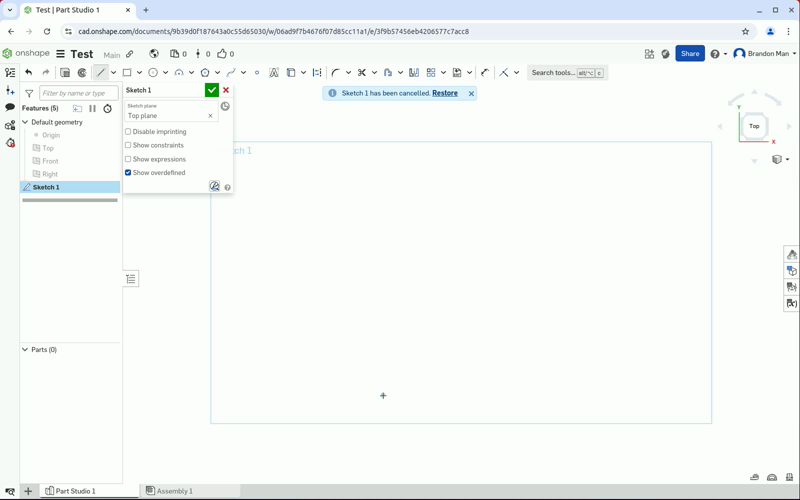
key_down(shift)
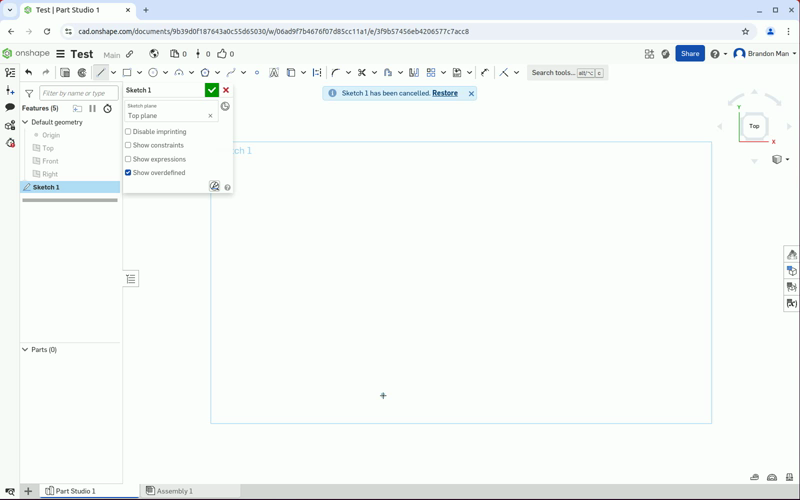
mouse_move(462, 395)
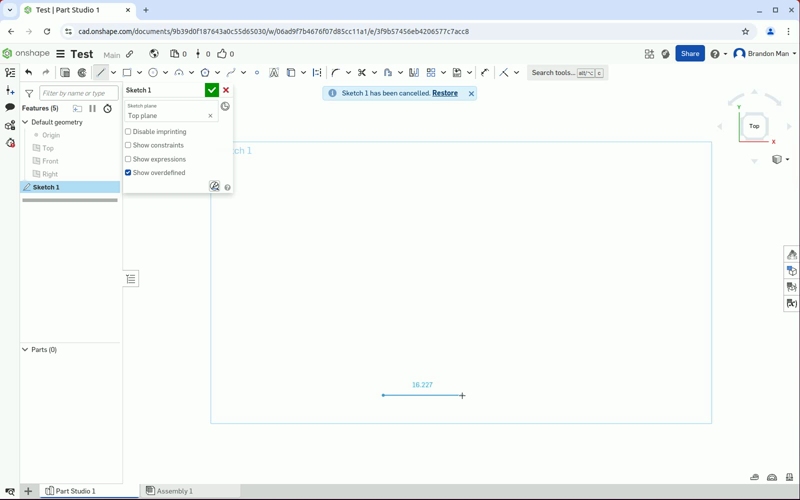
click(462, 395)
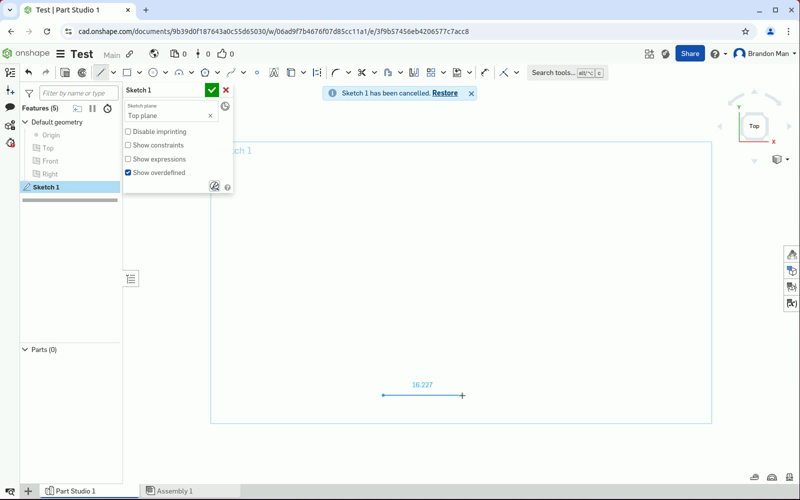
key_up(shift)
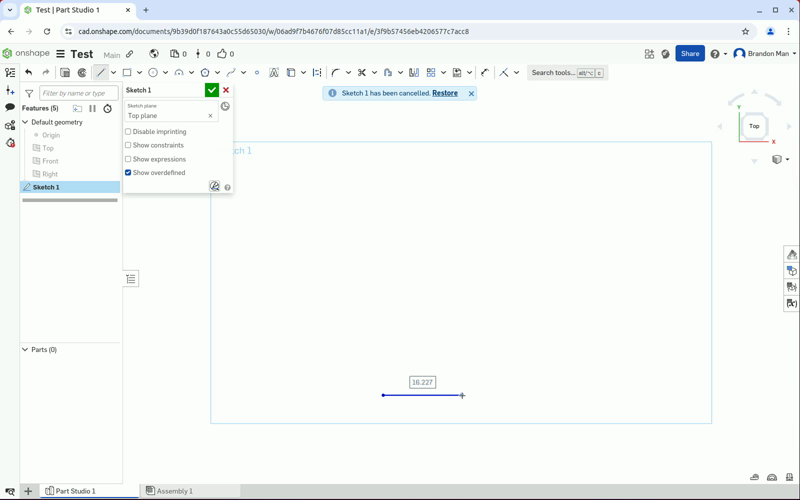
key_down(shift)
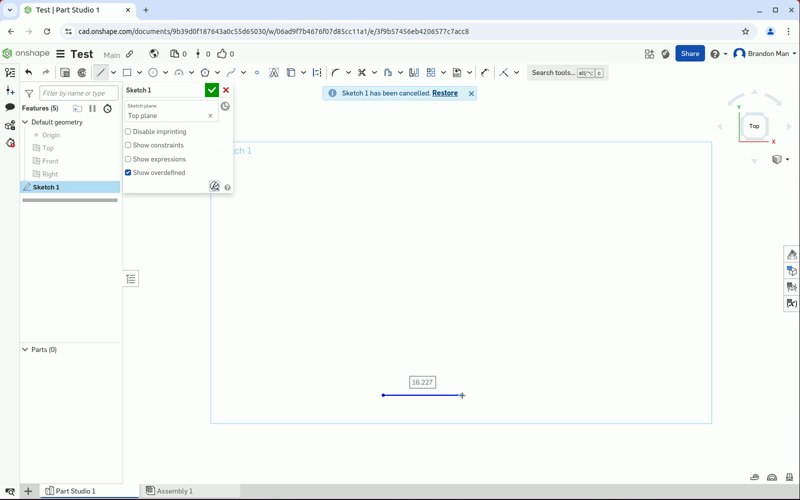
mouse_move(462, 253)
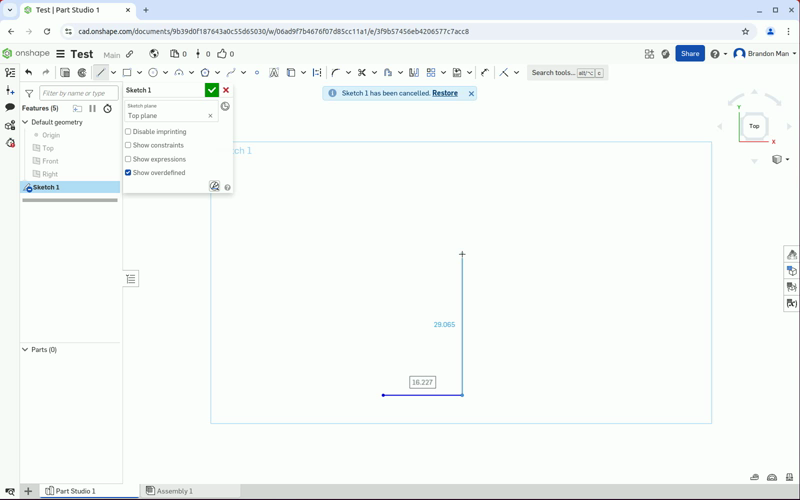
click(462, 253)
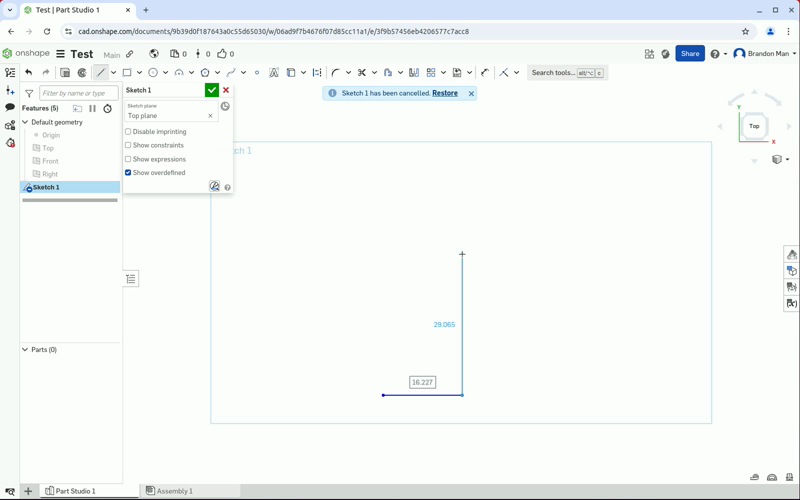
key_up(shift)
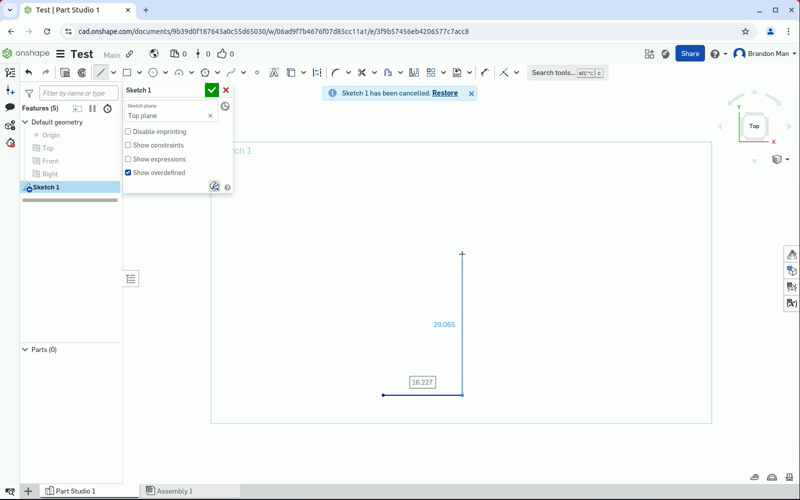
key_down(shift)
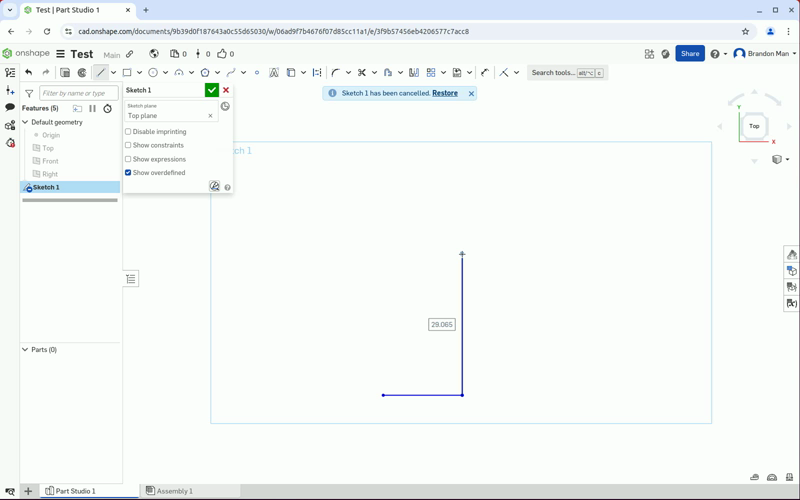
mouse_move(383, 253)
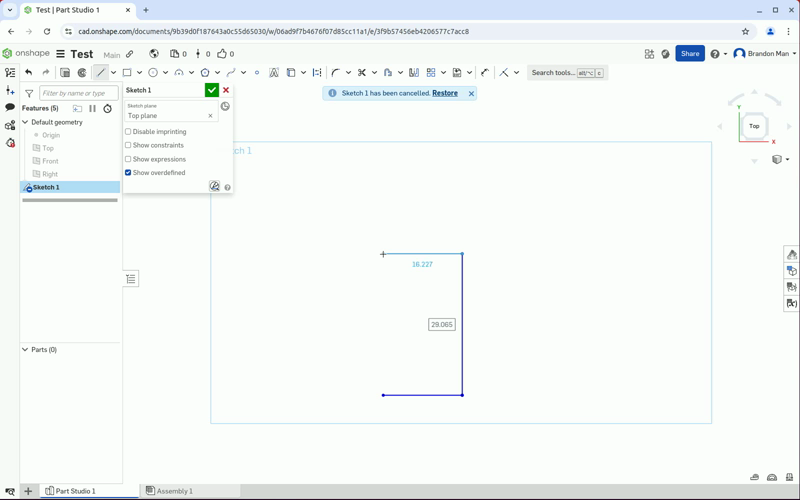
click(383, 253)
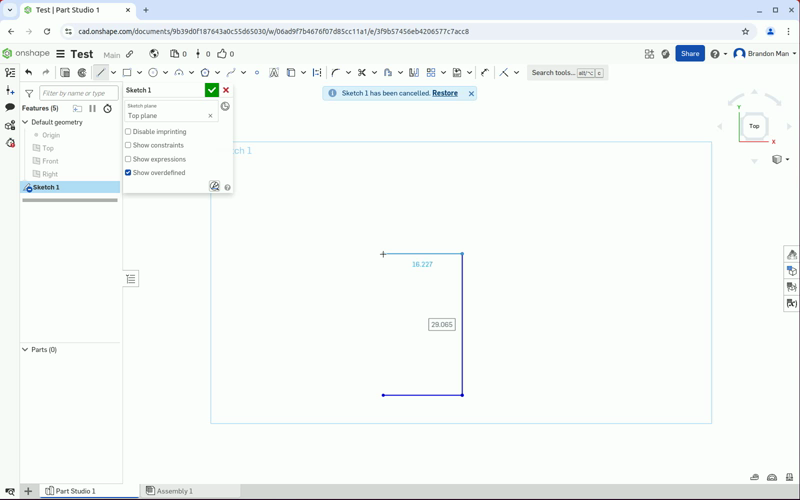
key_up(shift)
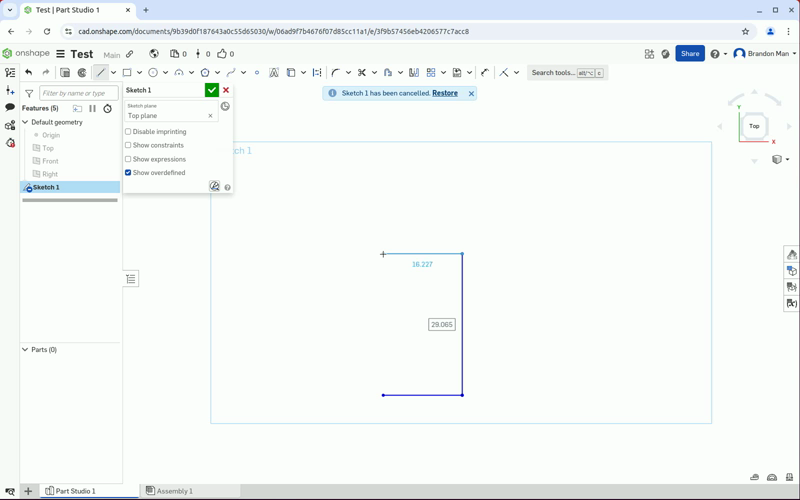
key_down(shift)
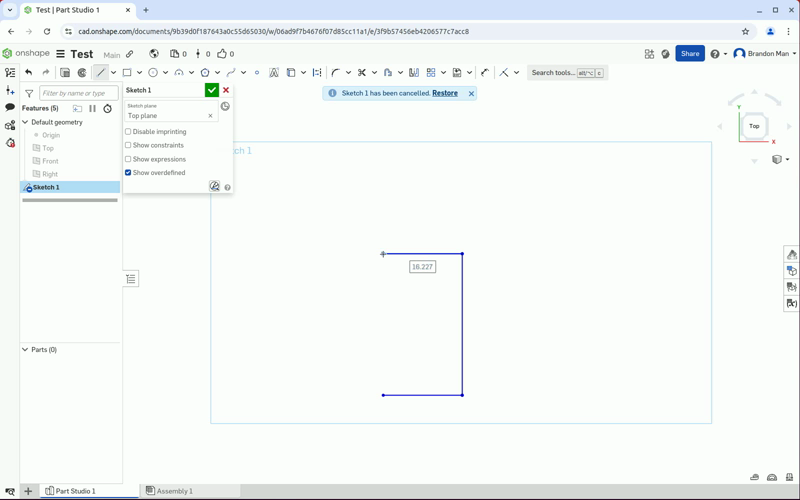
mouse_move(383, 395)
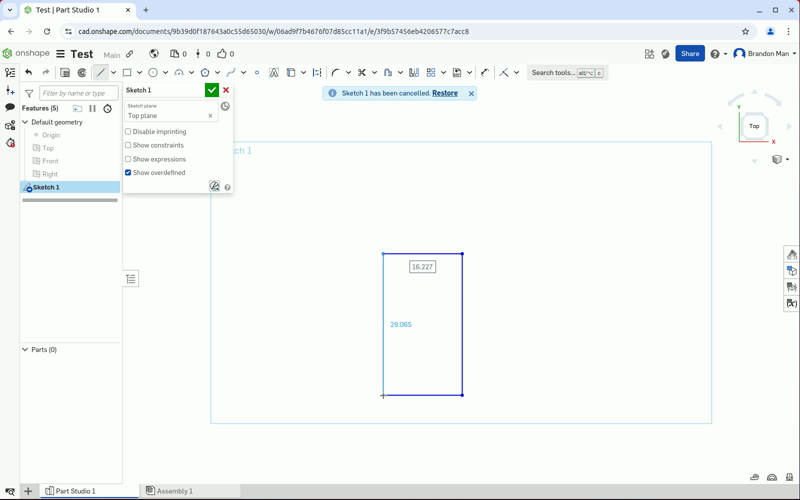
key_up(shift)
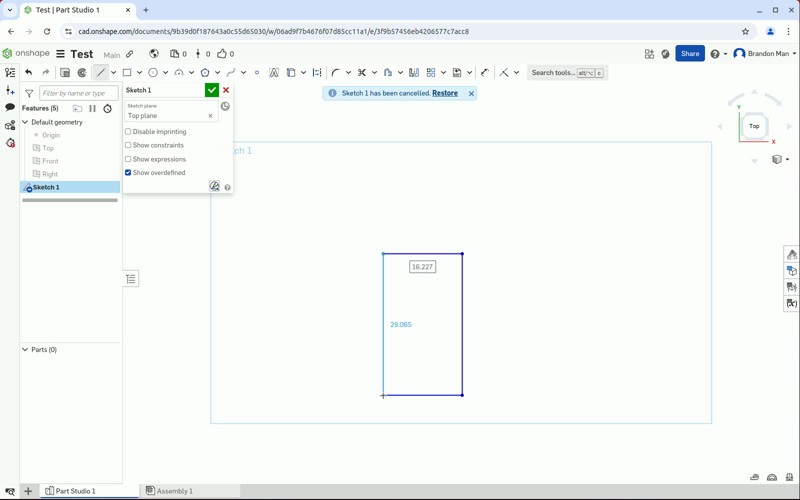
click(383, 395)
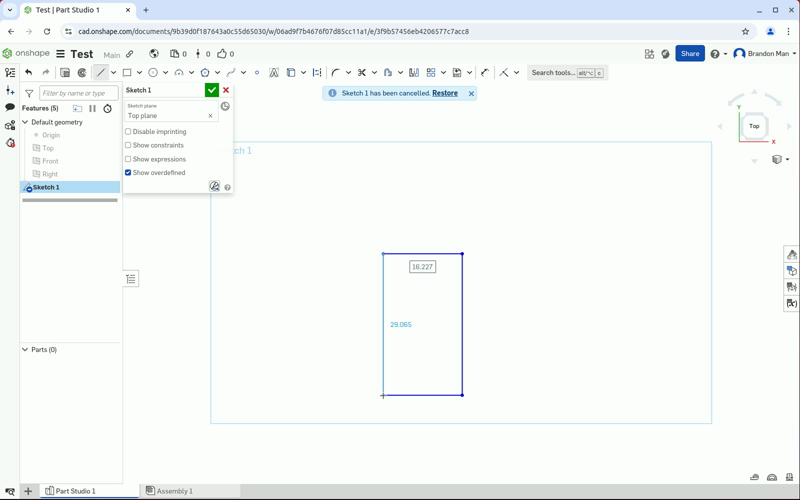
key(esc)
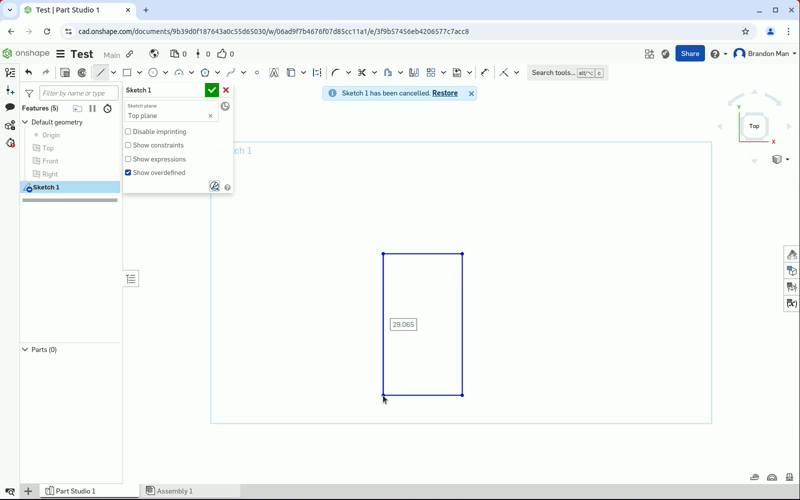
key(c)
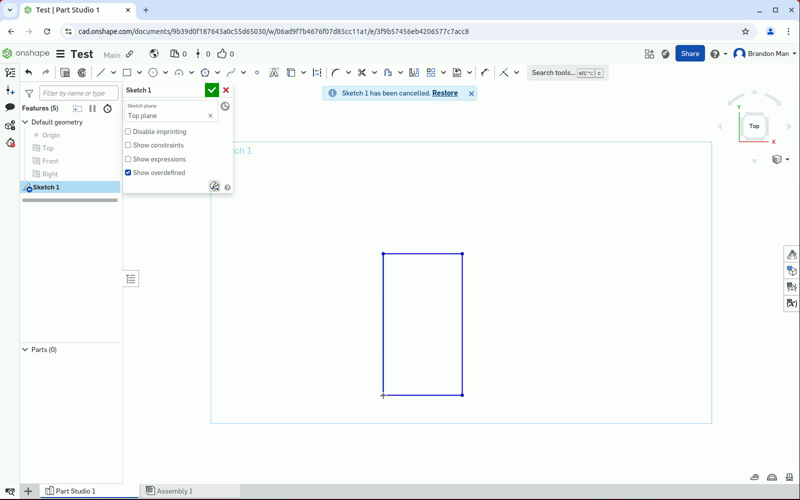
key_down(shift)
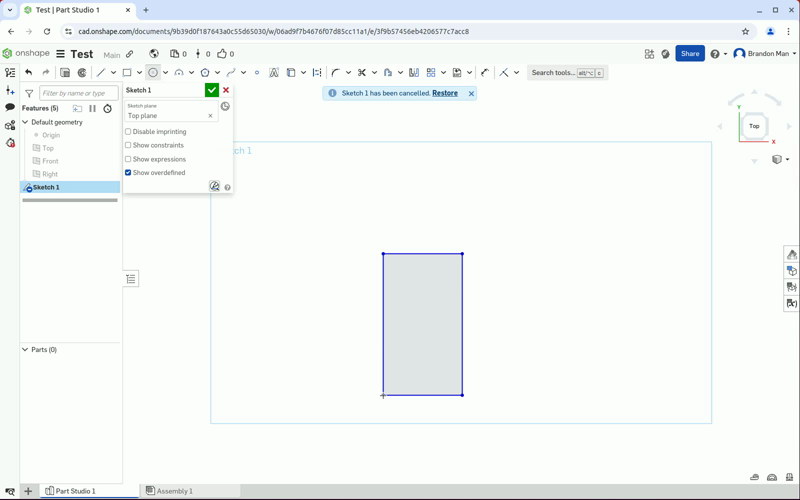
mouse_move(422, 324)
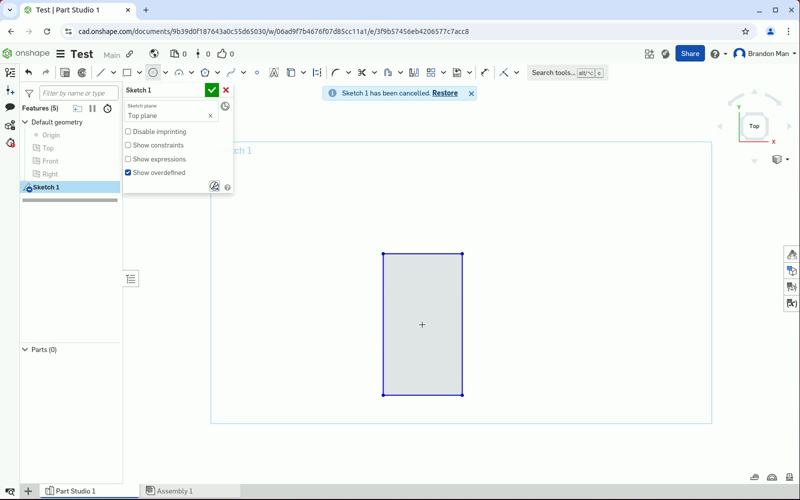
click(422, 324)
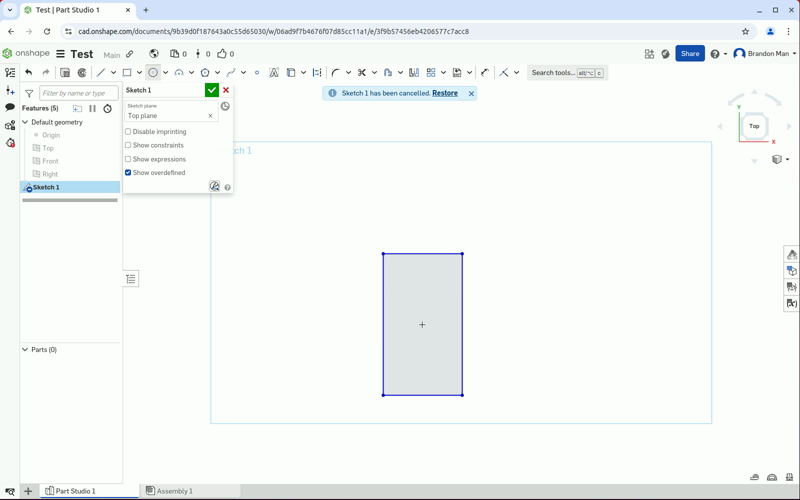
key_up(shift)
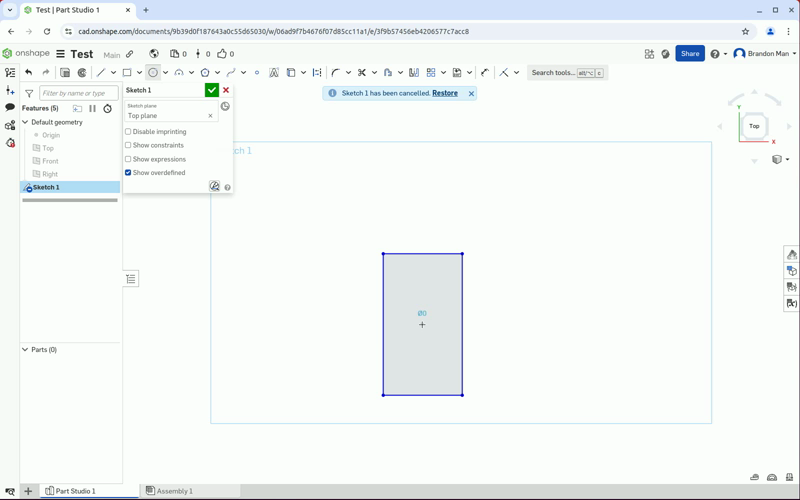
mouse_move(440, 324)
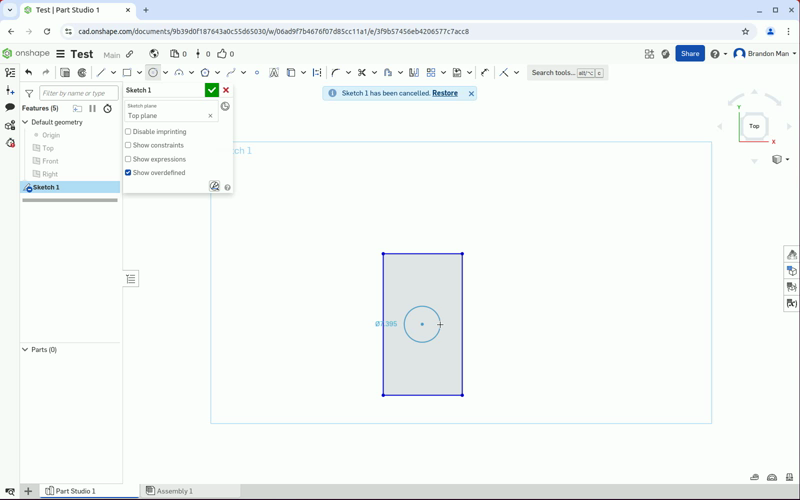
click(440, 324)
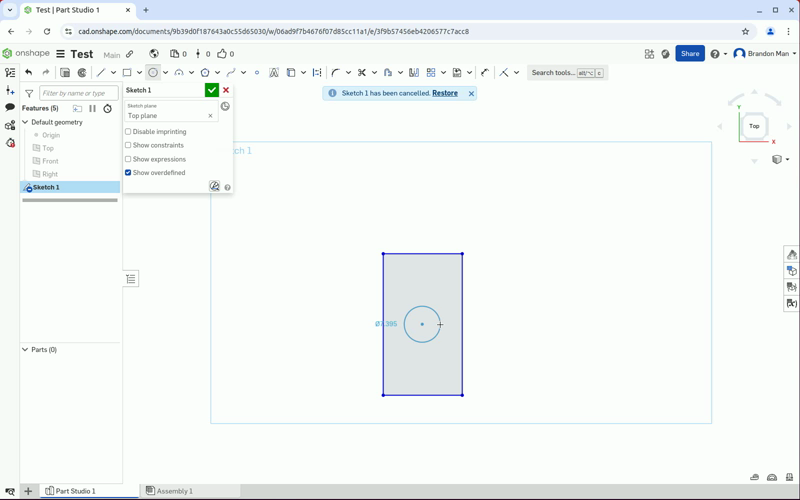
key(esc)
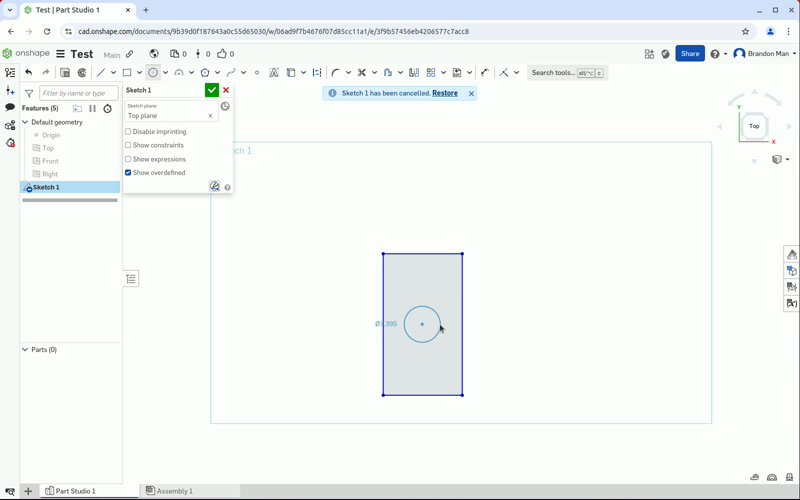
key(c)
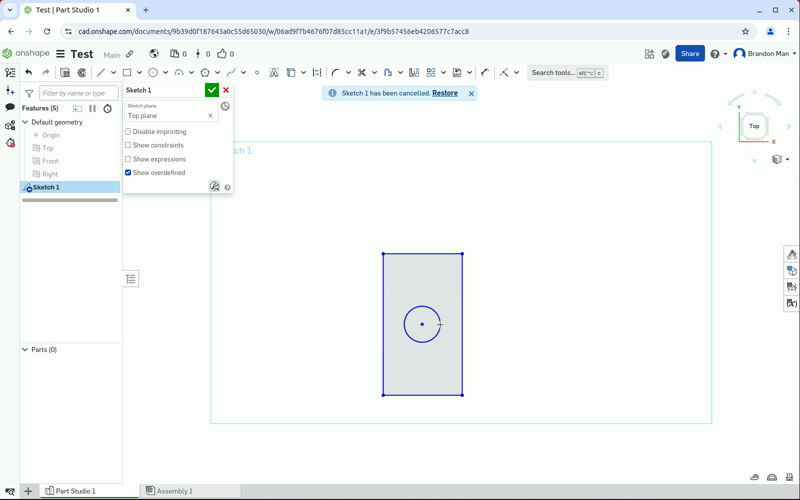
key_down(shift)
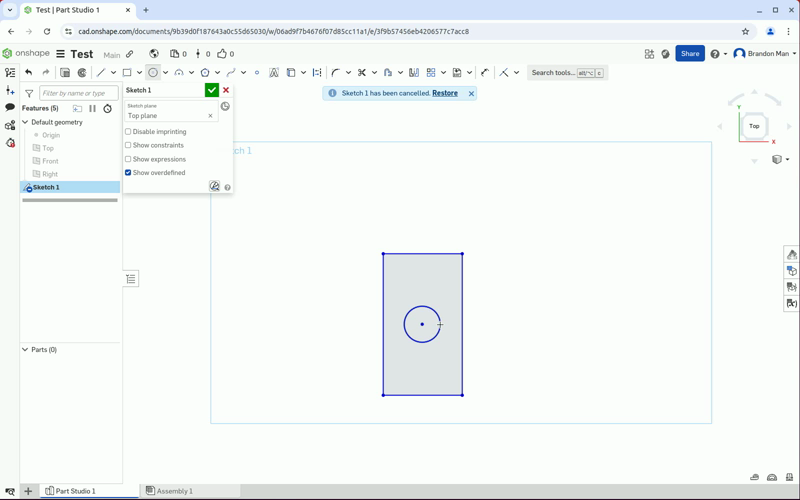
mouse_move(420, 389)
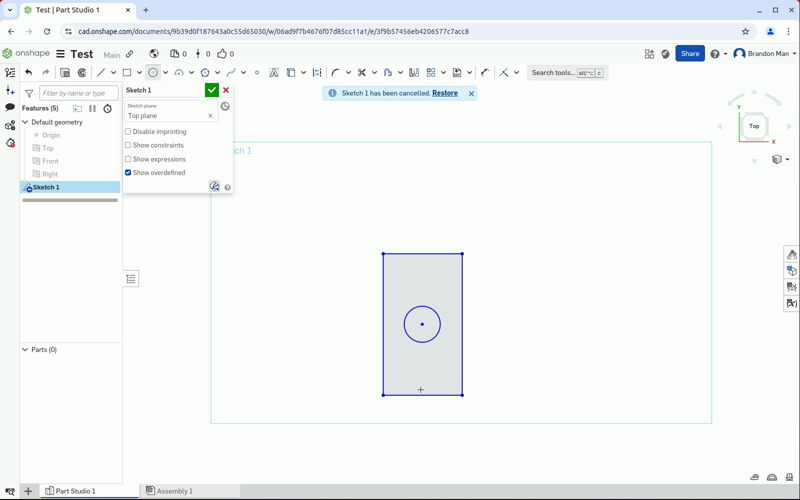
click(420, 389)
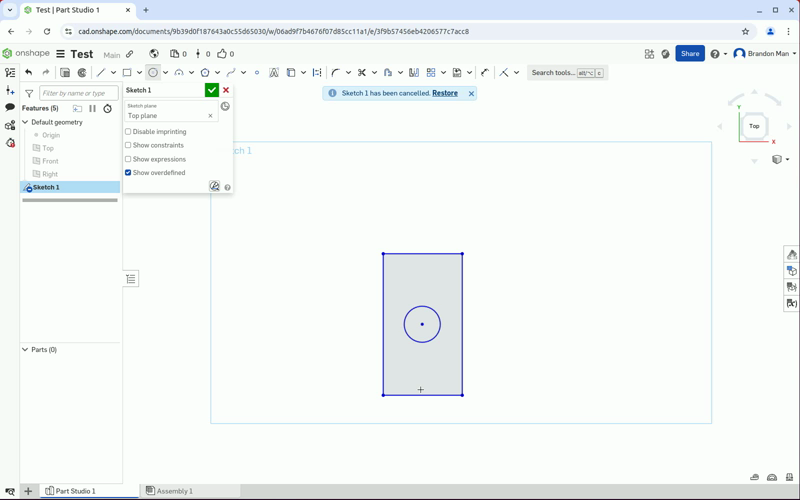
key_up(shift)
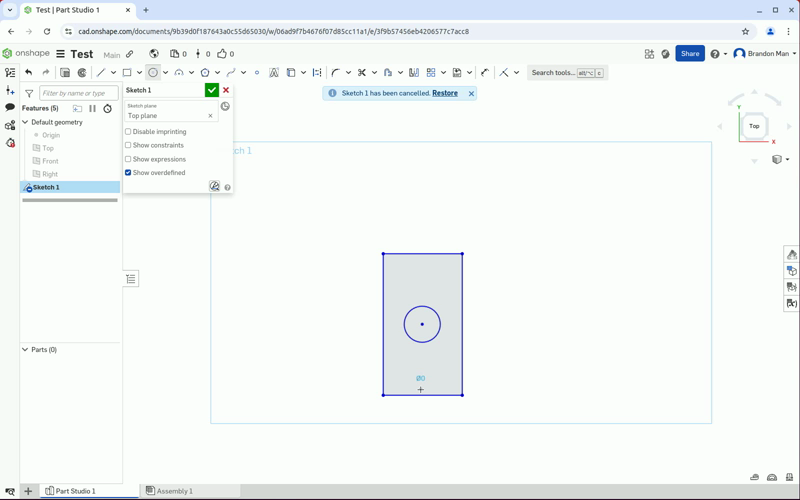
mouse_move(425, 389)
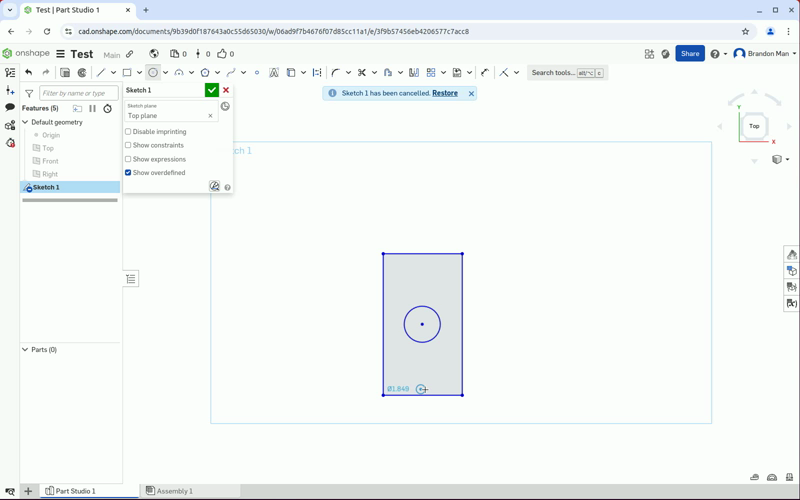
click(425, 389)
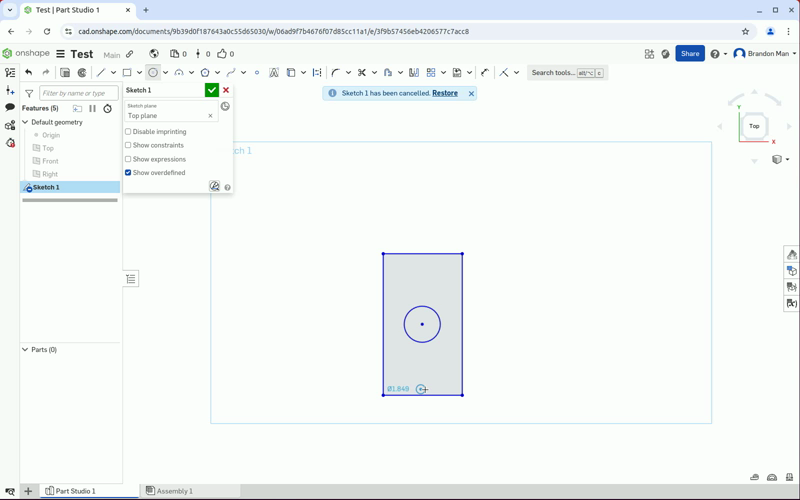
key(esc)
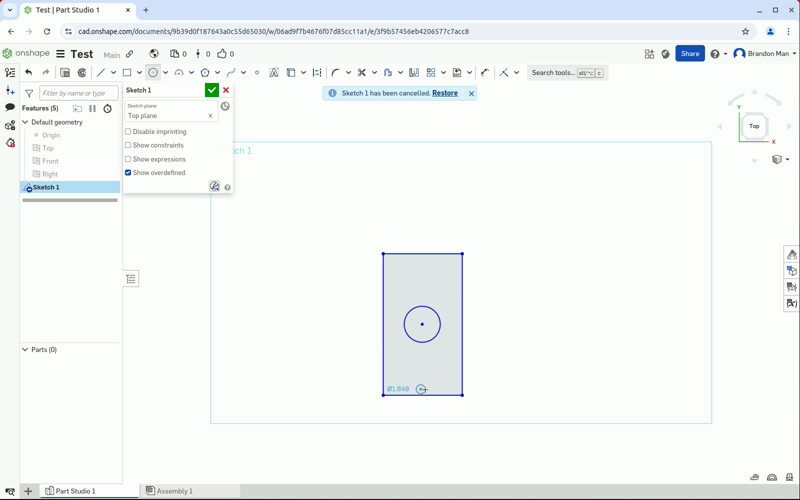
key(c)
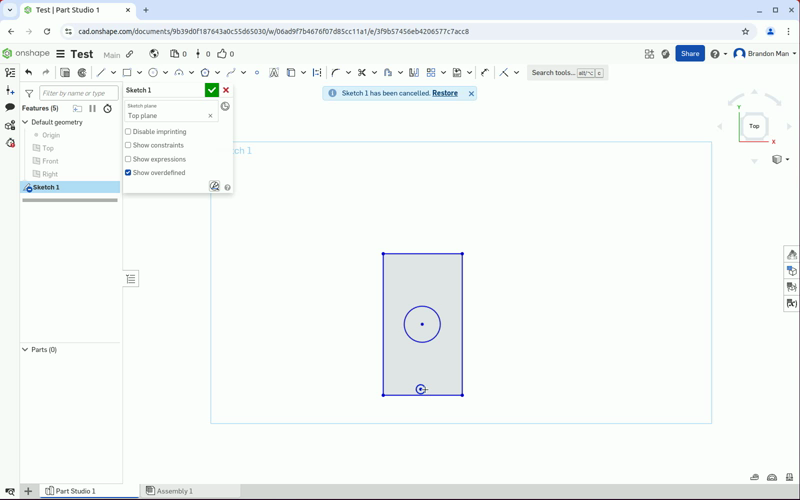
key_down(shift)
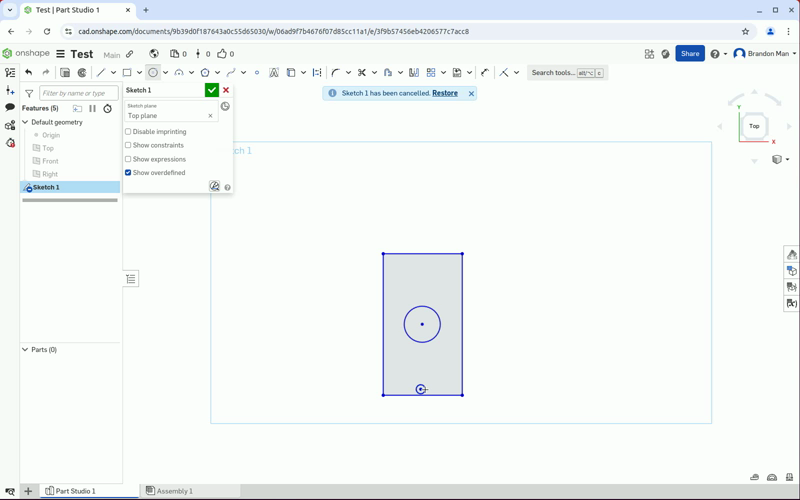
mouse_move(420, 259)
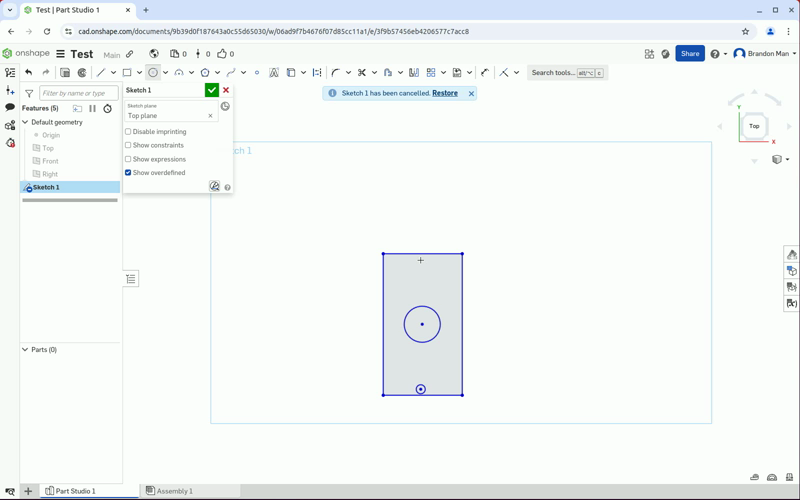
click(420, 259)
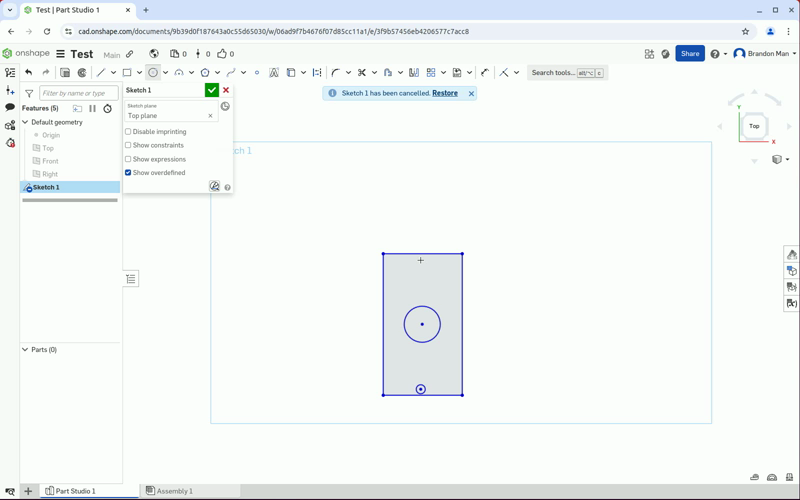
key_up(shift)
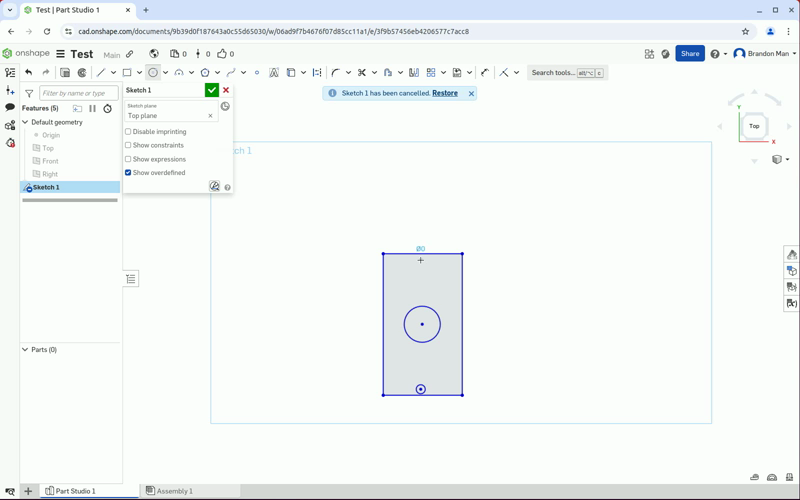
mouse_move(425, 259)
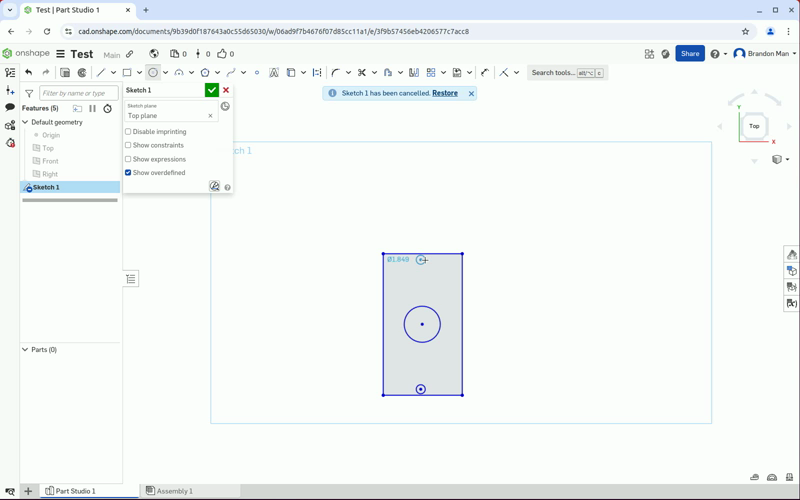
click(425, 259)
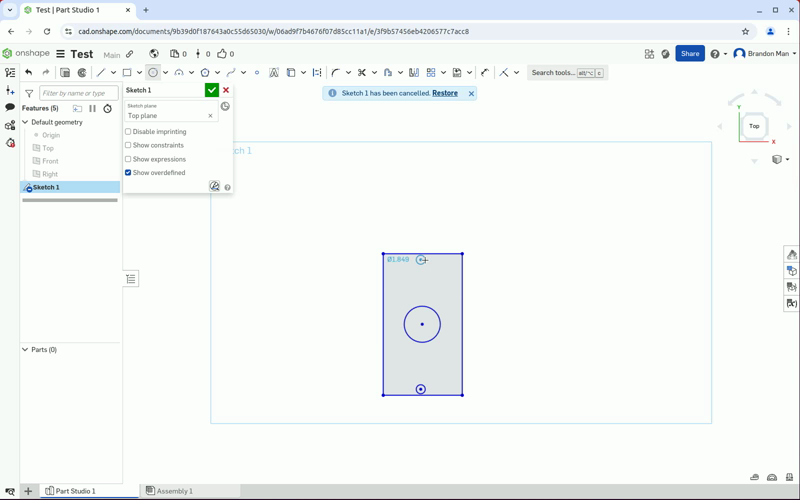
key(esc)
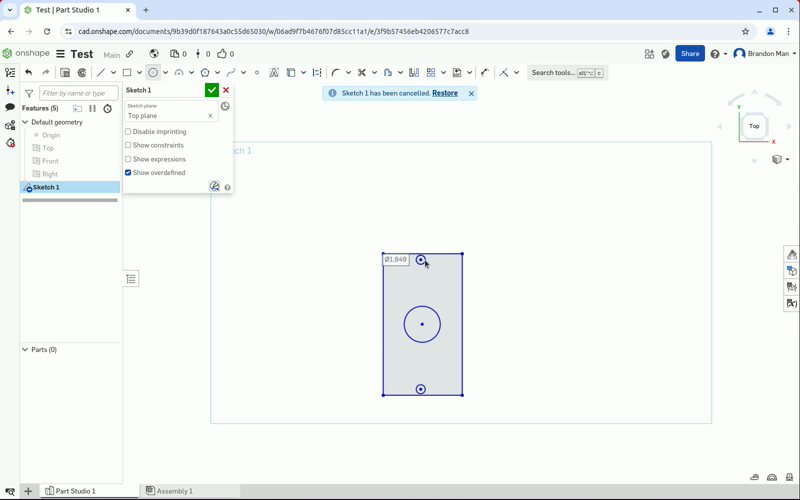
mouse_move(432, 355)
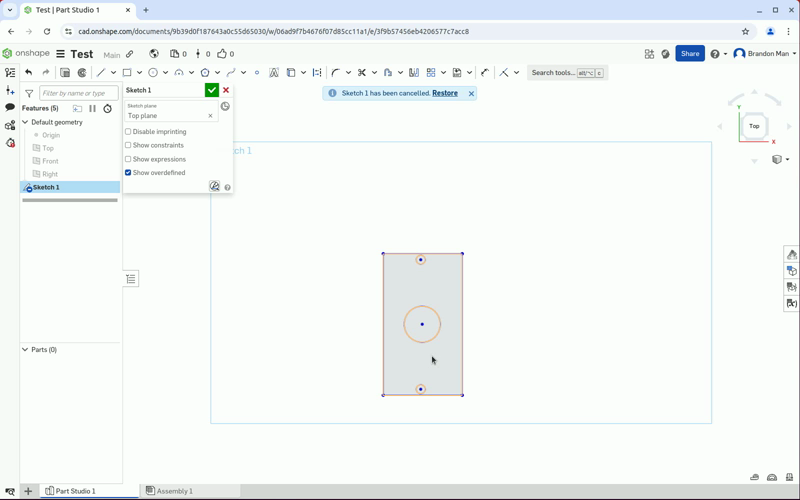
click(432, 355)
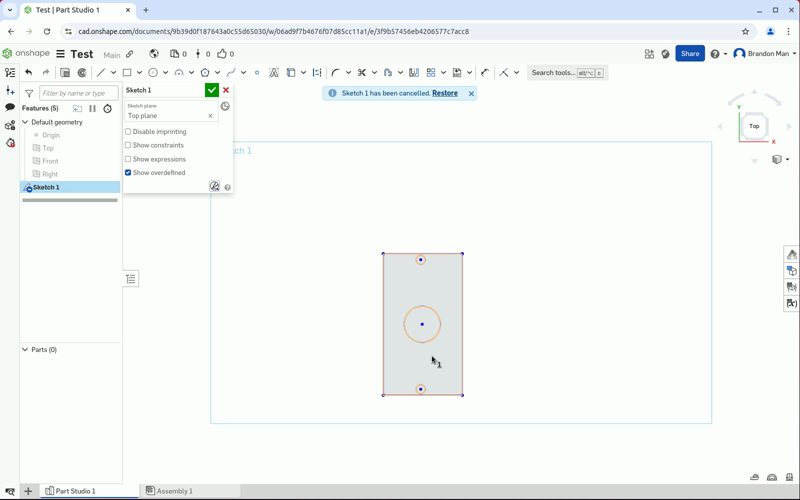
mouse_move(73, 352)
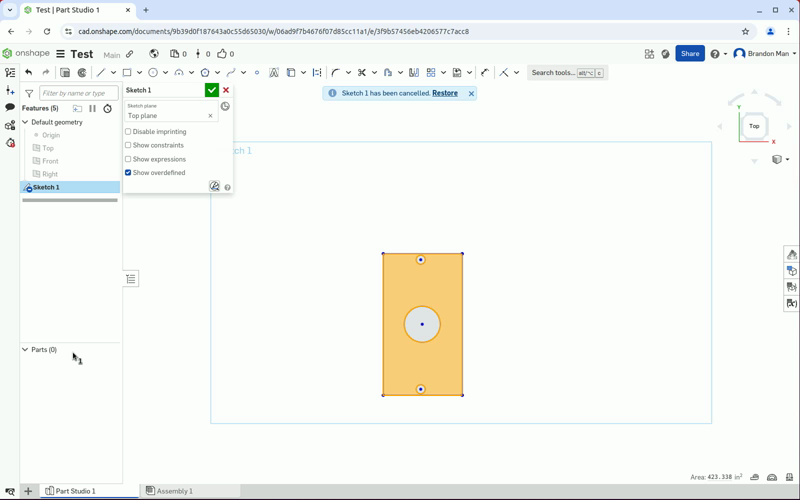
key(shift+y)
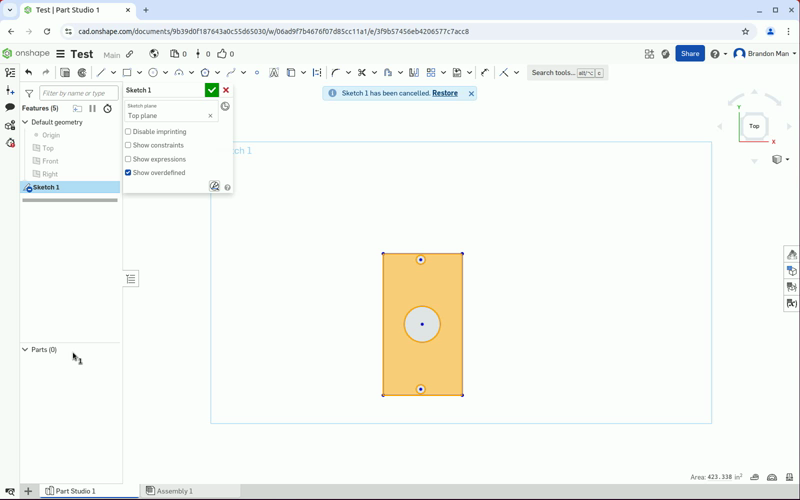
key(shift+e)
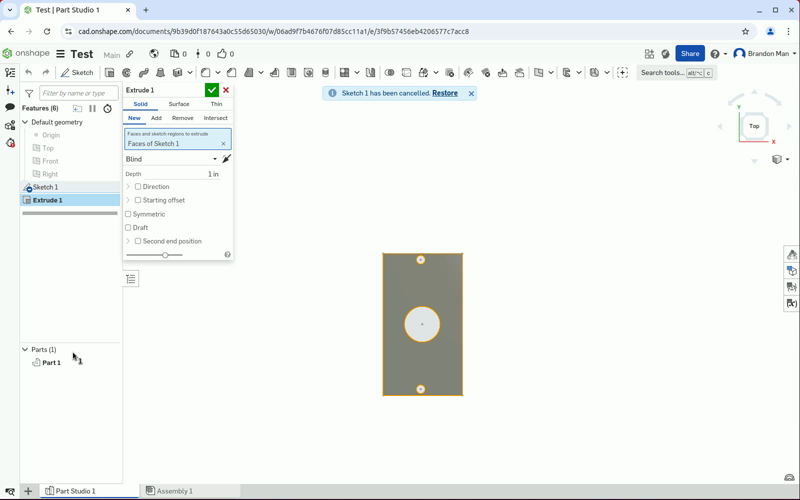
mouse_move(143, 106)
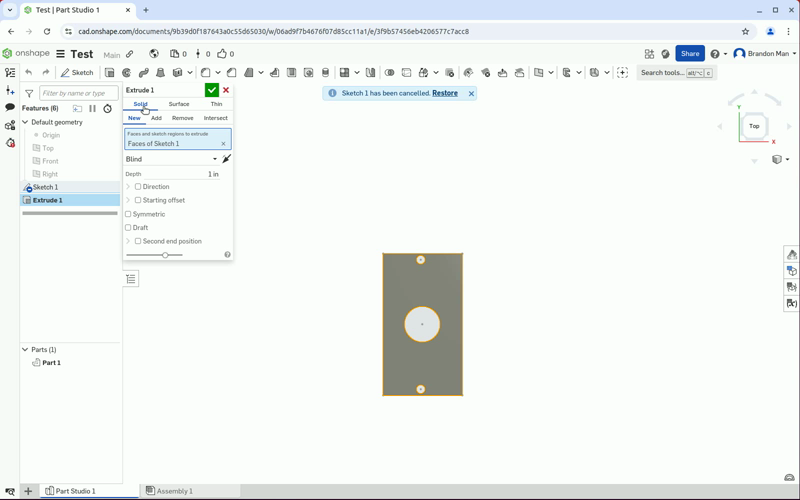
click(143, 106)
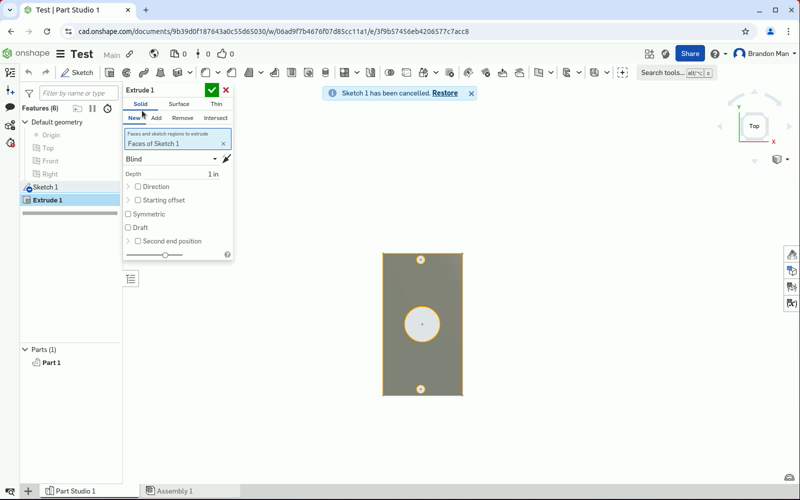
mouse_move(137, 120)
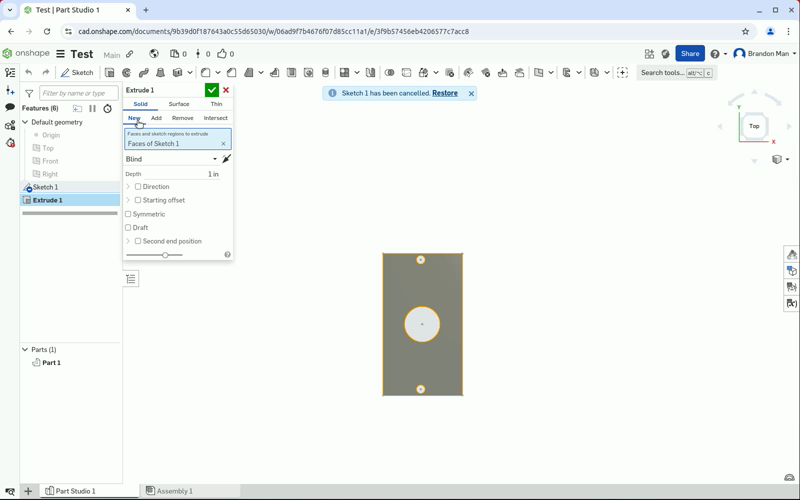
click(137, 120)
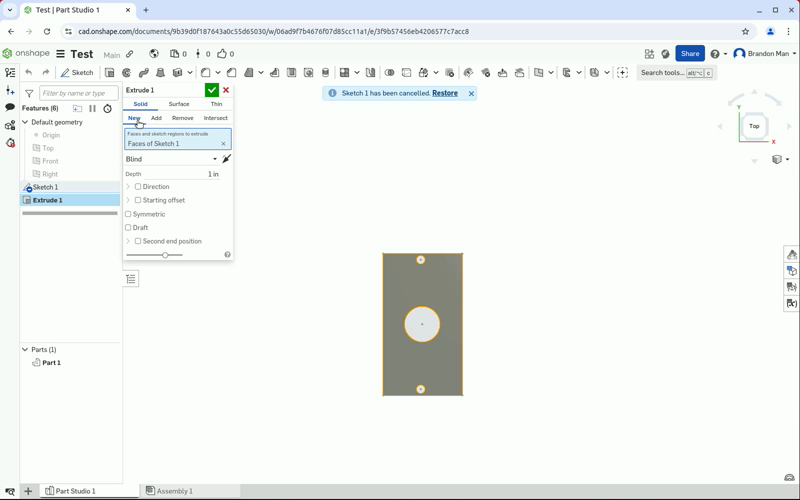
key(tab, 4)
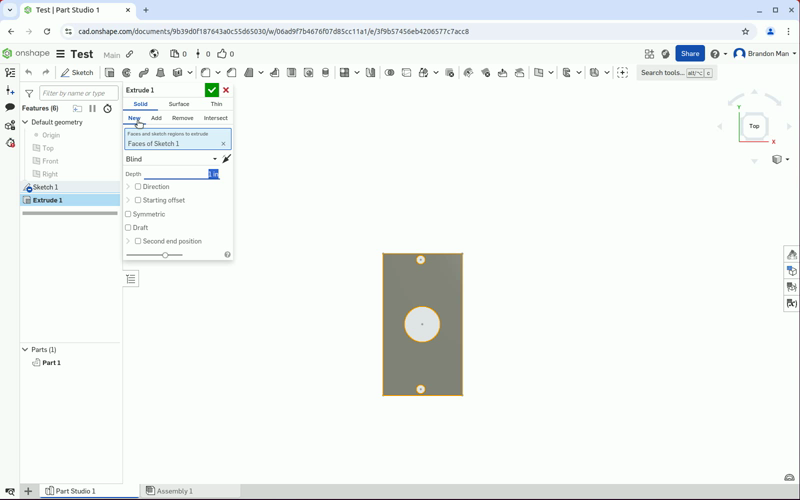
text(1.685)
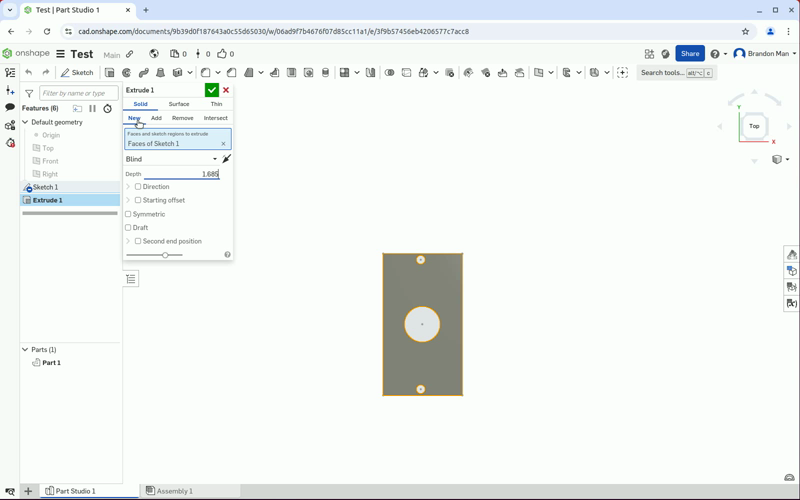
key(enter)
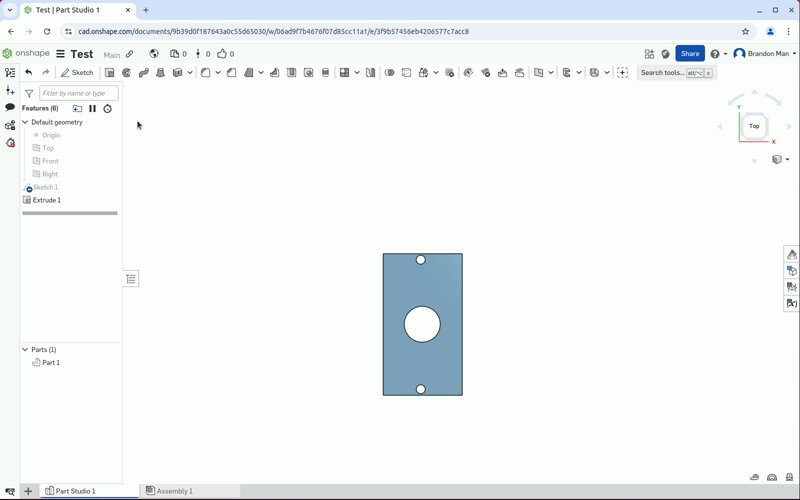
key(shift+h)
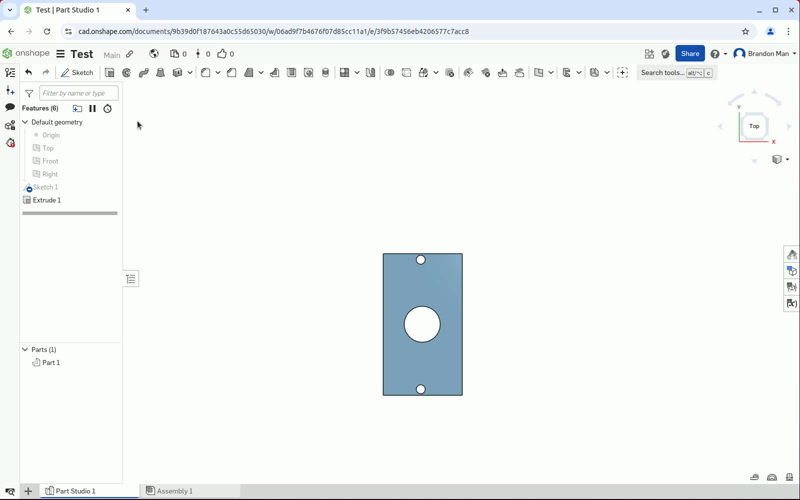
key(shift+h)
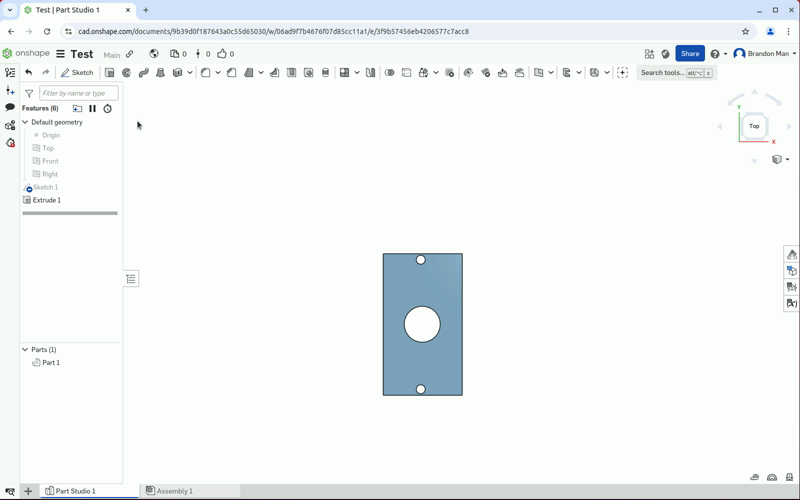
mouse_move(73, 189)
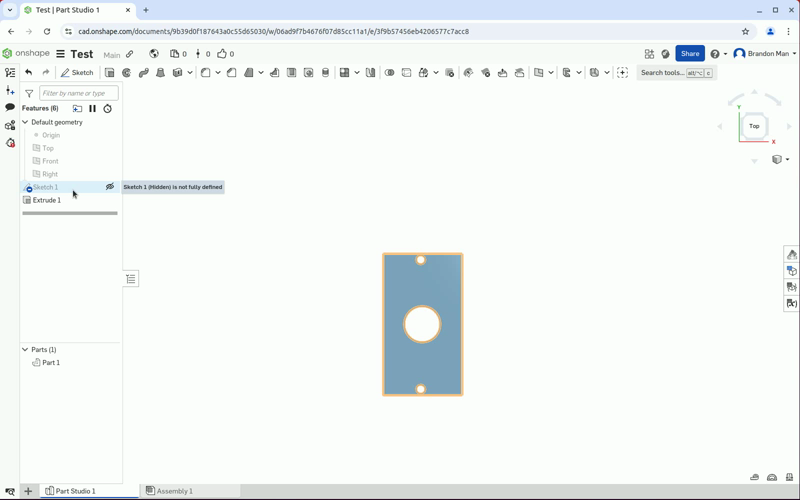
click(73, 189)
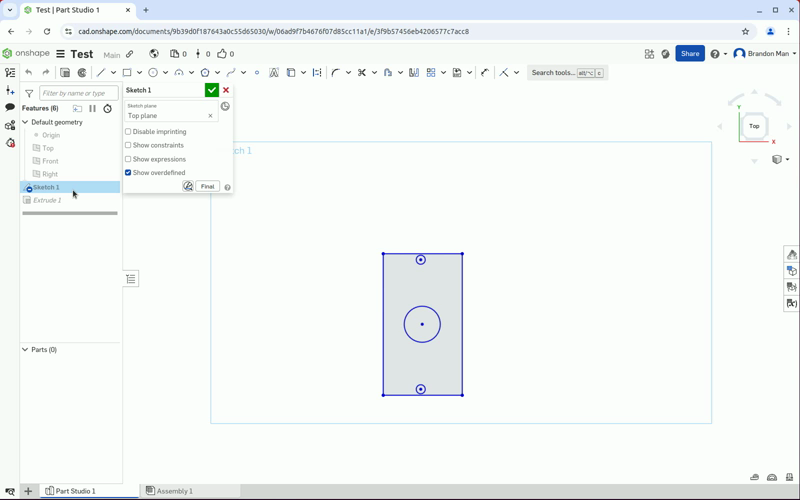
mouse_move(229, 92)
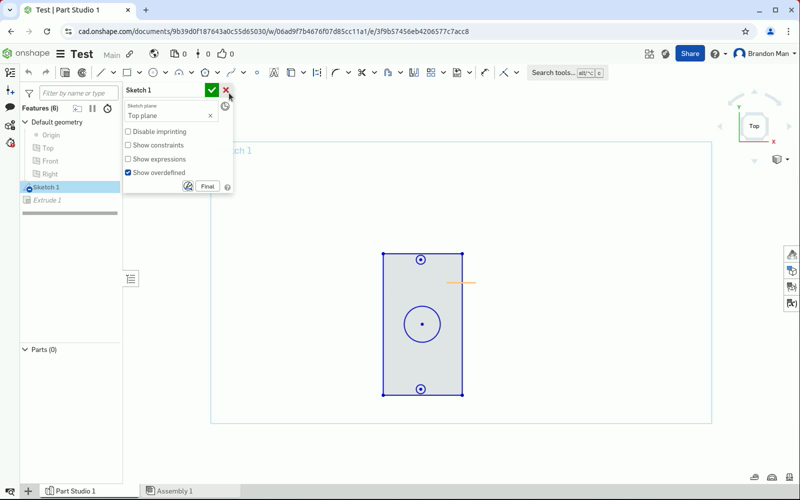
click(229, 92)
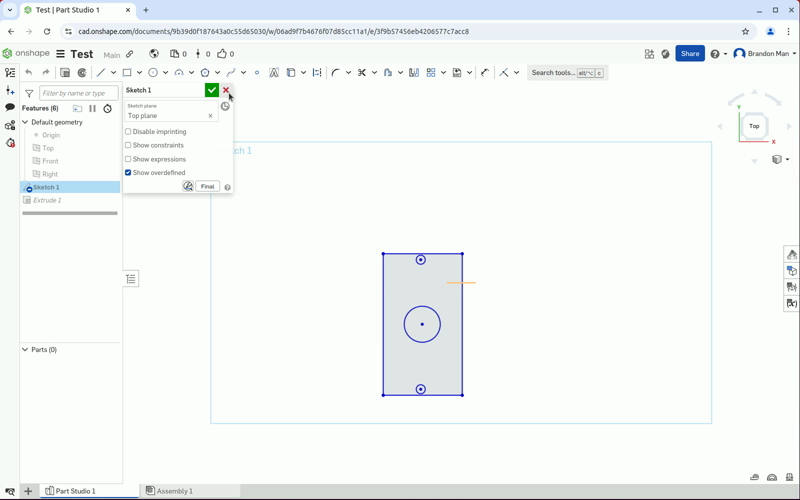
key(shift+s)
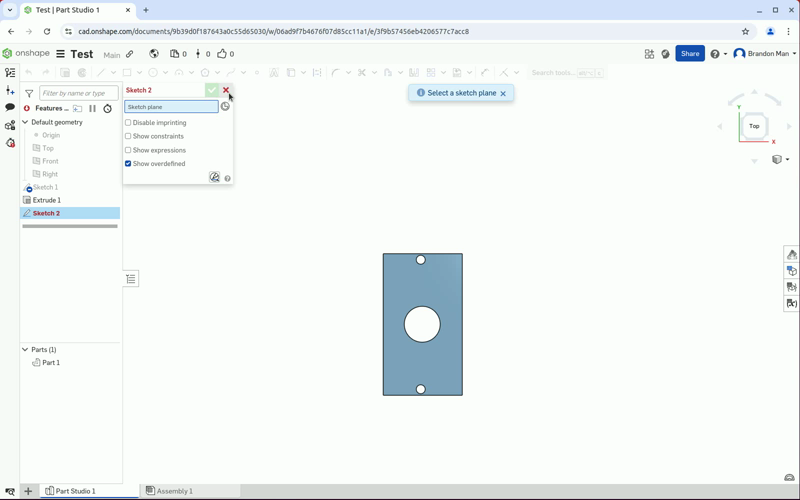
mouse_move(73, 150)
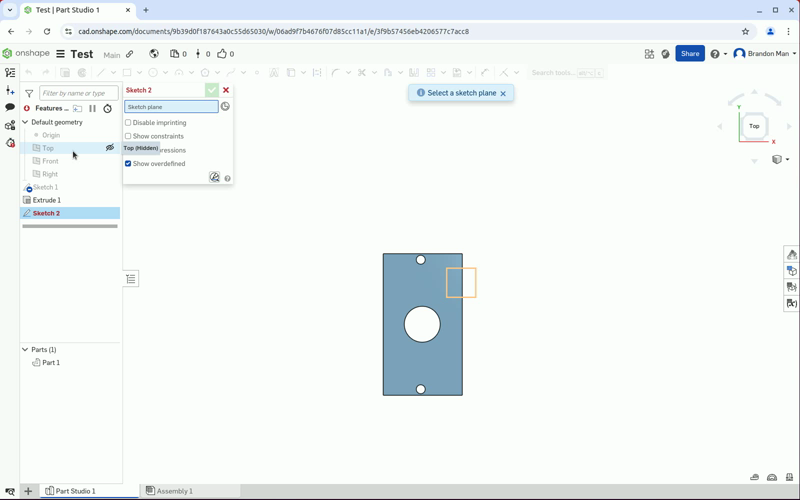
click(73, 150)
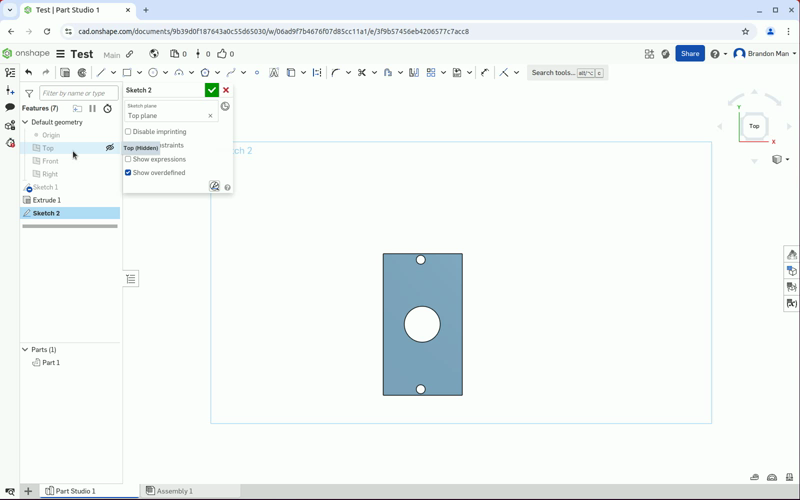
mouse_move(73, 352)
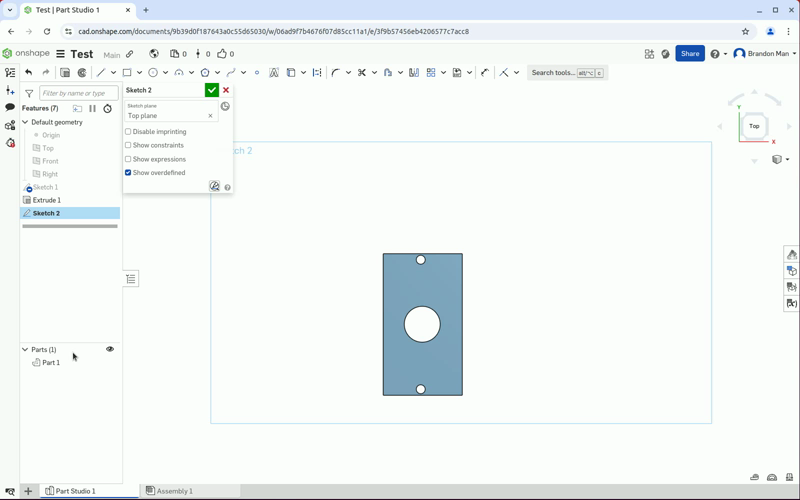
key(y)
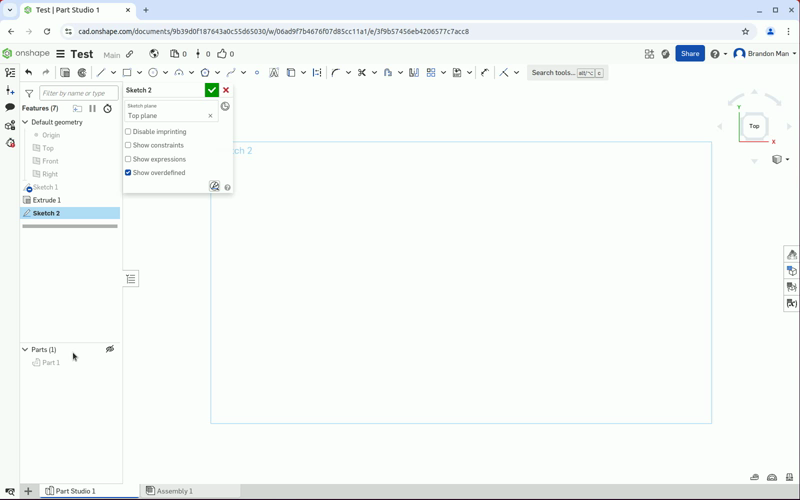
key(c)
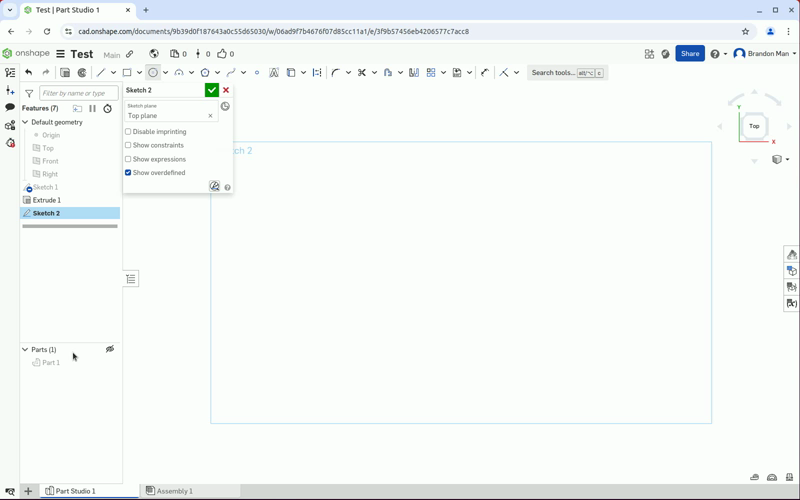
key_down(shift)
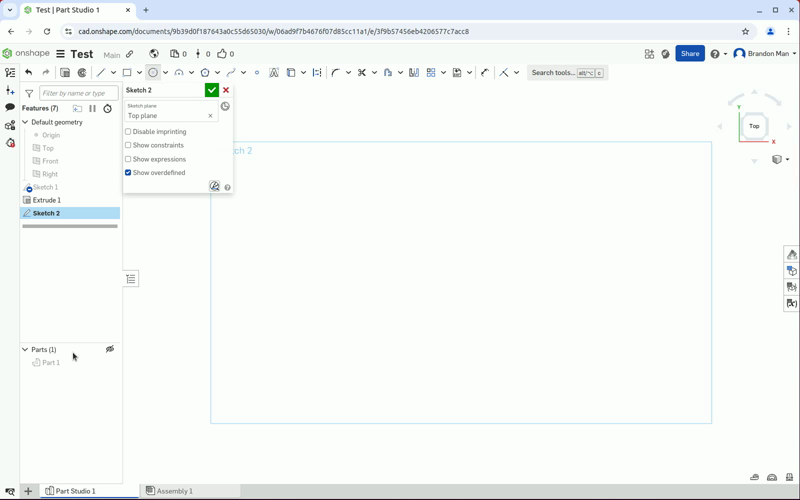
mouse_move(423, 324)
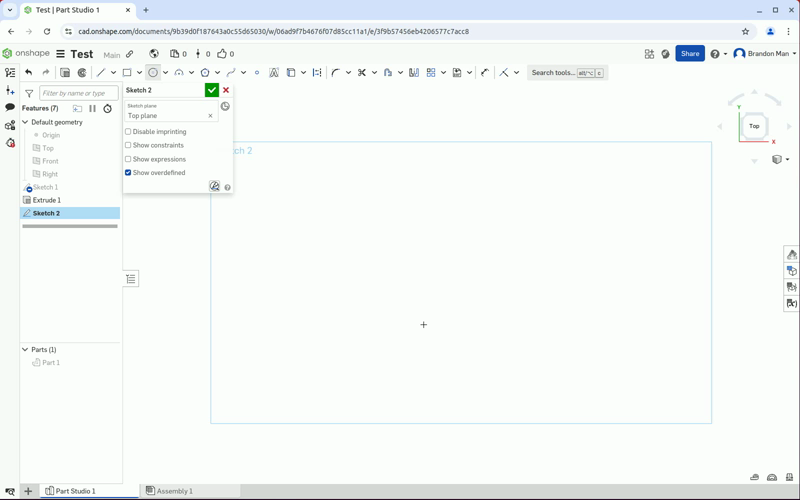
click(423, 324)
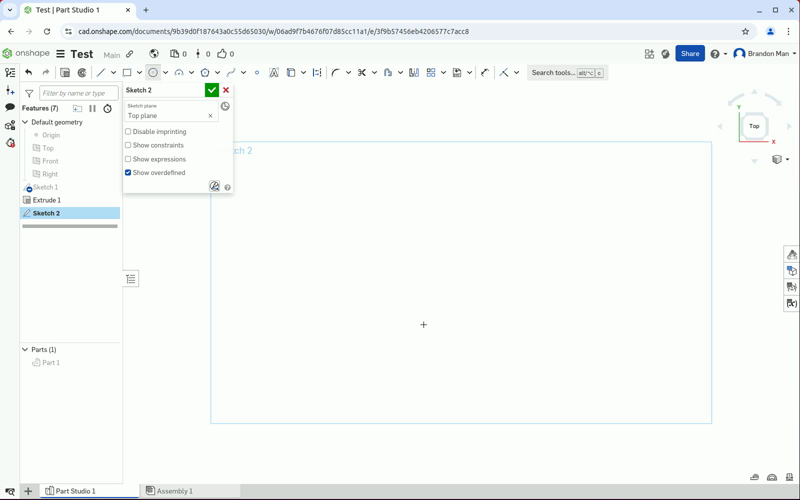
key_up(shift)
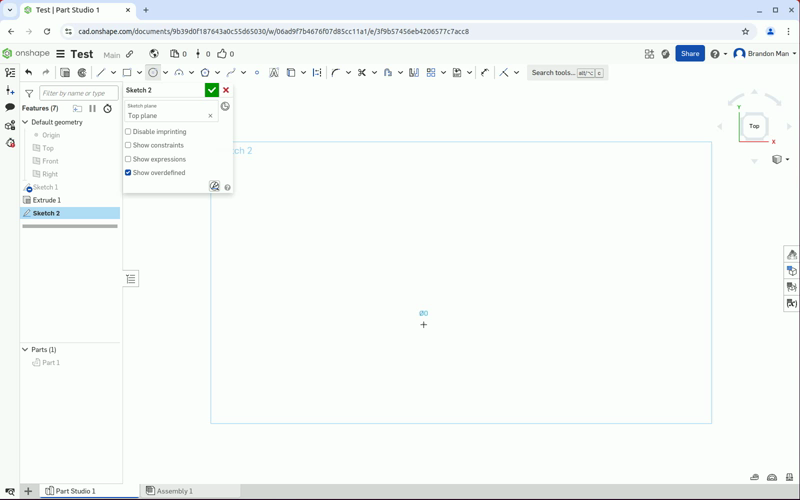
mouse_move(441, 324)
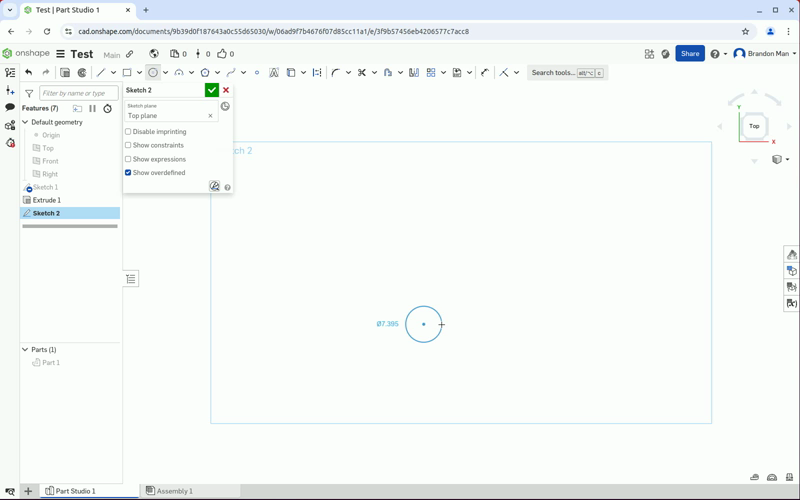
click(441, 324)
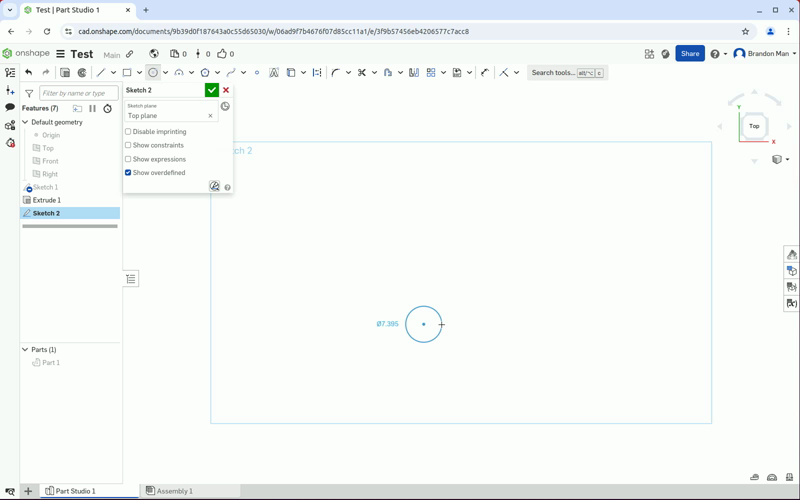
key(esc)
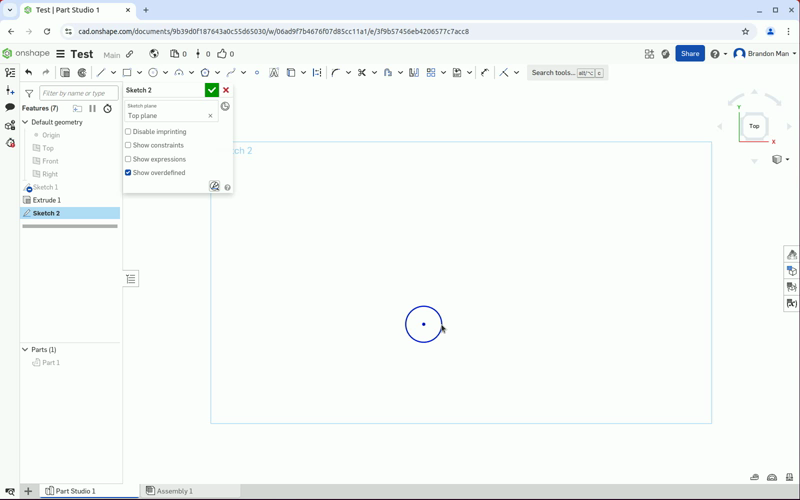
key(c)
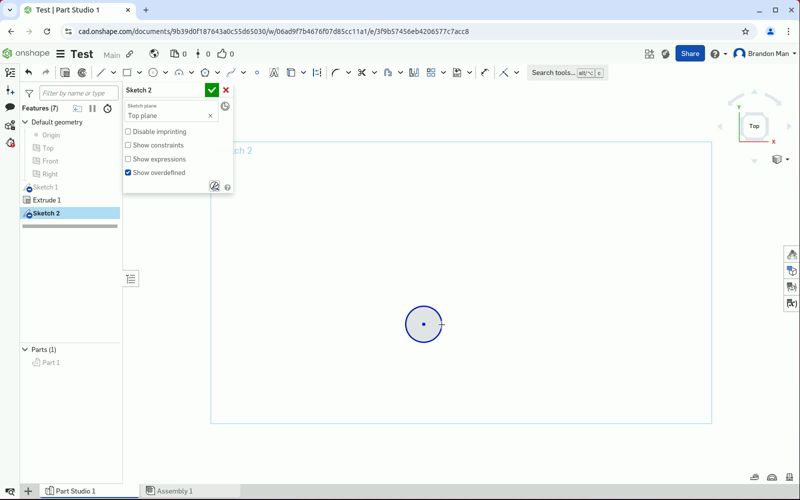
key_down(shift)
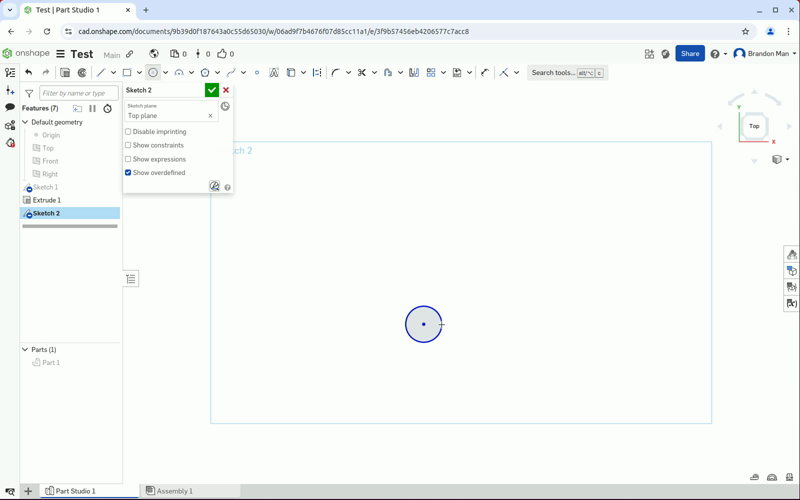
mouse_move(423, 324)
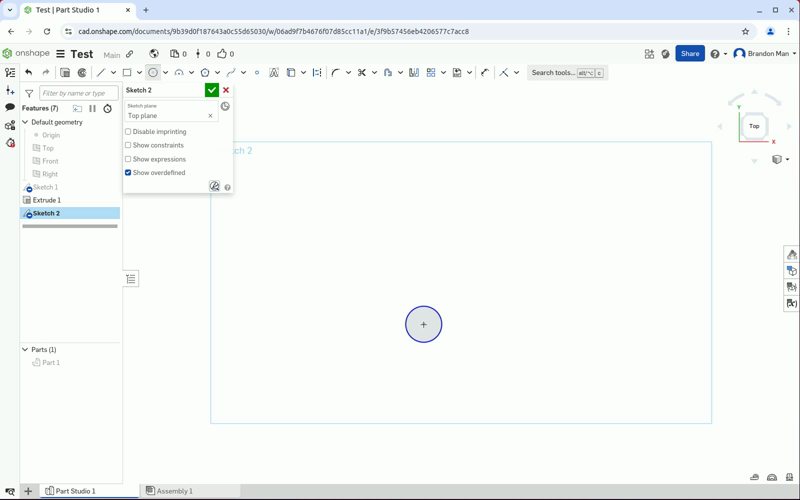
click(423, 324)
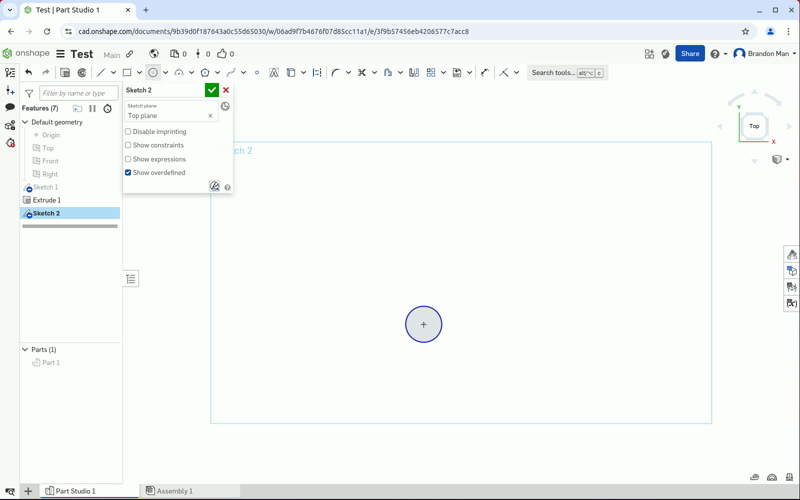
key_up(shift)
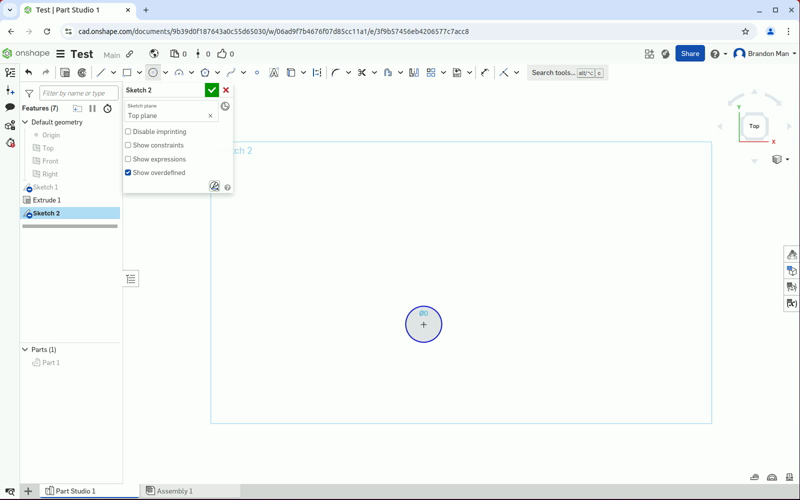
mouse_move(438, 324)
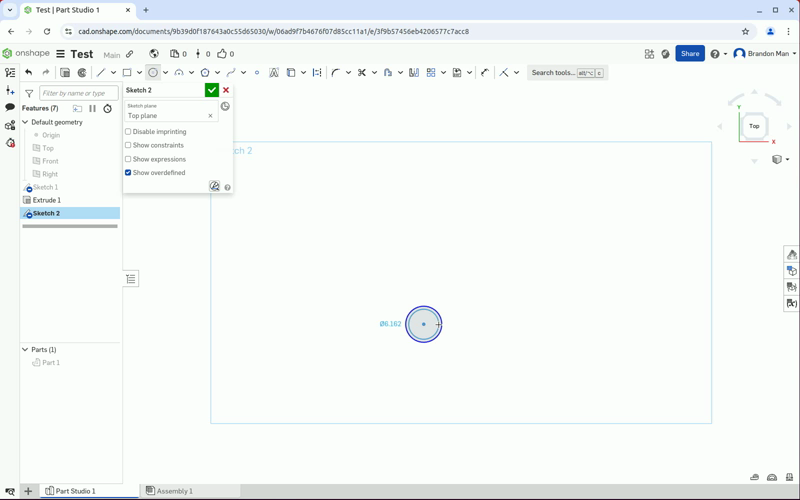
scroll(6)
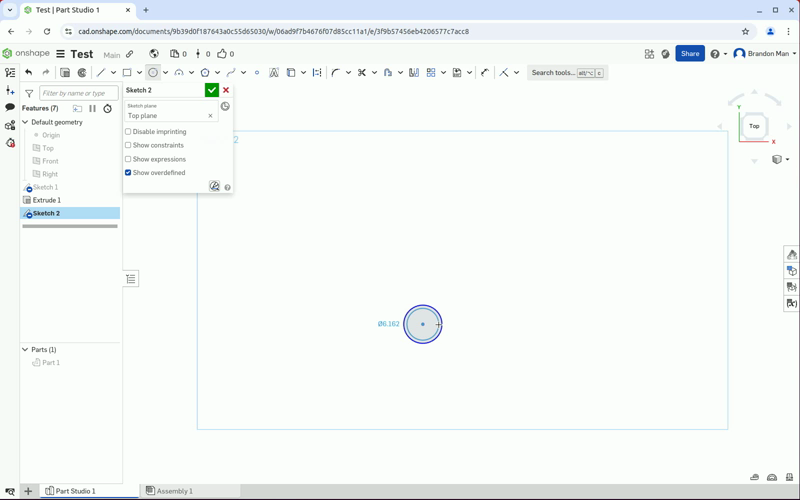
scroll(6)
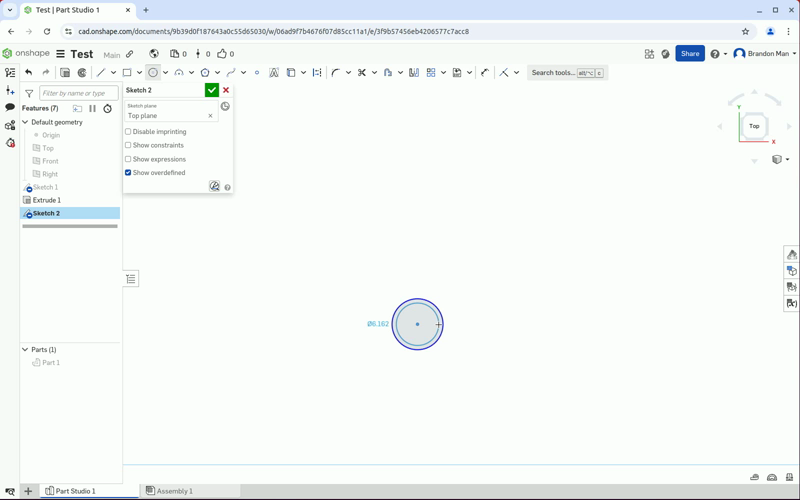
scroll(6)
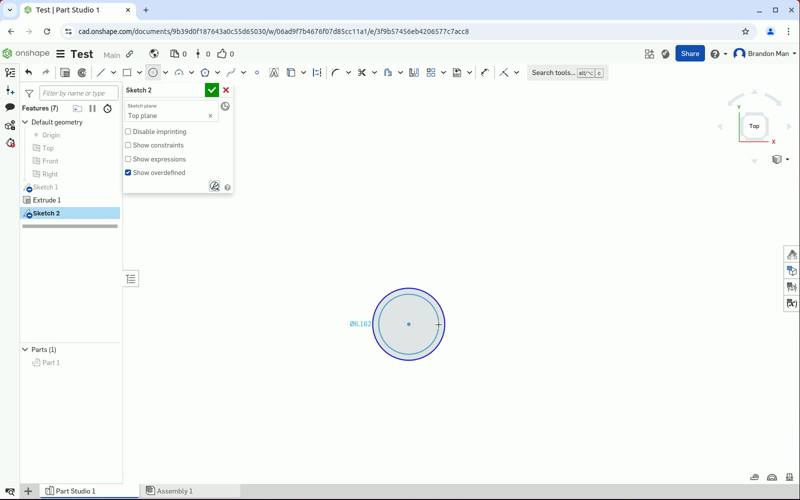
scroll(6)
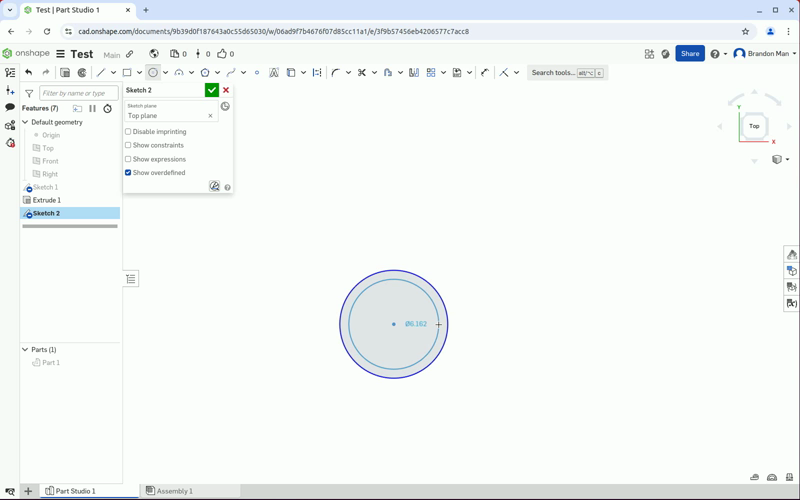
scroll(6)
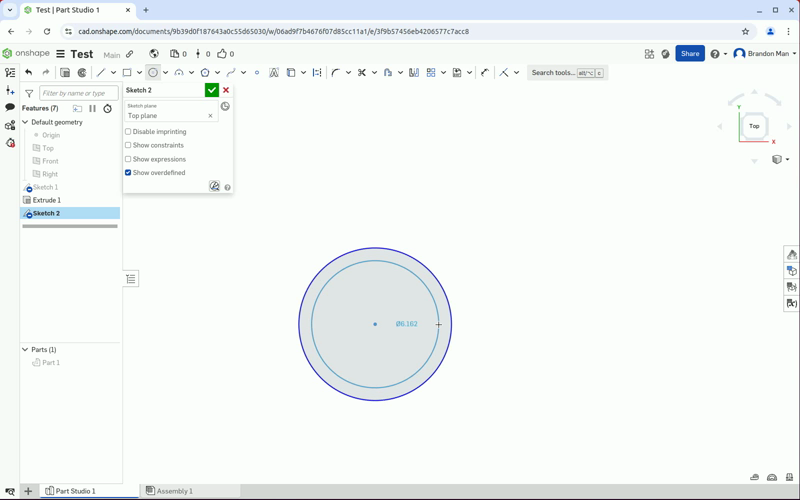
scroll(6)
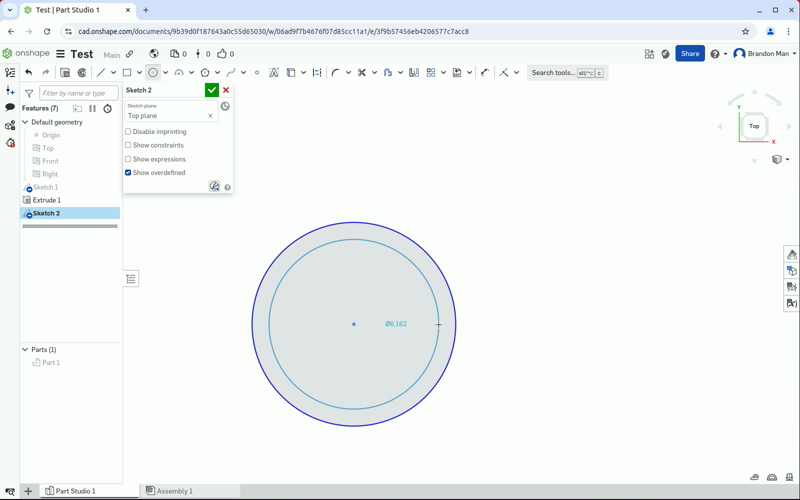
scroll(6)
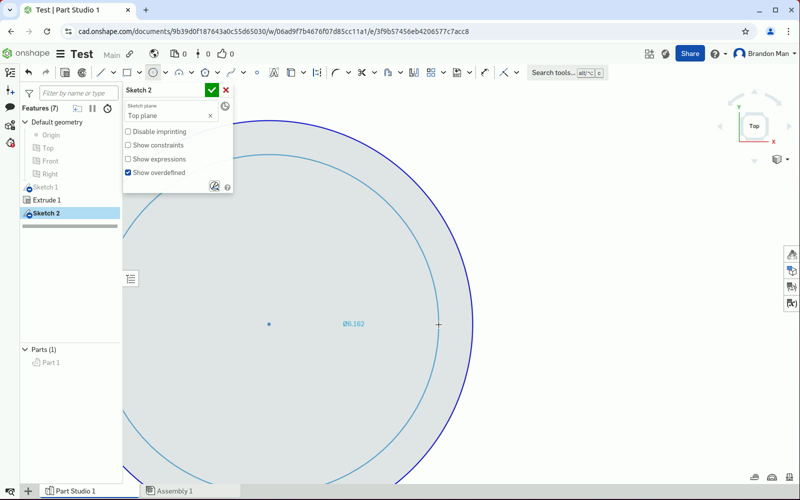
click(438, 324)
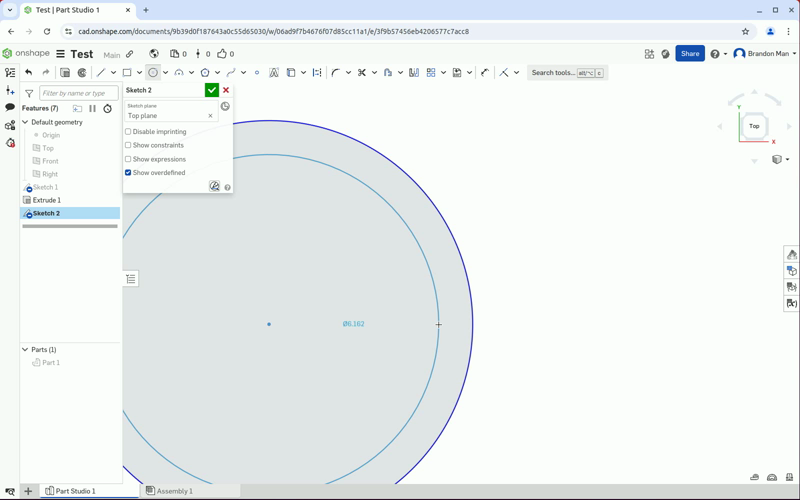
scroll(-6)
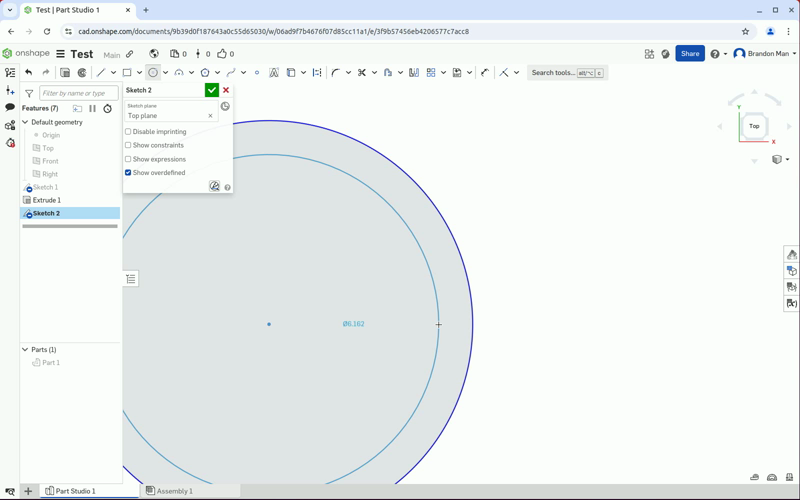
scroll(-6)
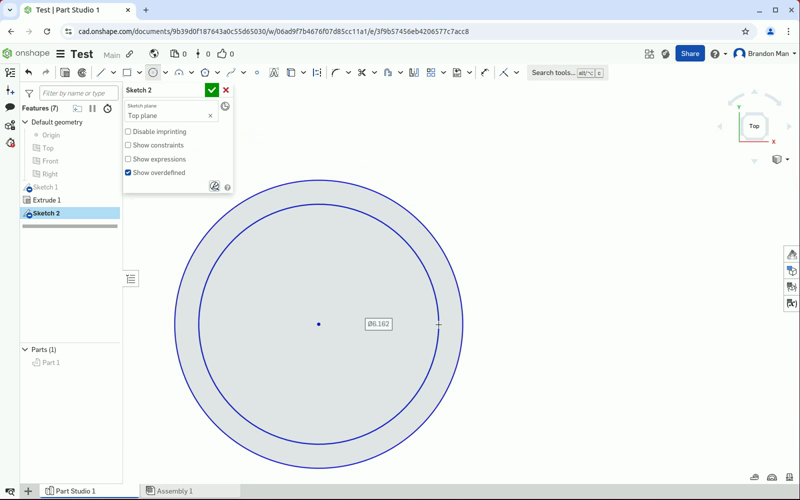
scroll(-6)
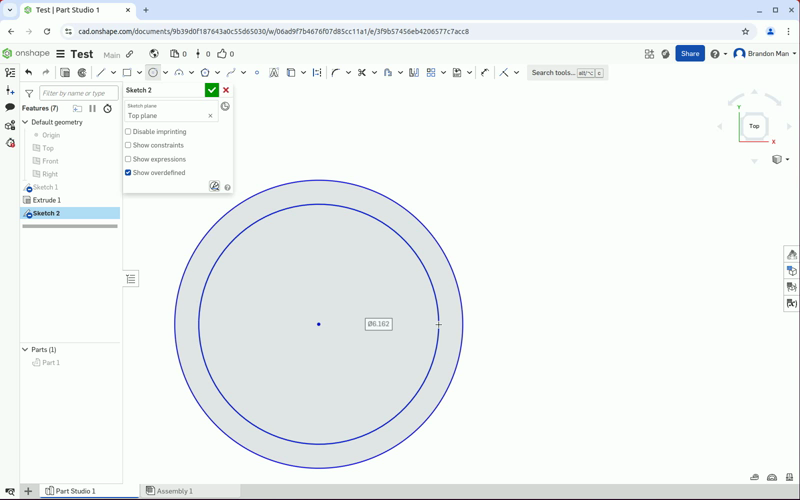
scroll(-6)
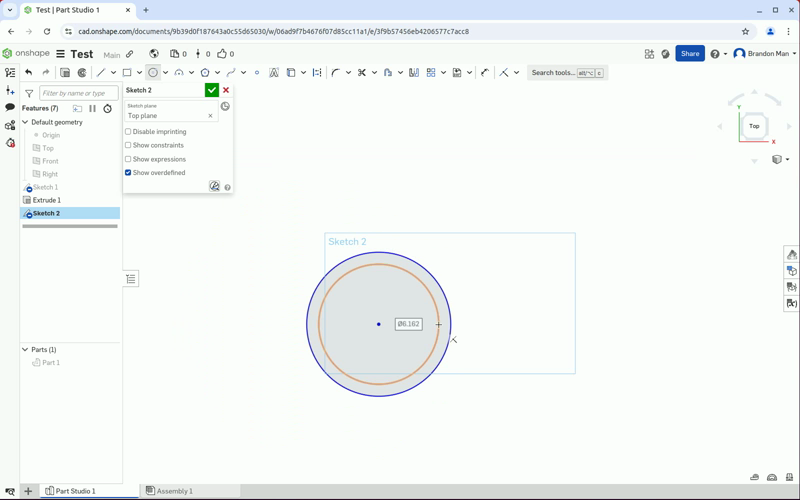
scroll(-6)
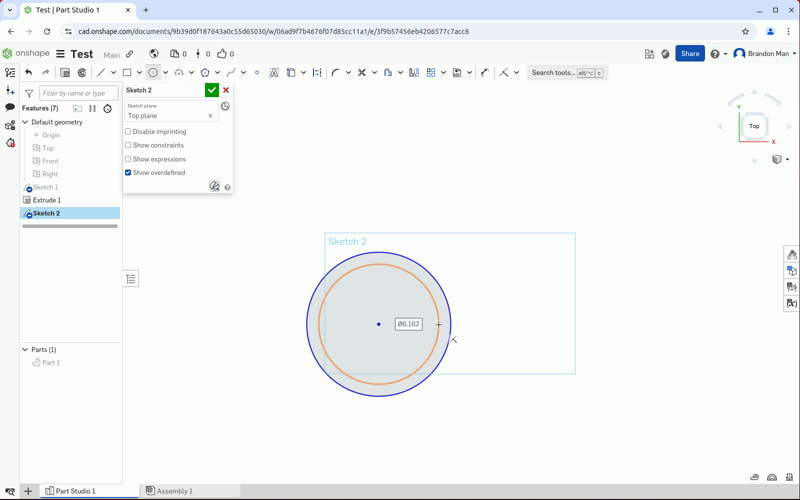
scroll(-6)
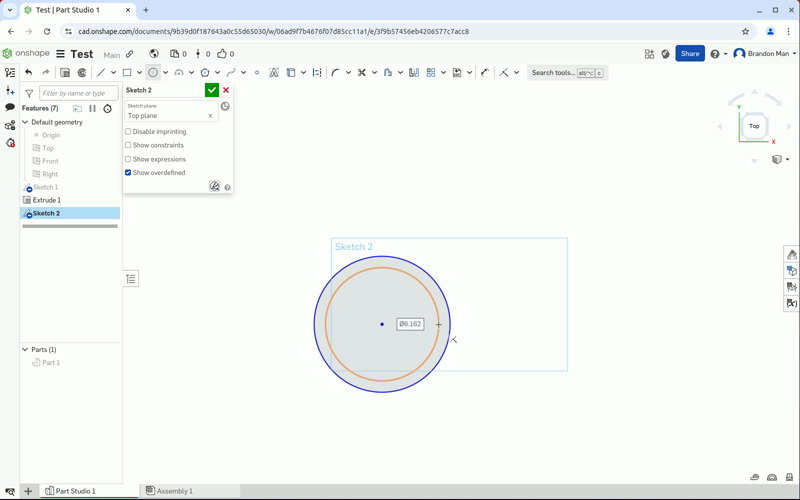
scroll(-6)
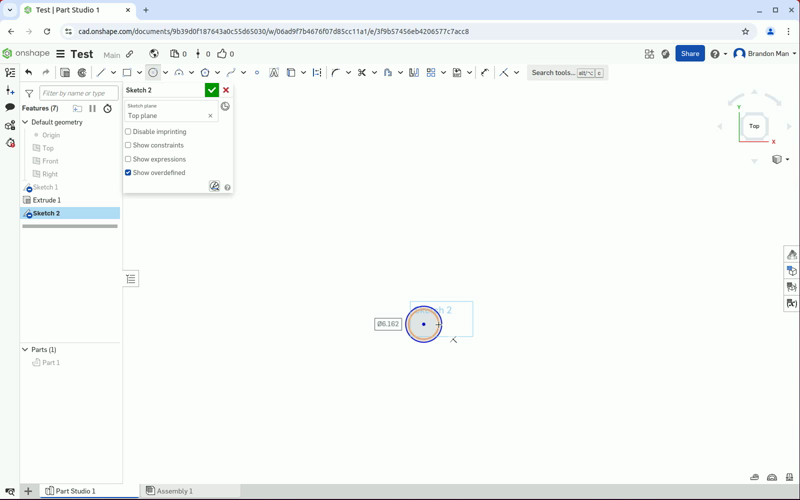
key(esc)
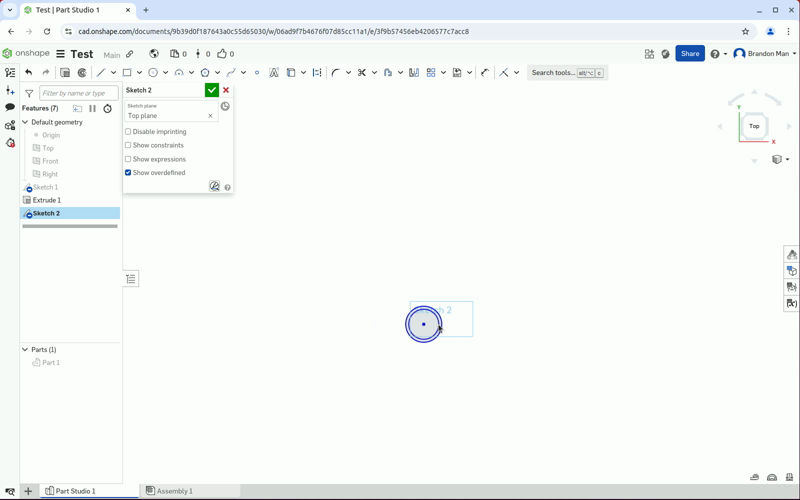
mouse_move(439, 325)
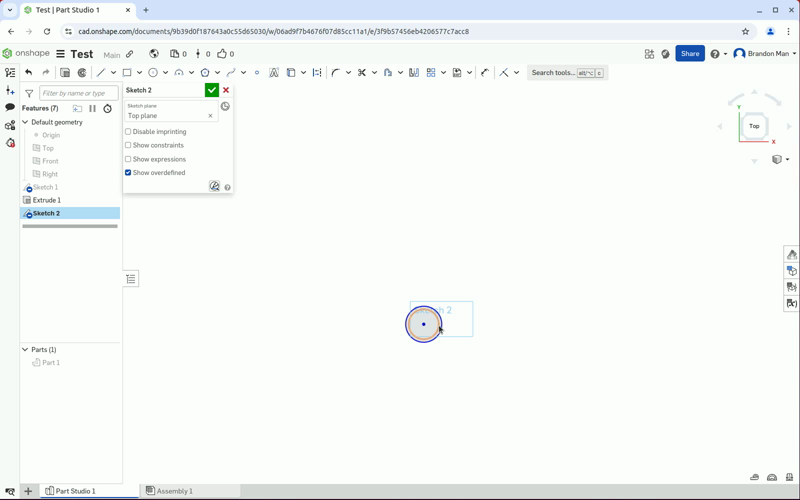
scroll(6)
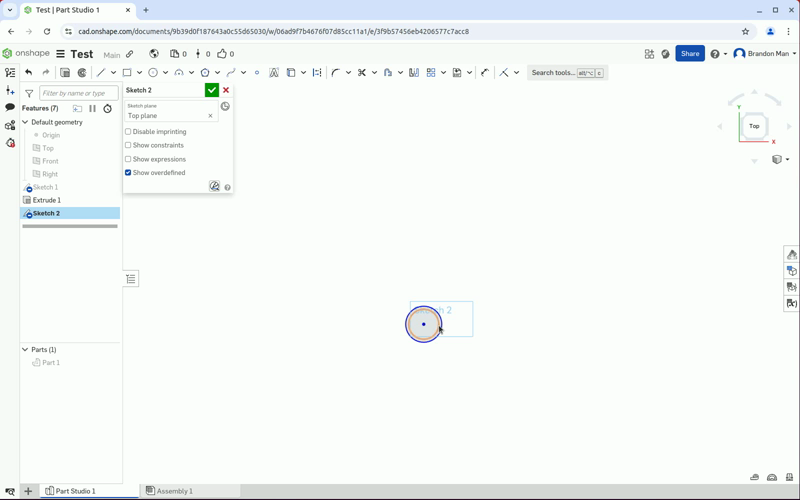
scroll(6)
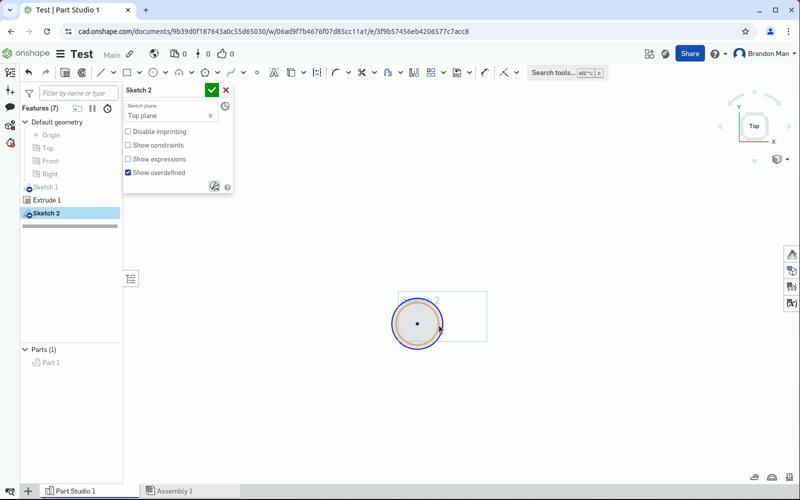
scroll(6)
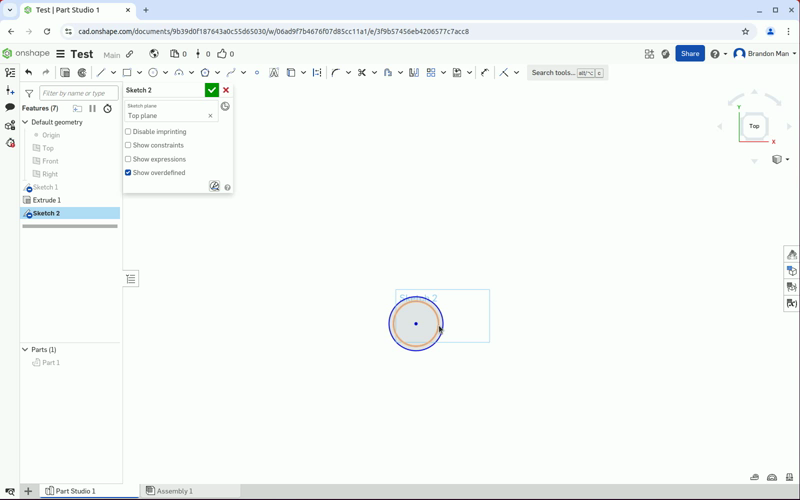
scroll(6)
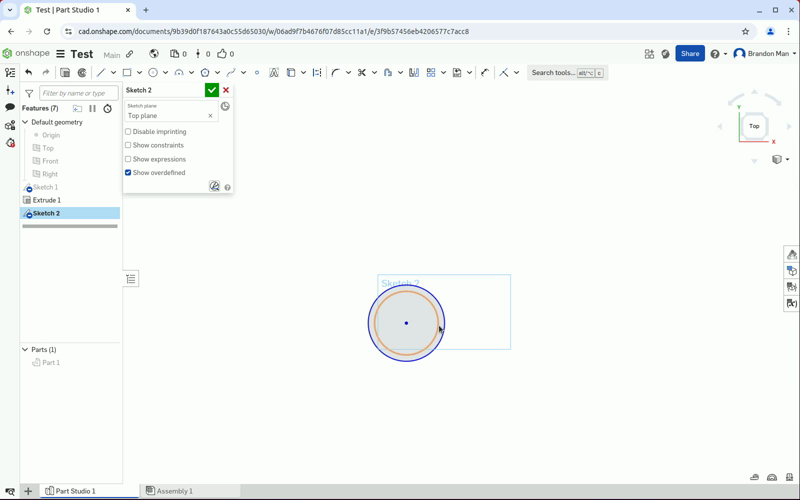
scroll(6)
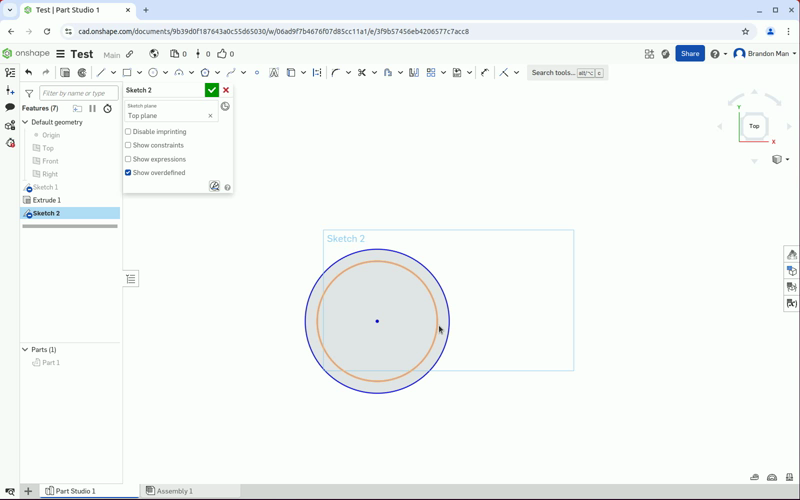
scroll(6)
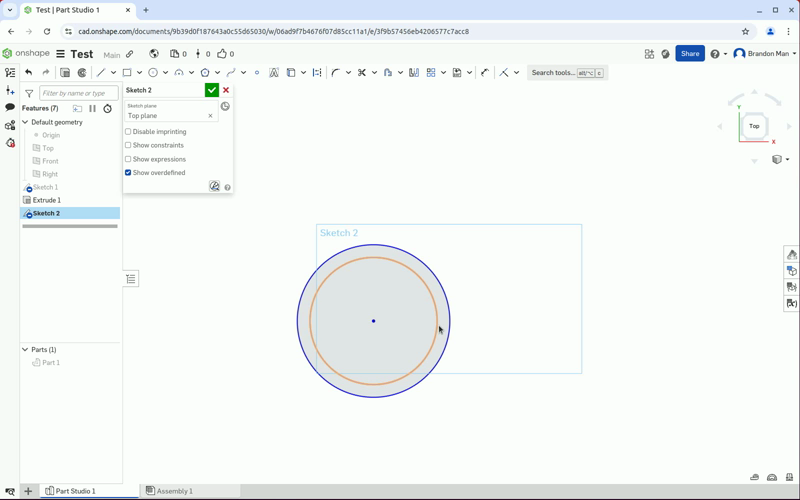
scroll(6)
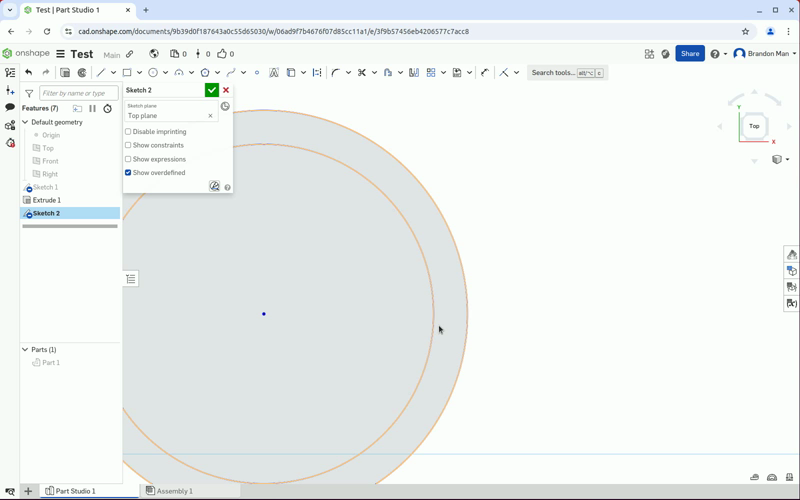
click(439, 325)
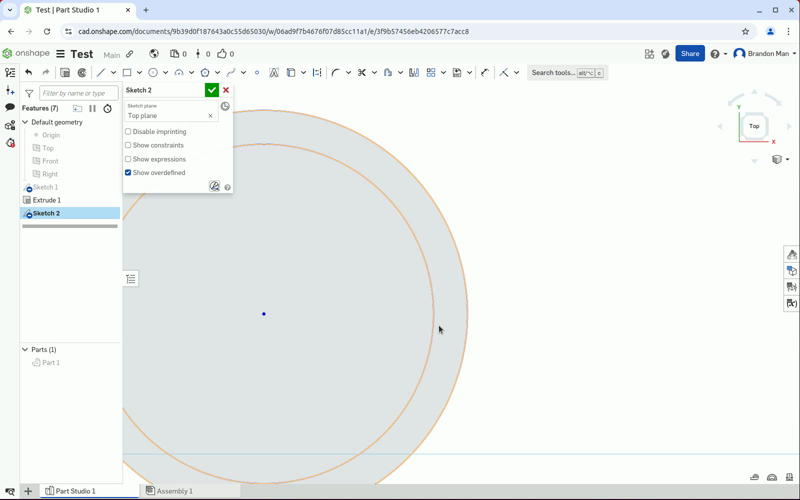
scroll(-6)
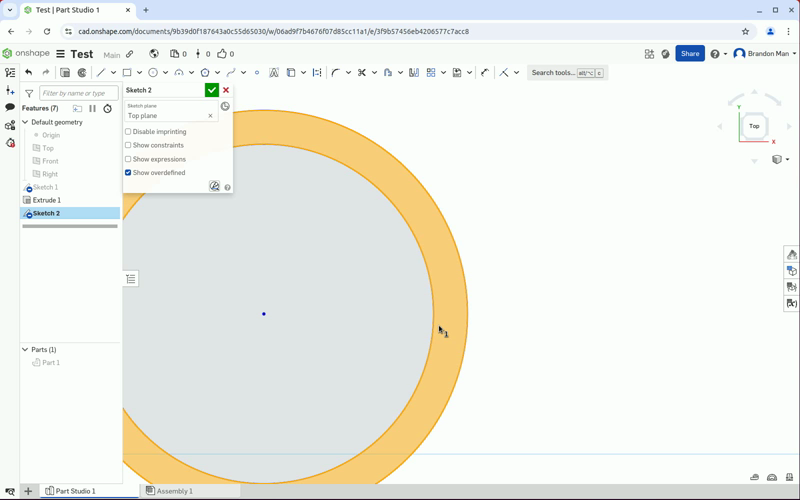
scroll(-6)
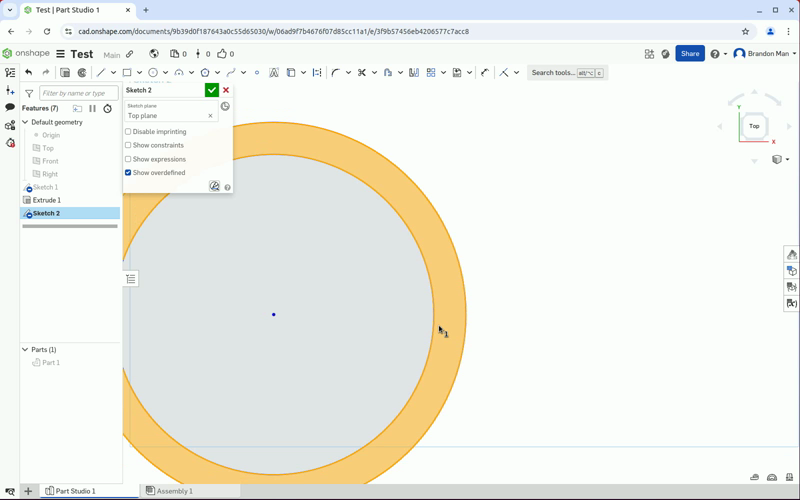
scroll(-6)
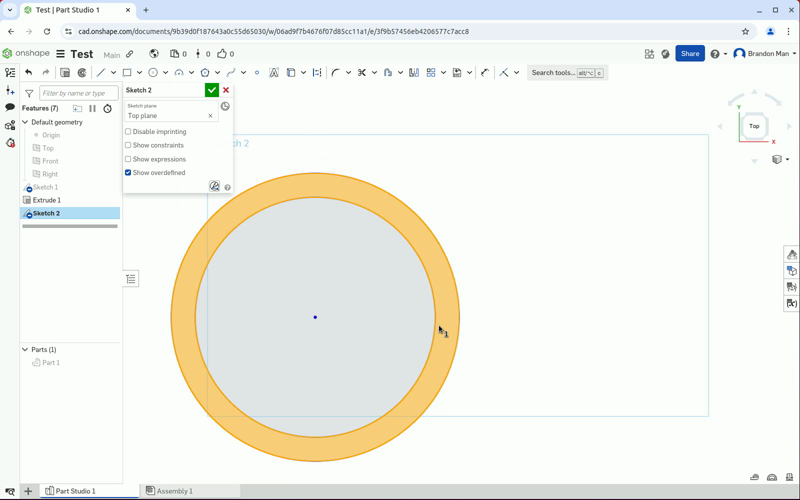
scroll(-6)
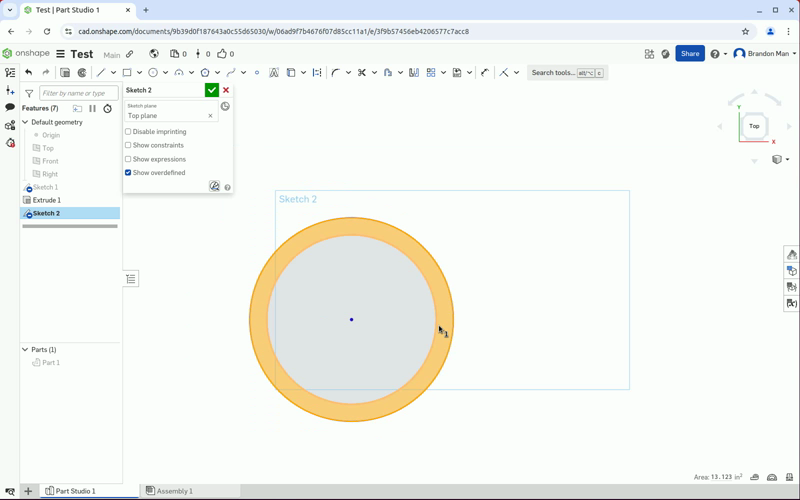
scroll(-6)
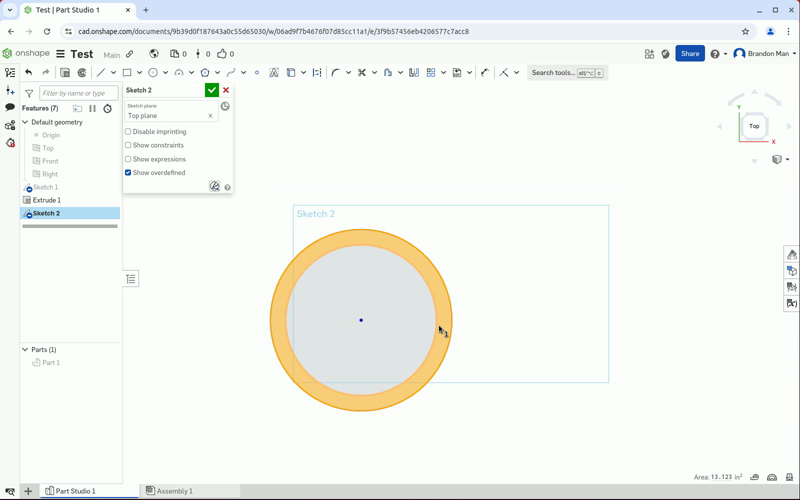
scroll(-6)
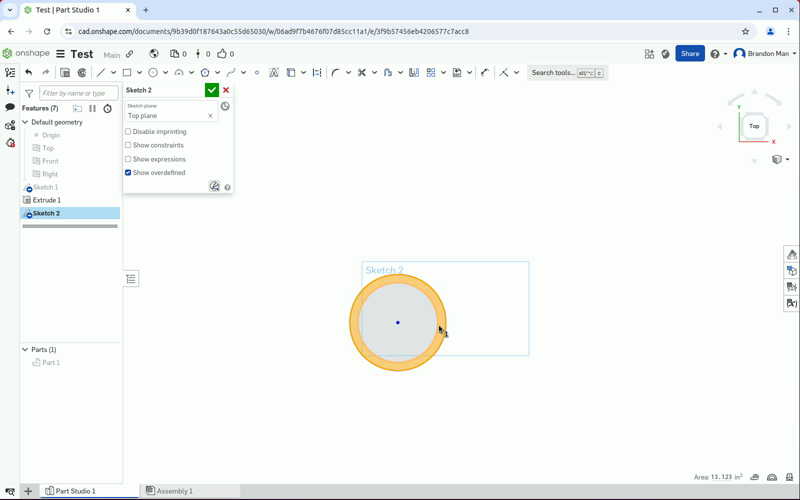
scroll(-6)
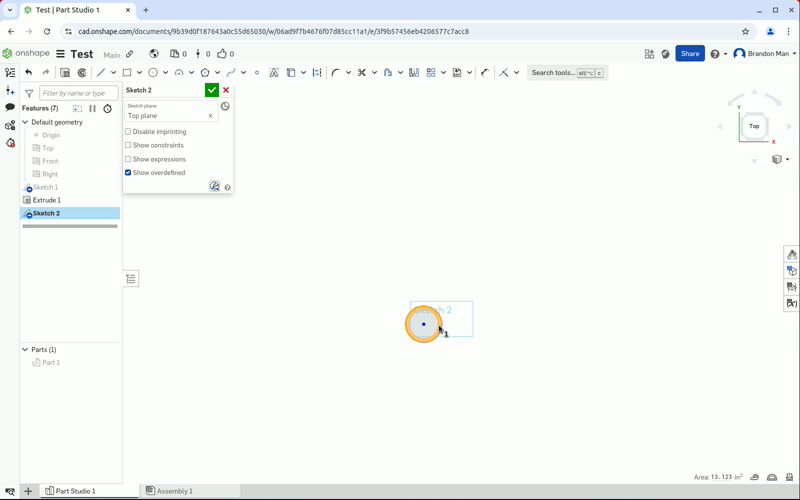
mouse_move(73, 352)
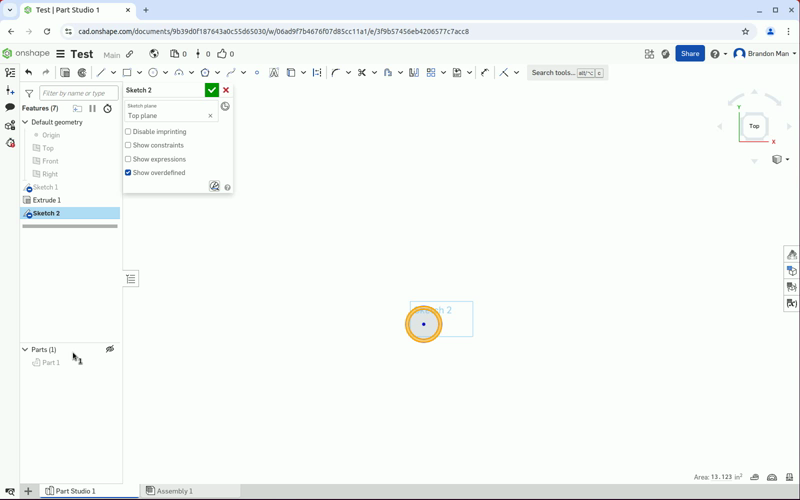
key(shift+y)
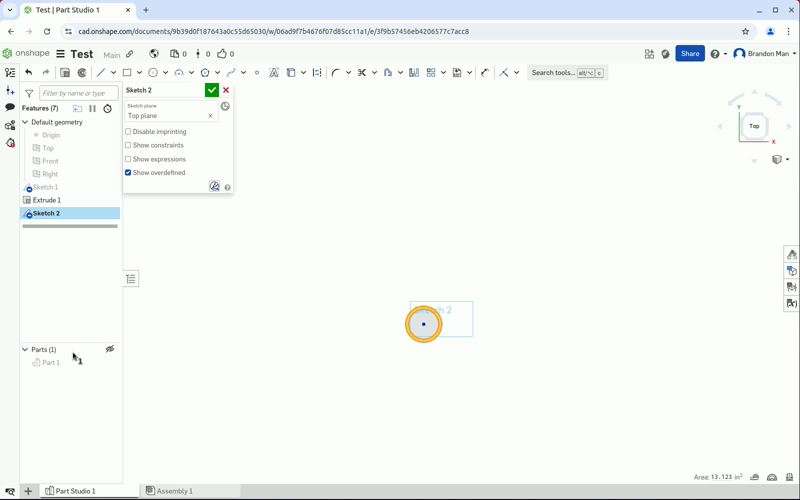
key(shift+e)
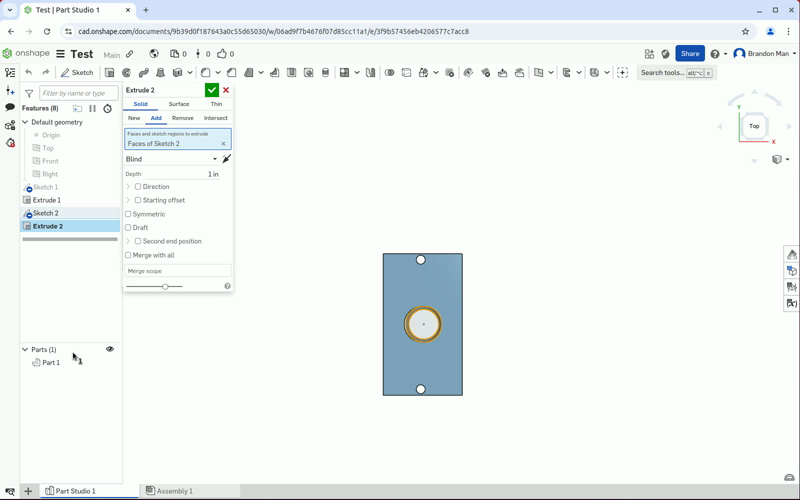
mouse_move(143, 106)
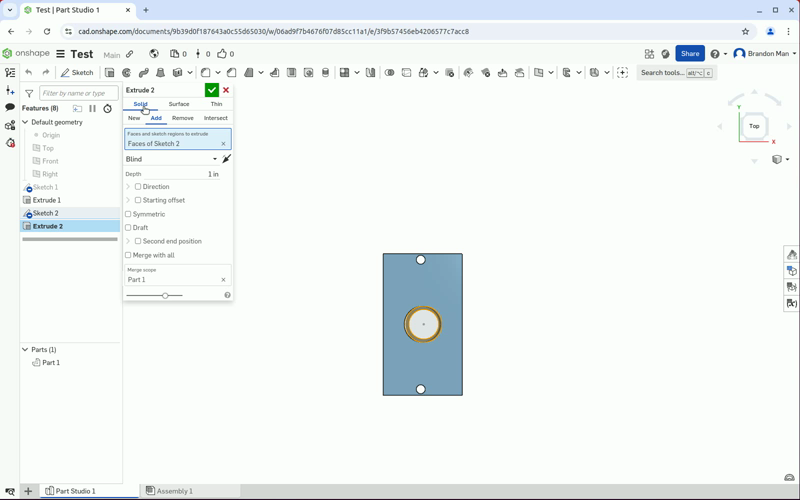
click(143, 106)
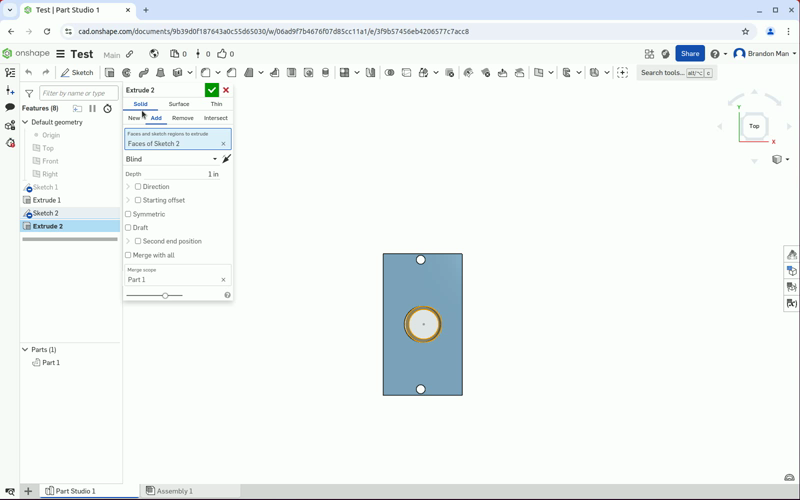
mouse_move(137, 120)
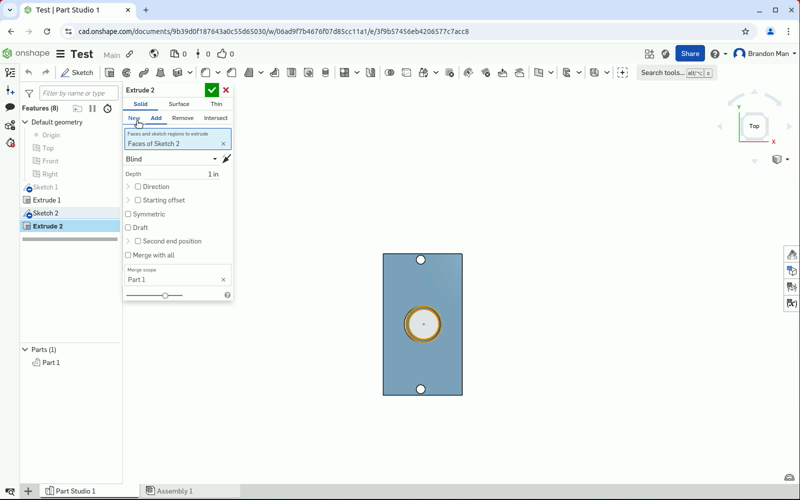
click(137, 120)
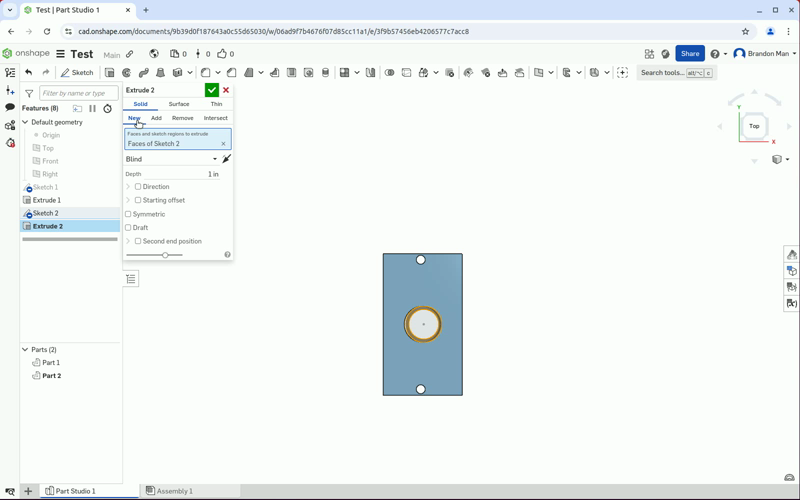
key(tab, 4)
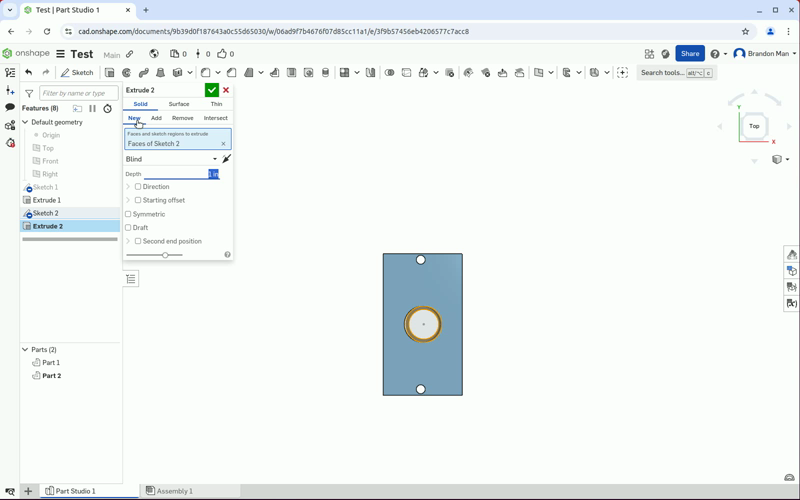
text(1.685)
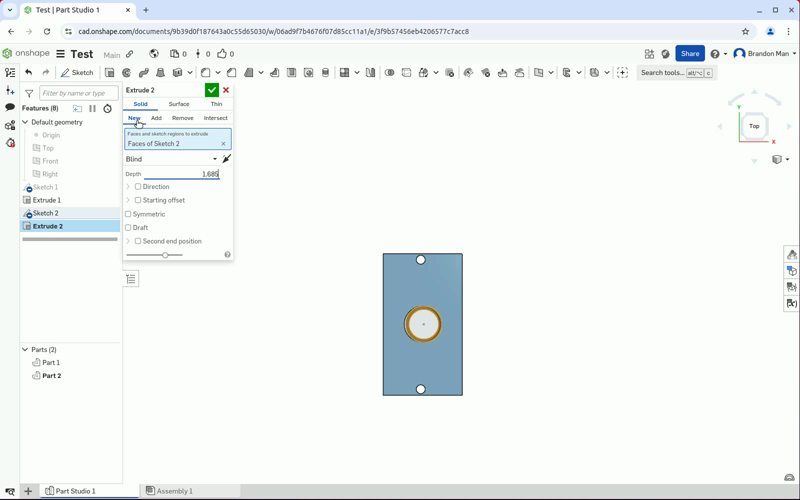
key(enter)
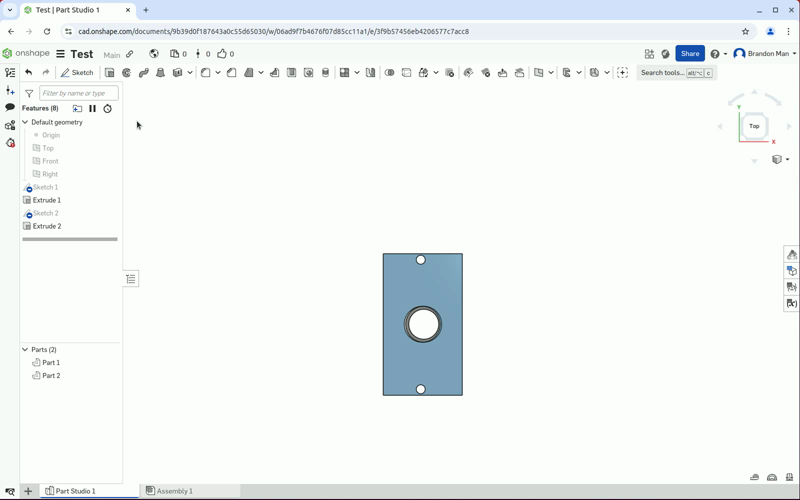
key(shift+h)
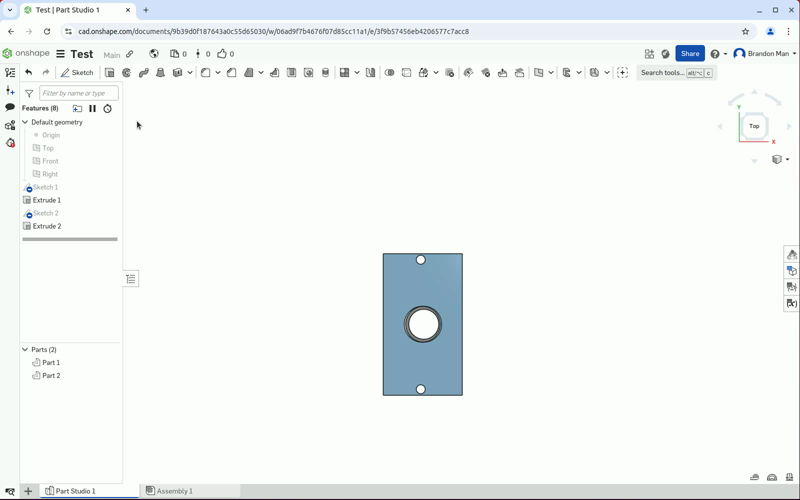
key(shift+h)
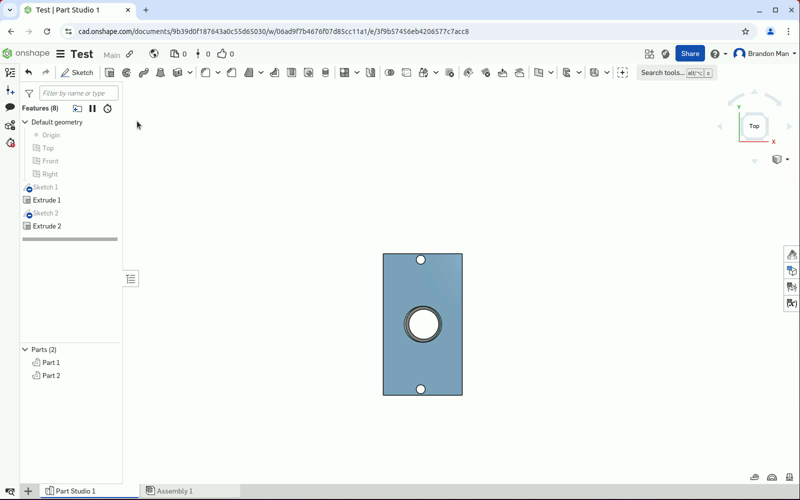
mouse_move(73, 189)
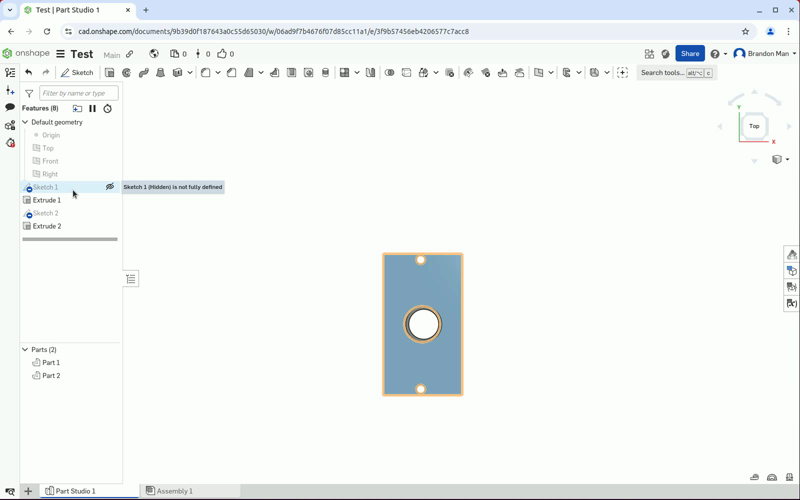
click(73, 189)
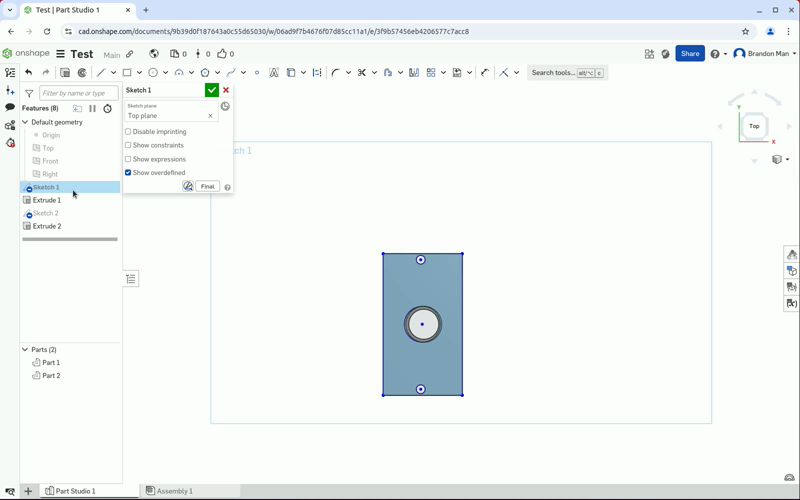
mouse_move(229, 92)
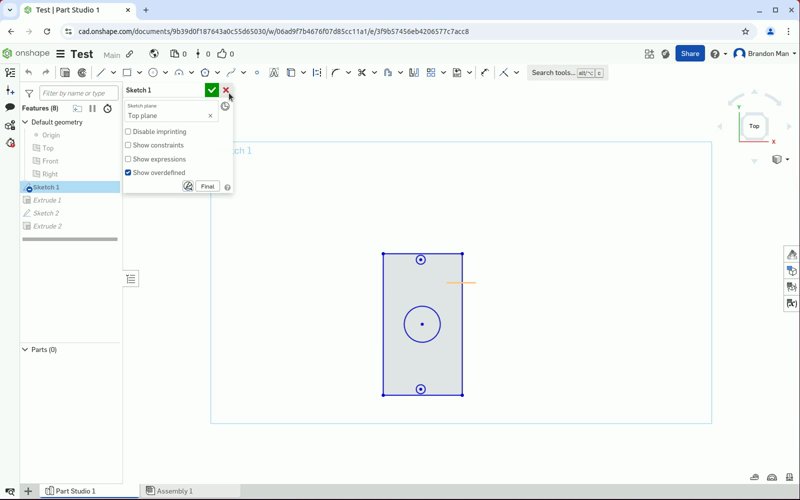
click(229, 92)
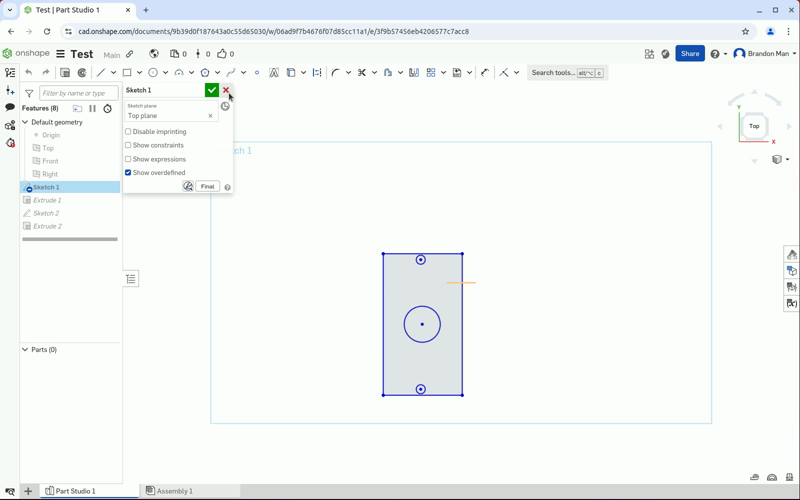
key(shift+s)
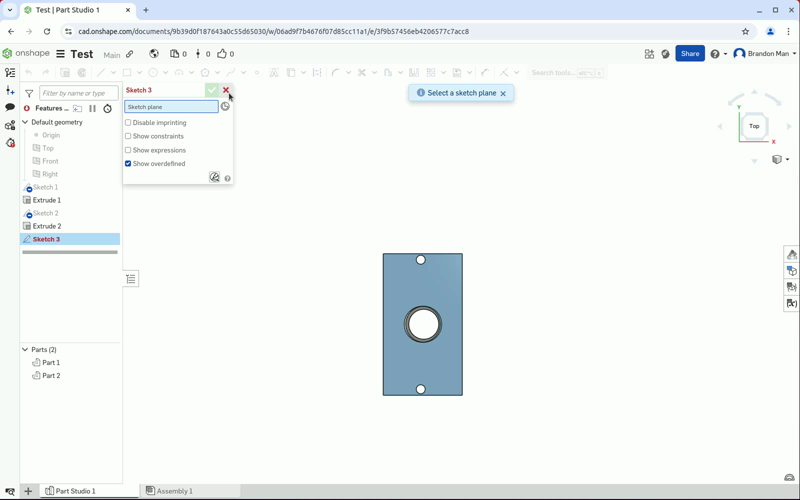
mouse_move(73, 150)
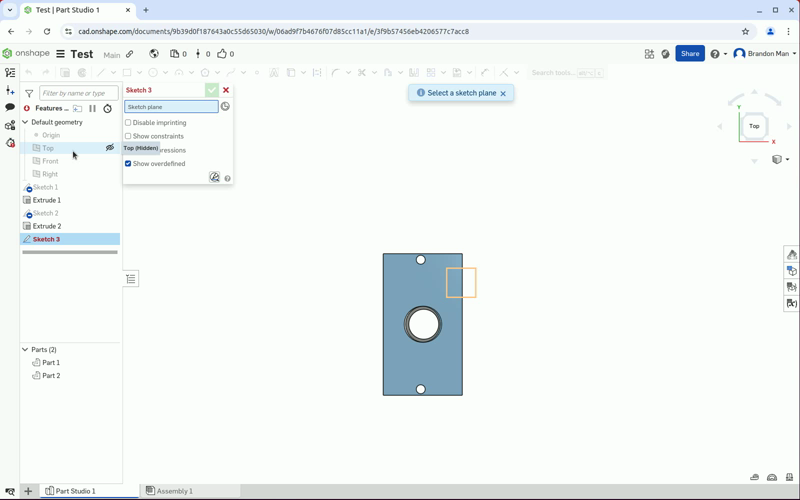
click(73, 150)
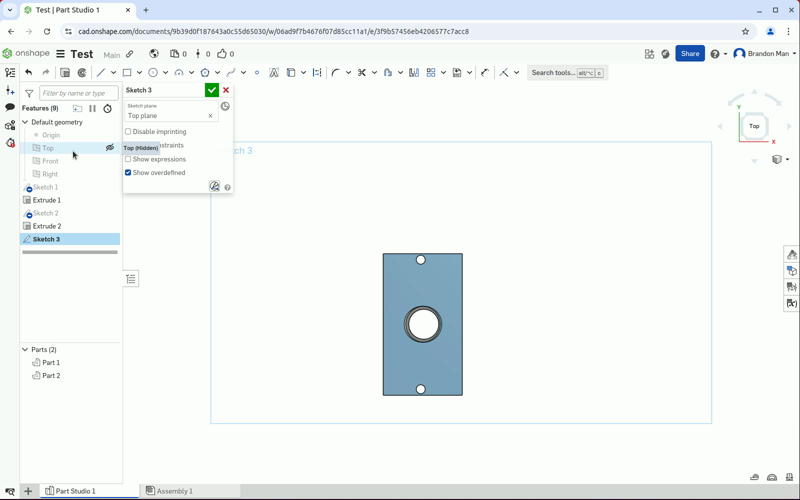
mouse_move(73, 352)
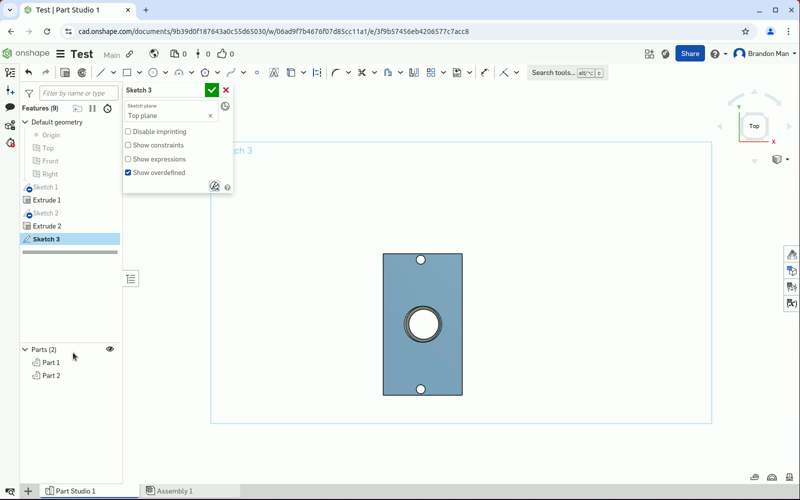
key(y)
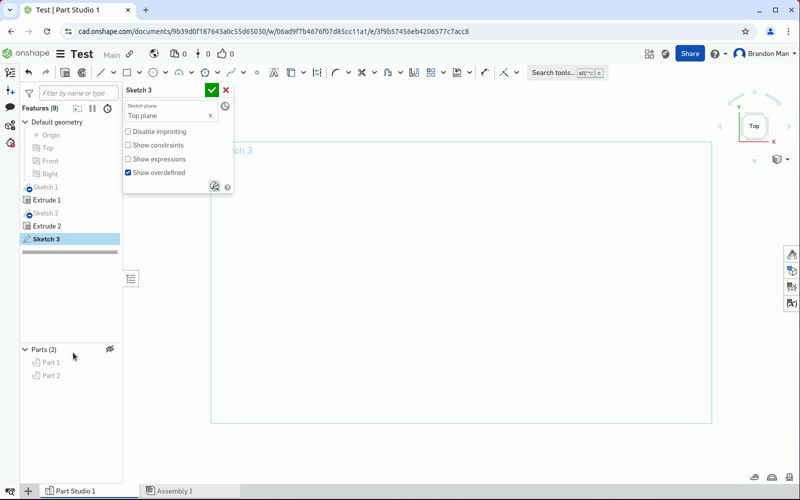
key(c)
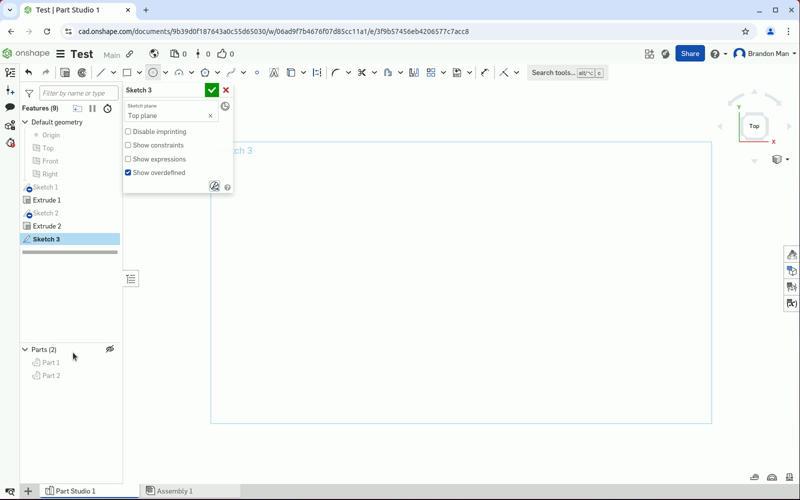
key_down(shift)
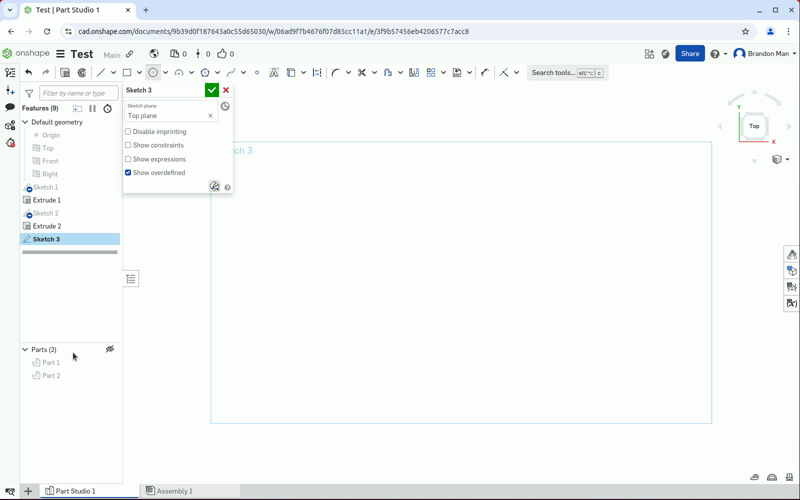
mouse_move(423, 324)
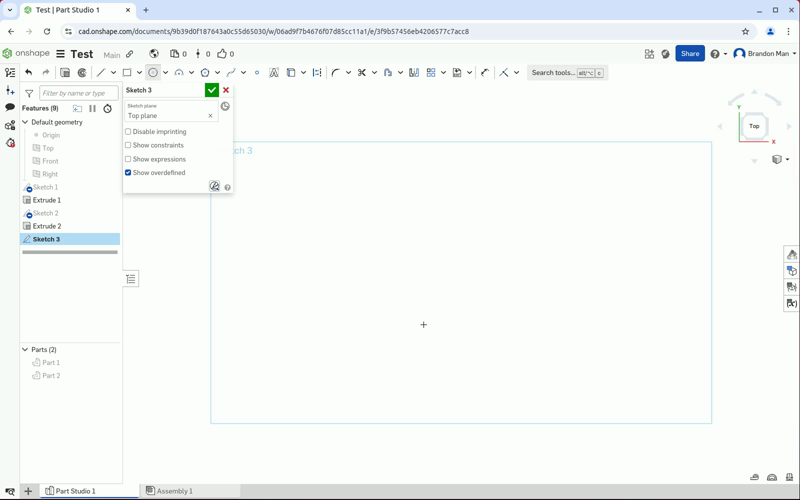
click(423, 324)
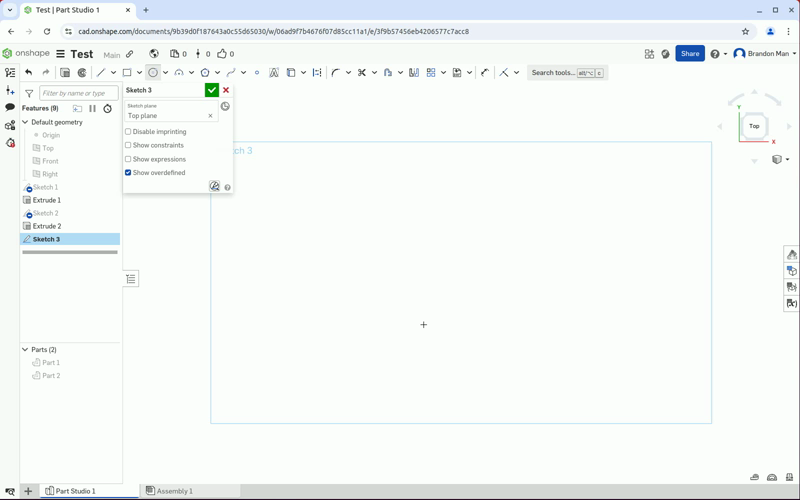
key_up(shift)
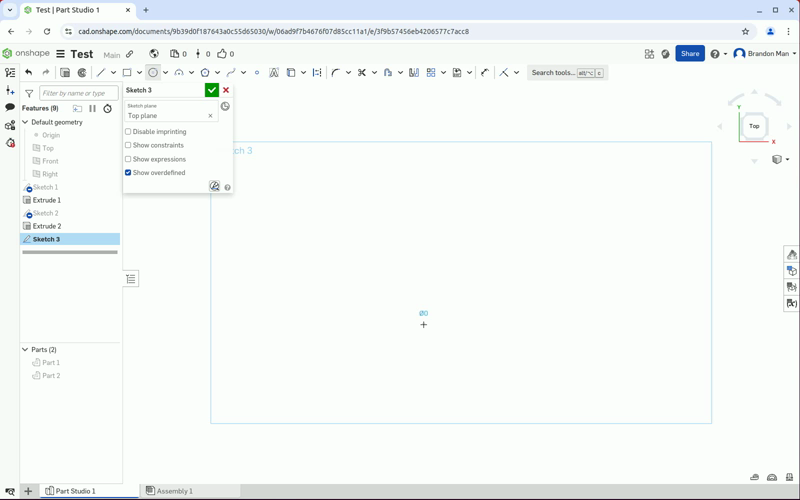
mouse_move(441, 324)
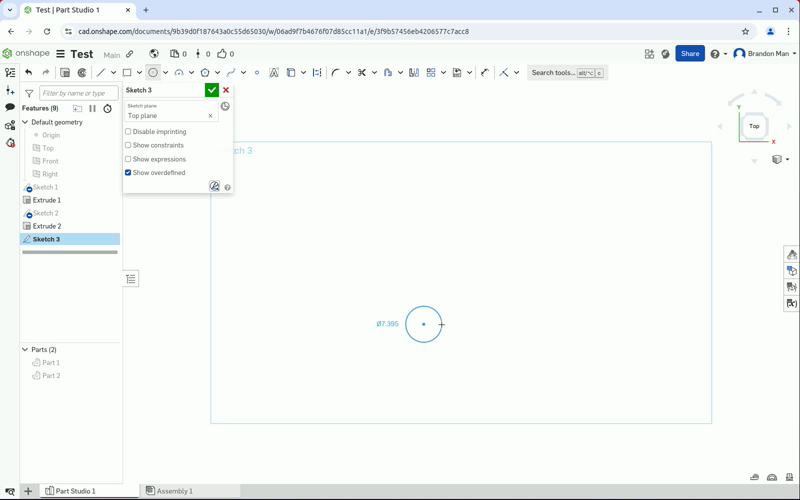
click(441, 324)
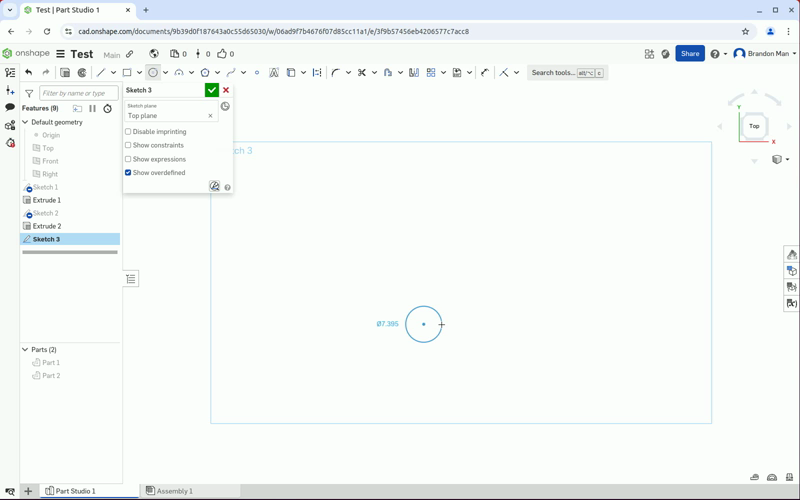
key(esc)
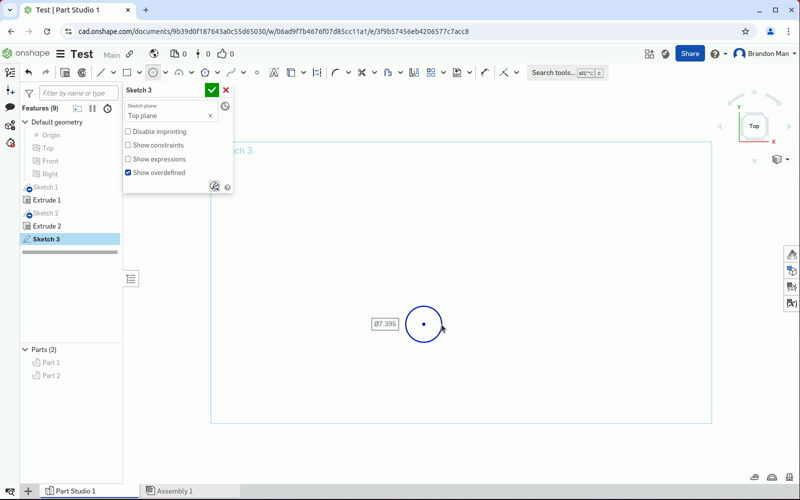
key(c)
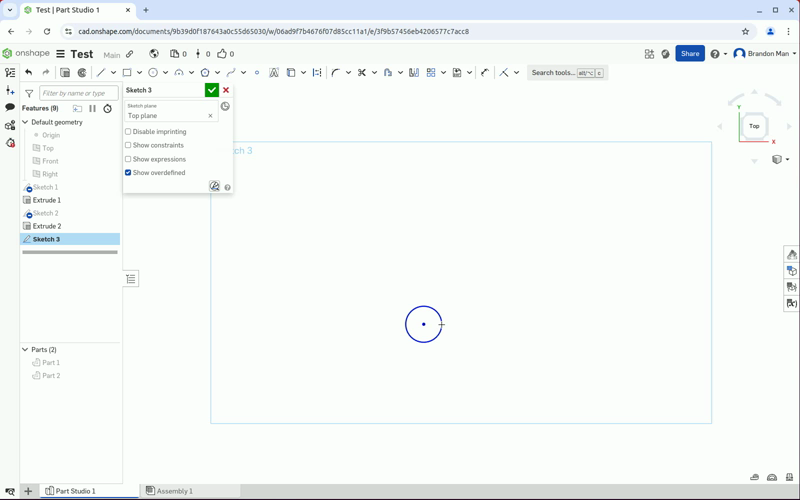
key_down(shift)
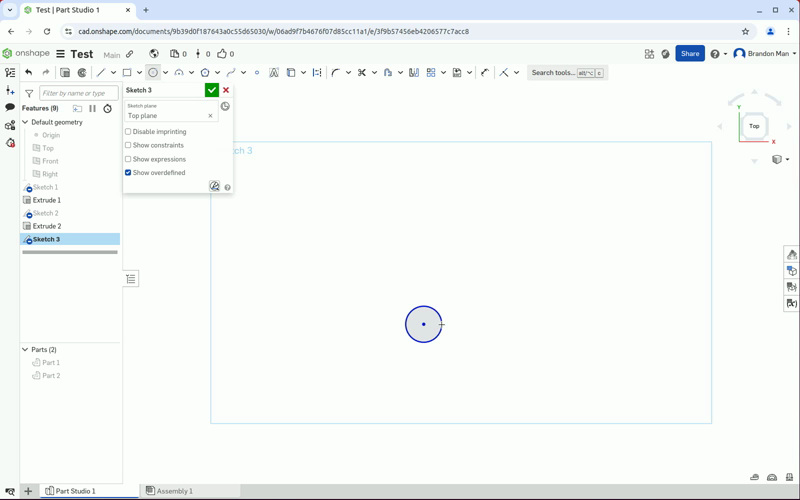
mouse_move(423, 324)
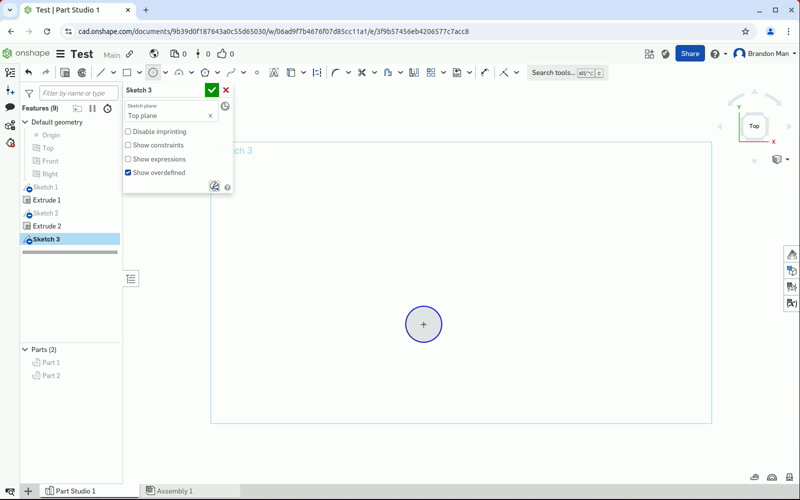
click(423, 324)
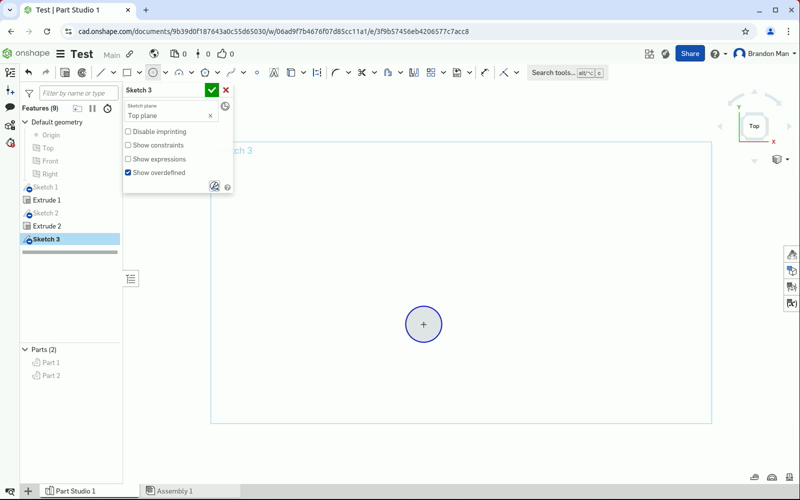
key_up(shift)
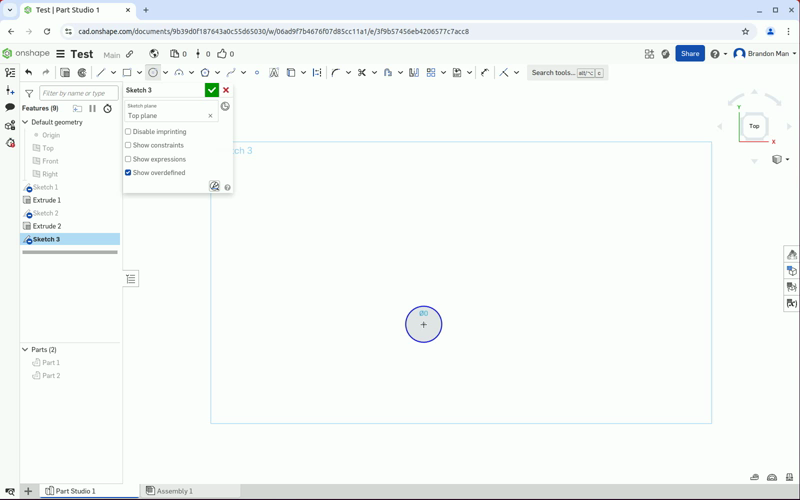
mouse_move(438, 324)
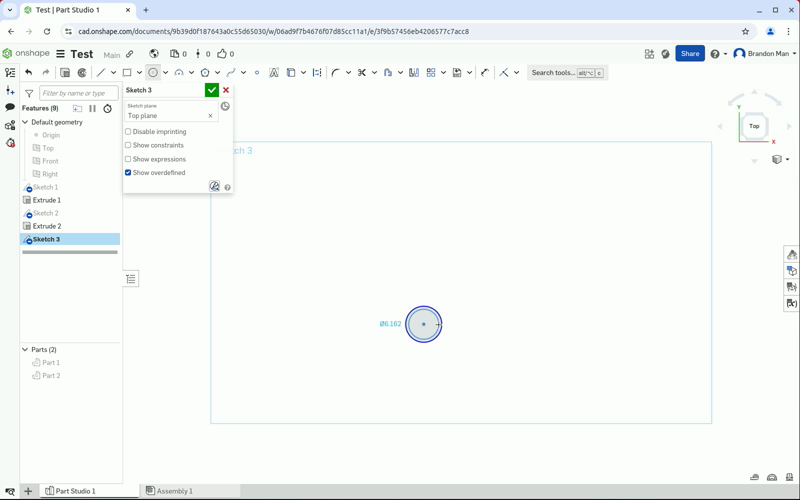
scroll(6)
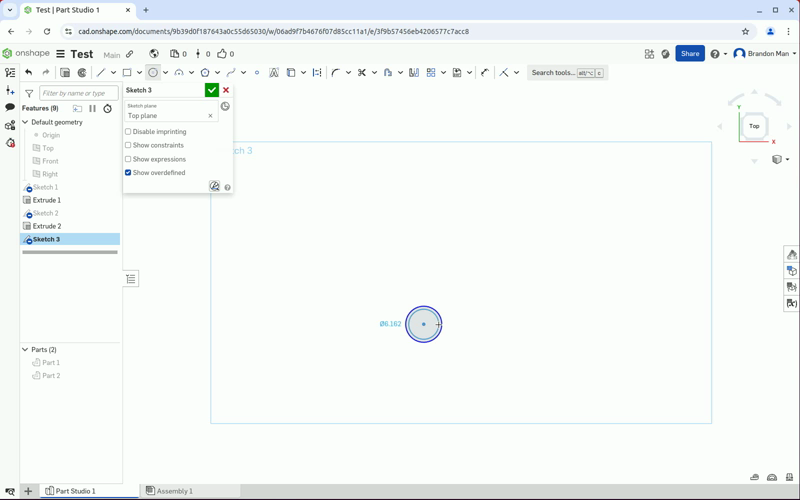
scroll(6)
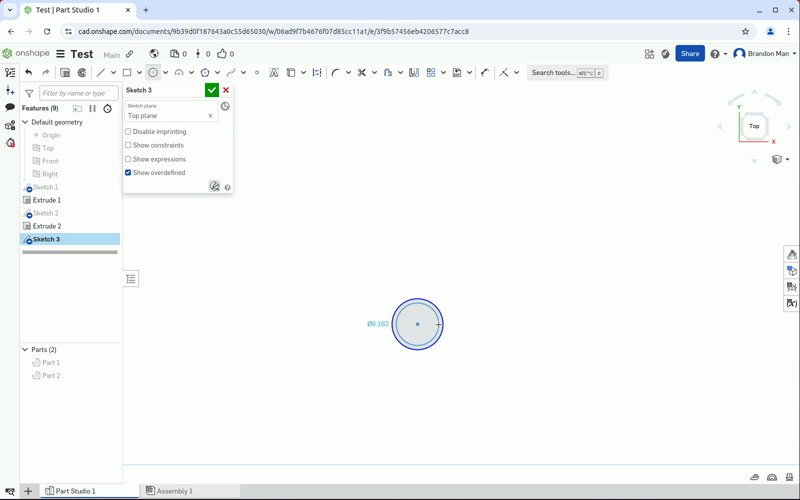
scroll(6)
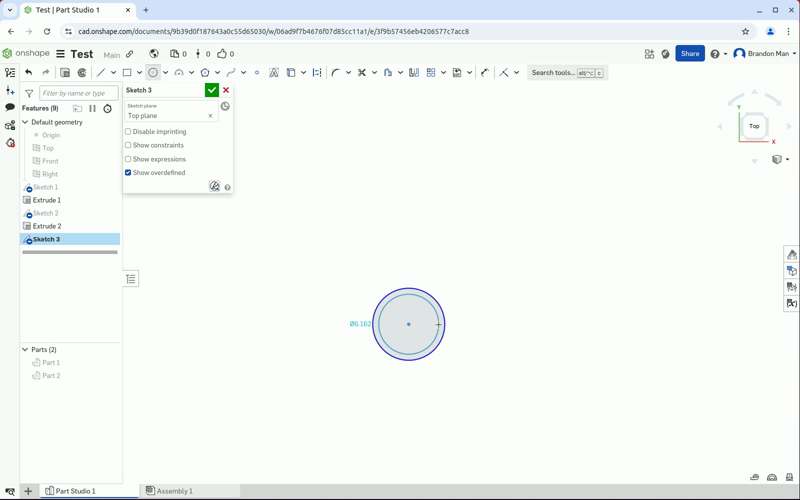
scroll(6)
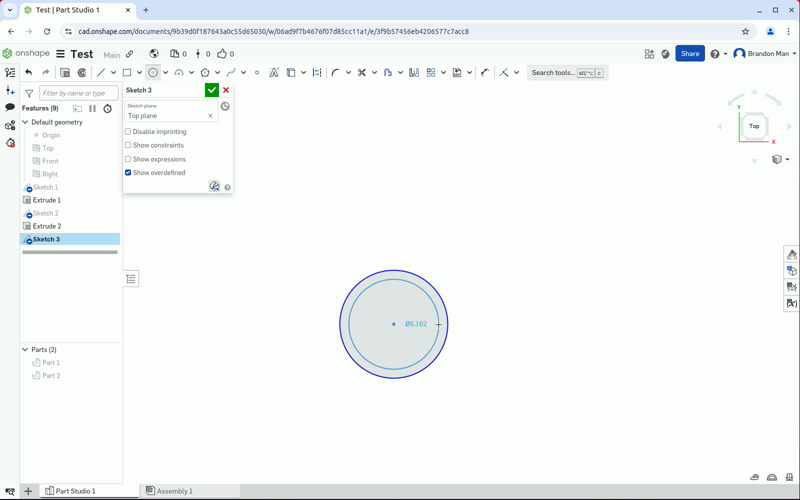
scroll(6)
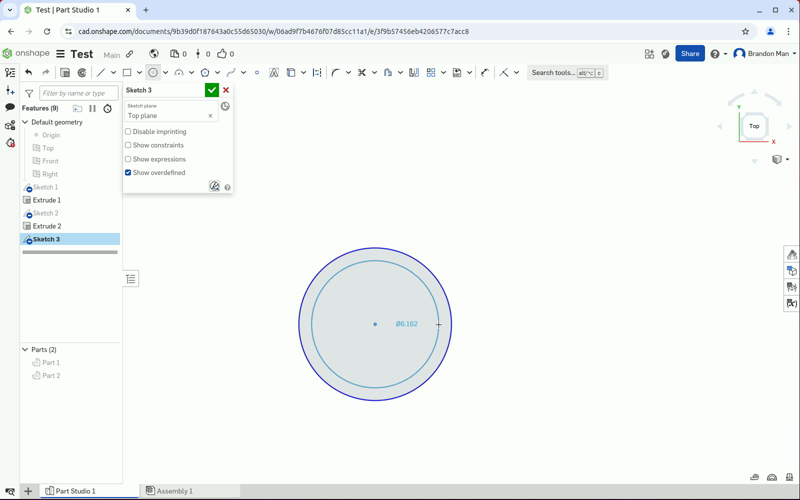
scroll(6)
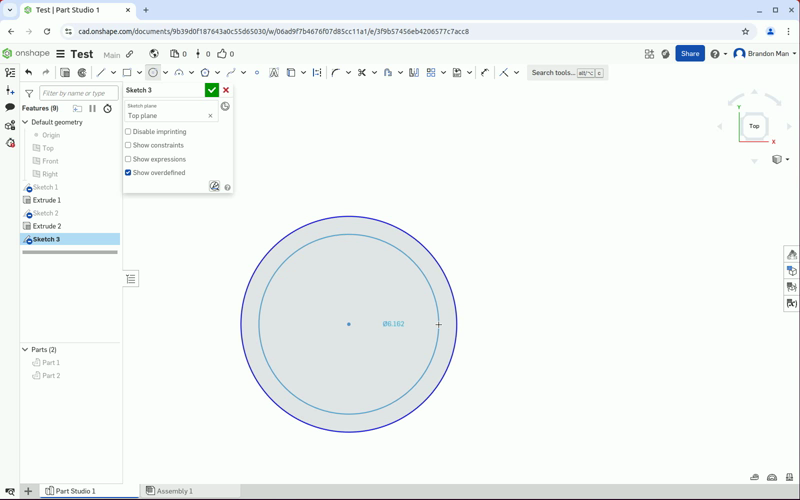
scroll(6)
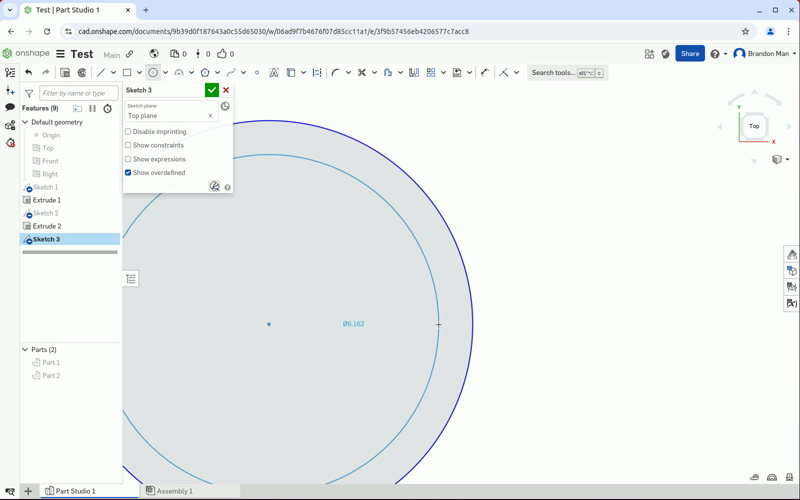
click(438, 324)
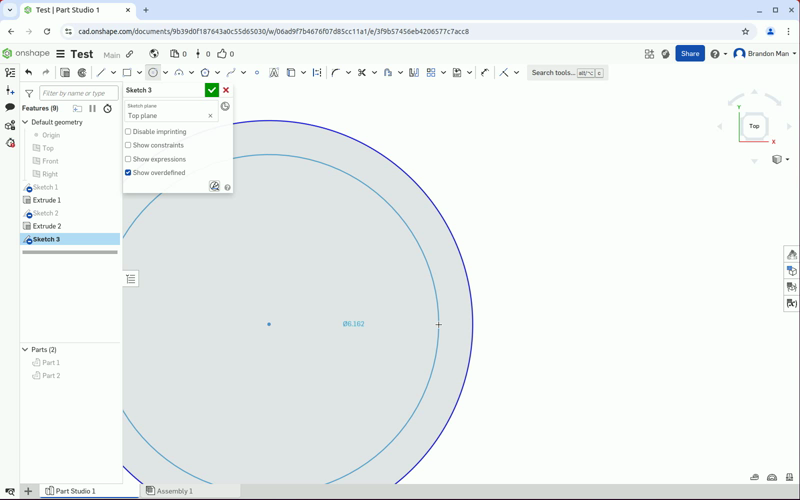
scroll(-6)
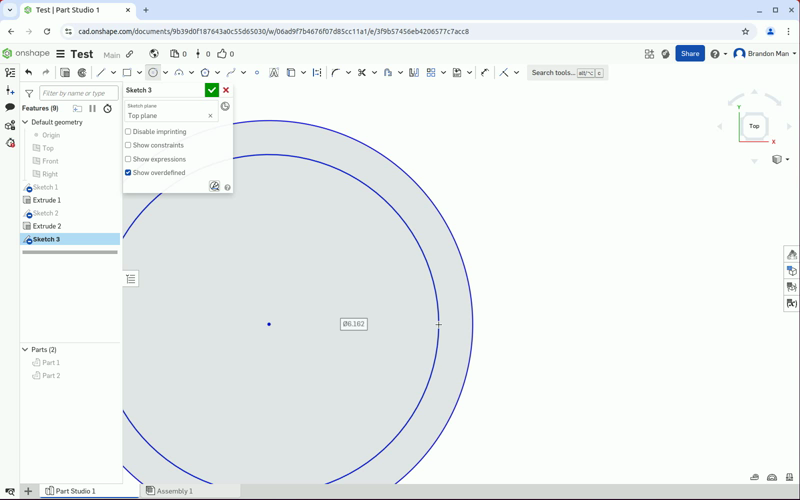
scroll(-6)
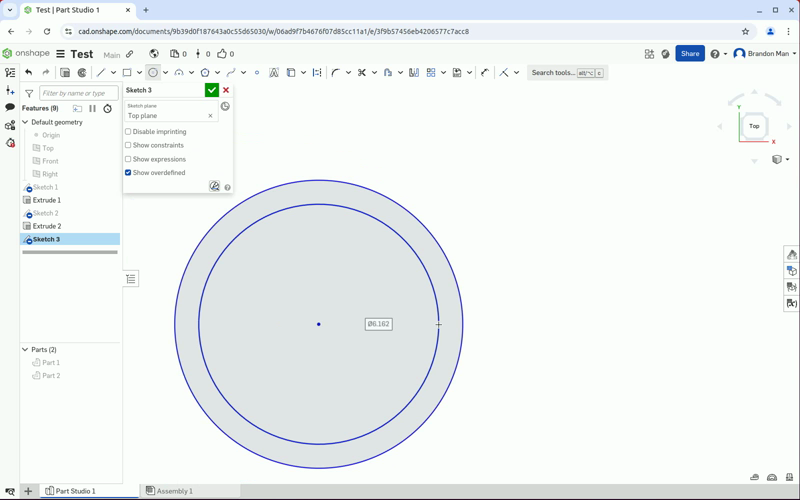
scroll(-6)
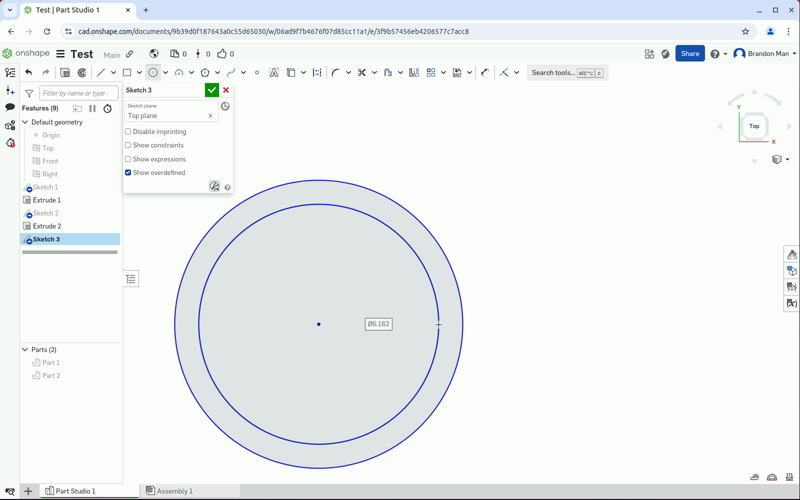
scroll(-6)
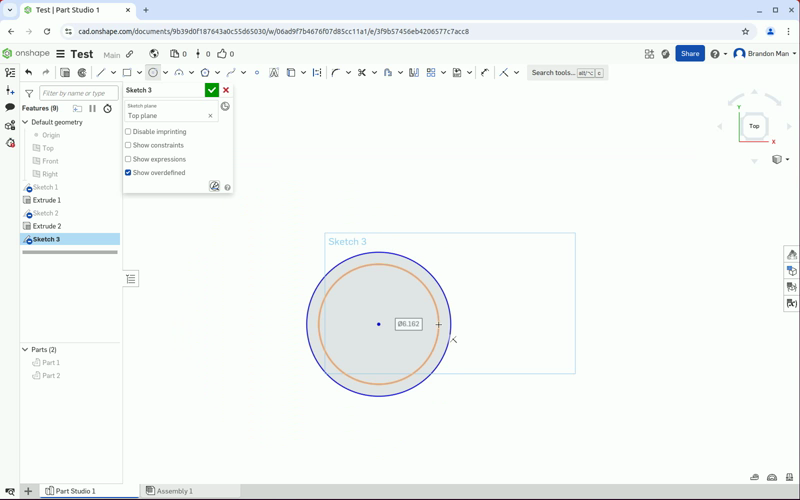
scroll(-6)
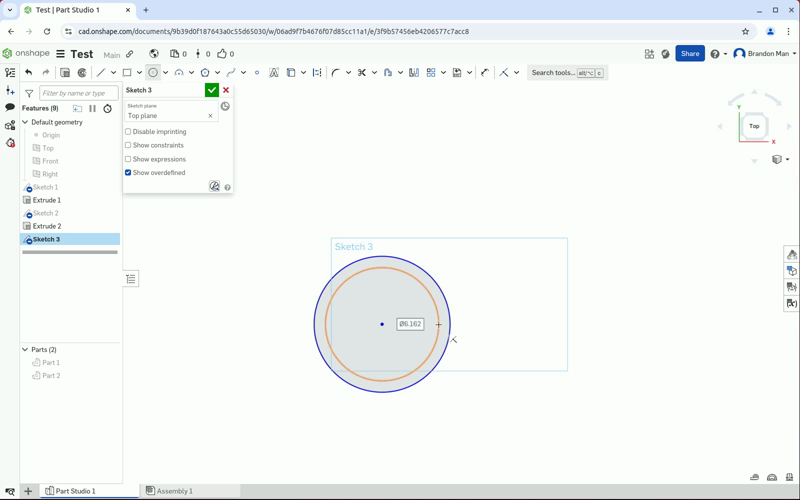
scroll(-6)
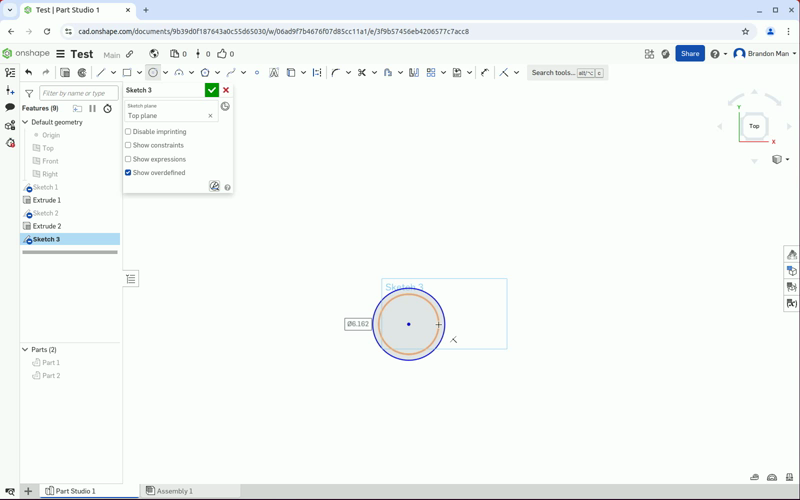
scroll(-6)
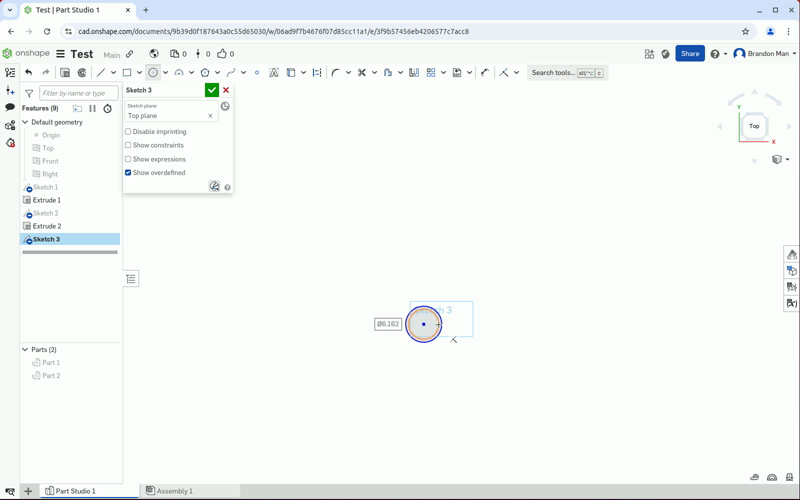
key(esc)
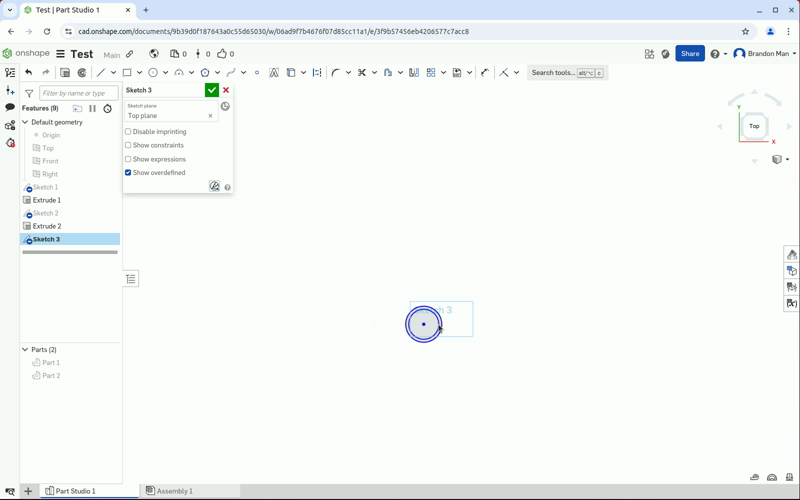
mouse_move(408, 324)
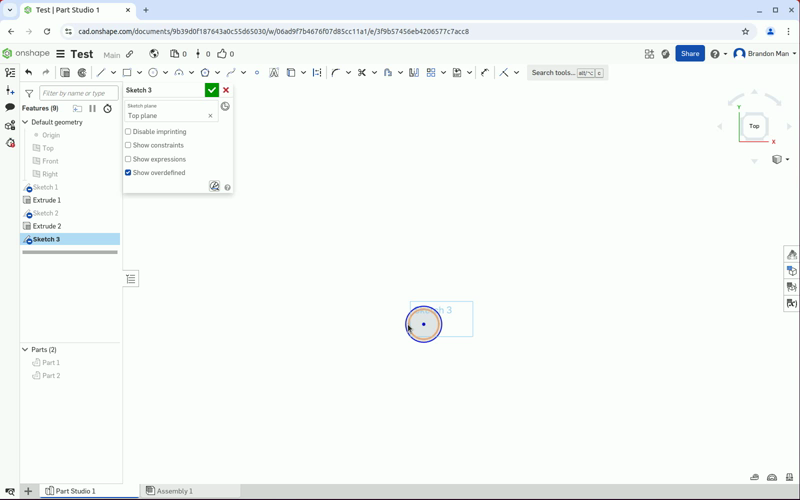
scroll(6)
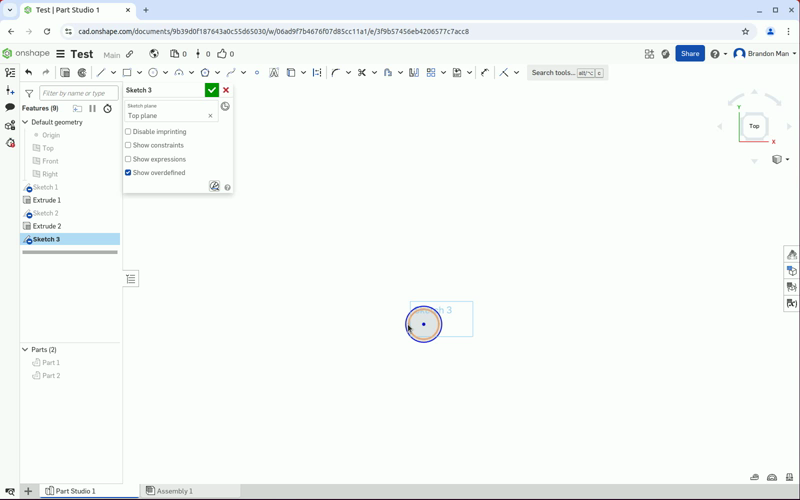
scroll(6)
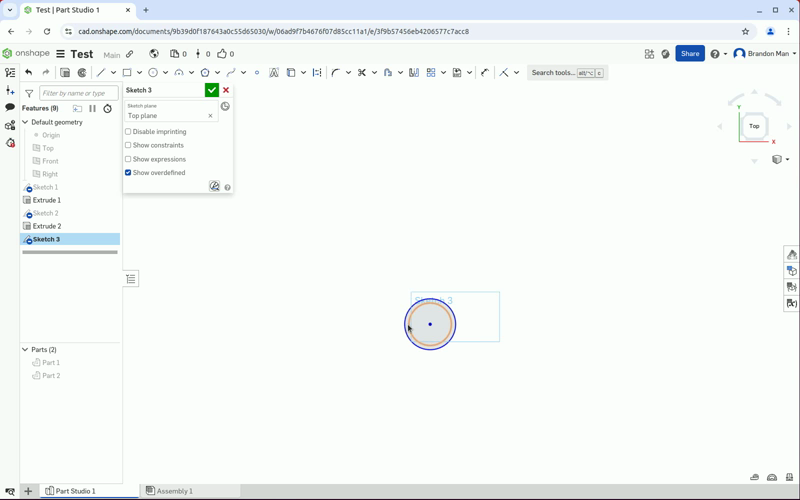
scroll(6)
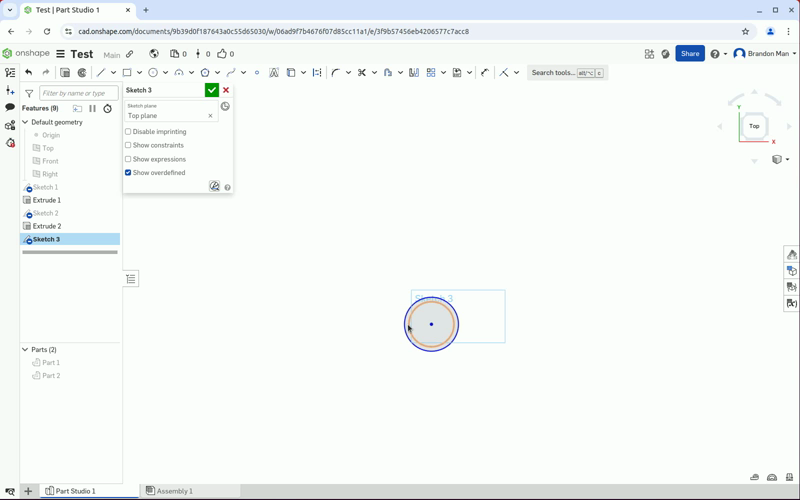
scroll(6)
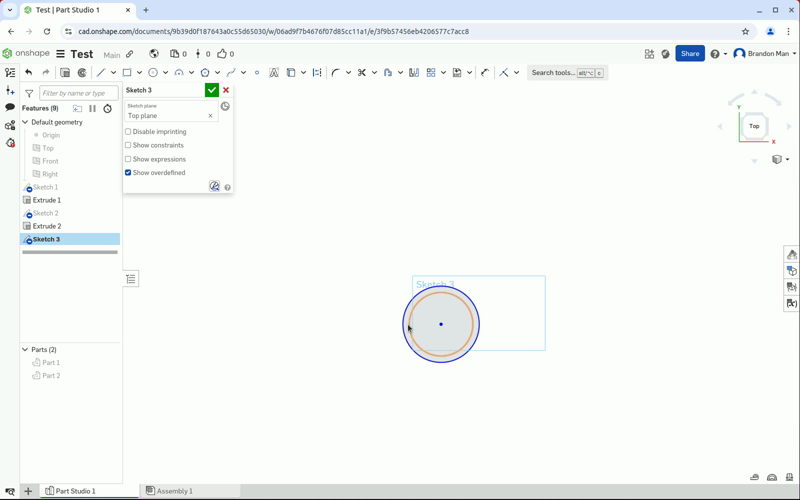
scroll(6)
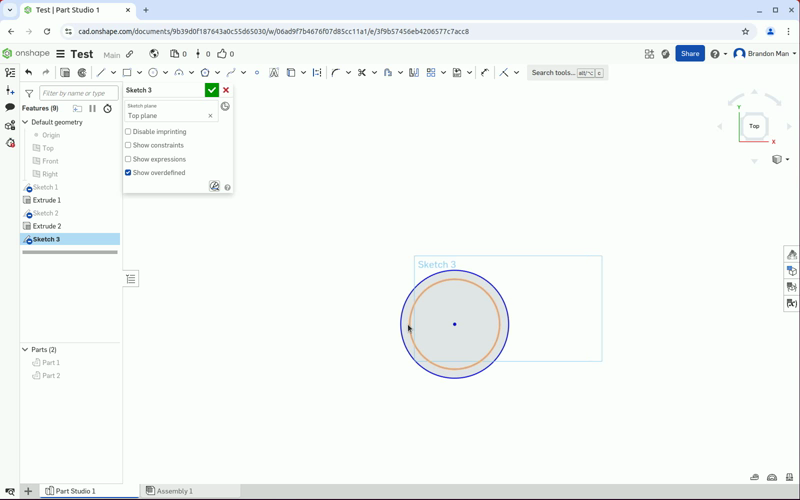
scroll(6)
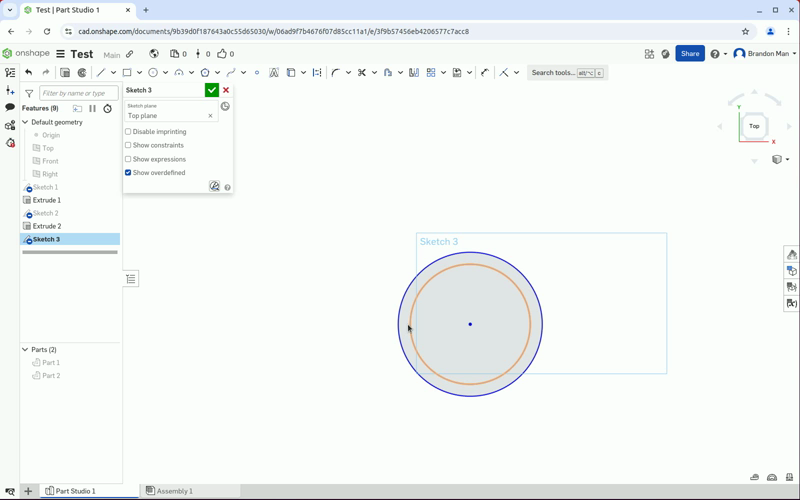
scroll(6)
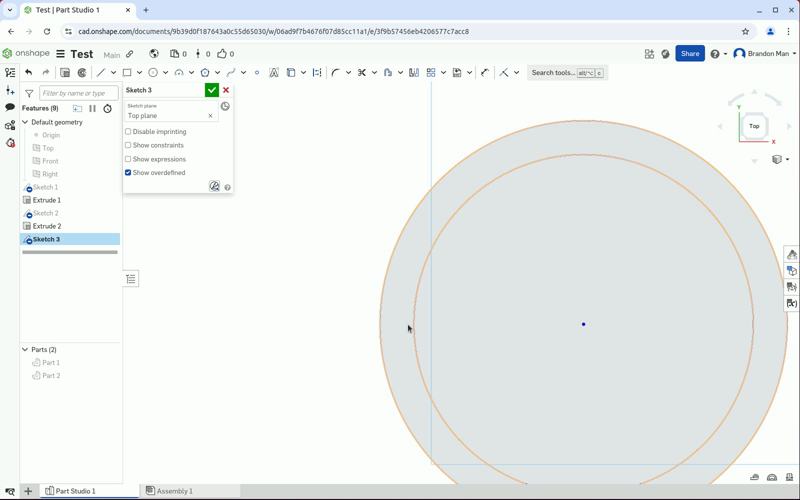
click(408, 324)
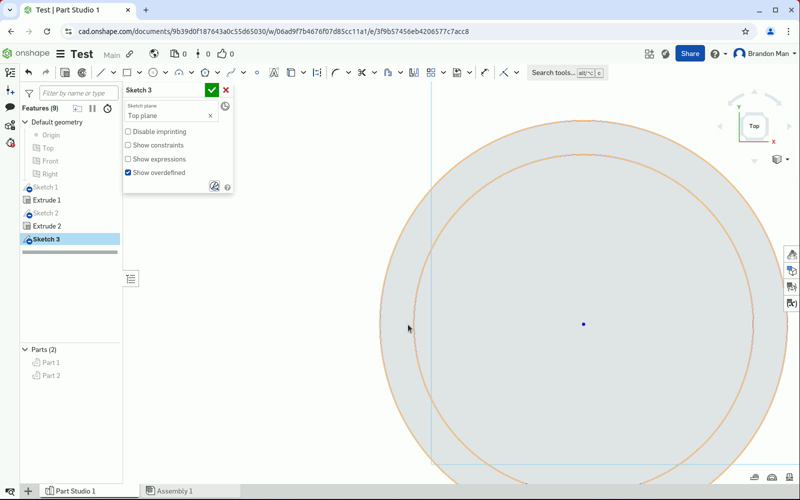
scroll(-6)
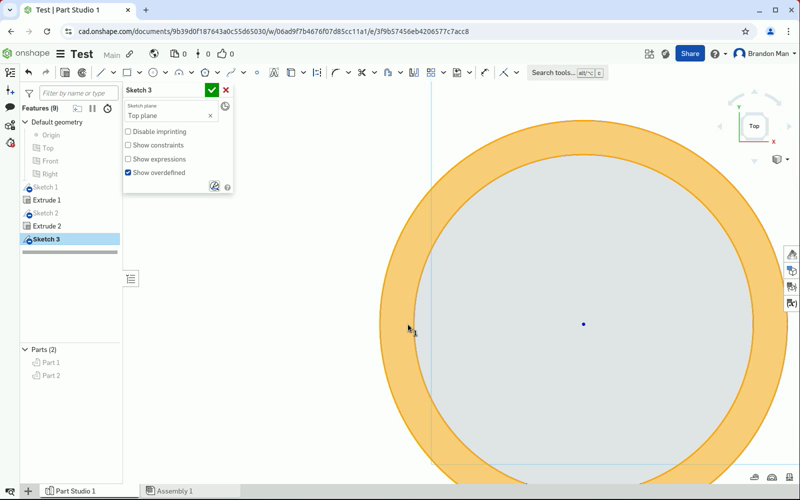
scroll(-6)
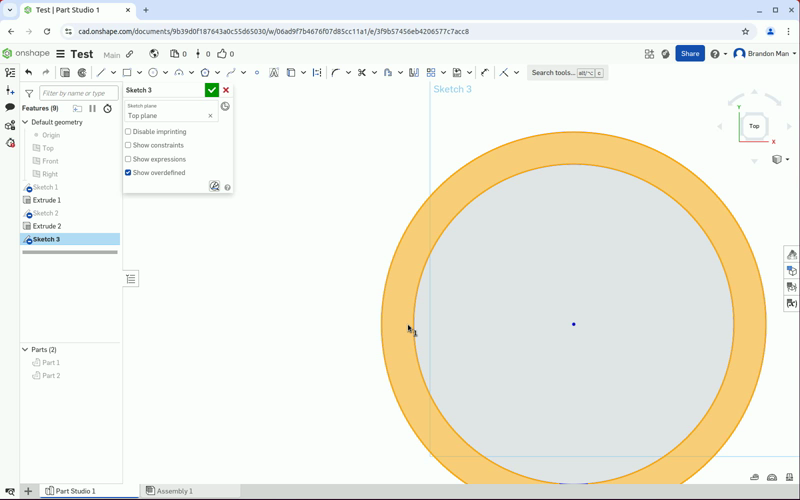
scroll(-6)
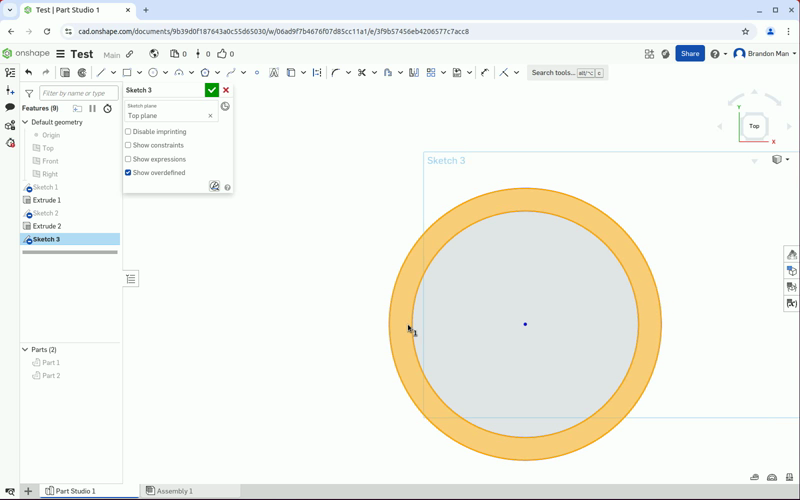
scroll(-6)
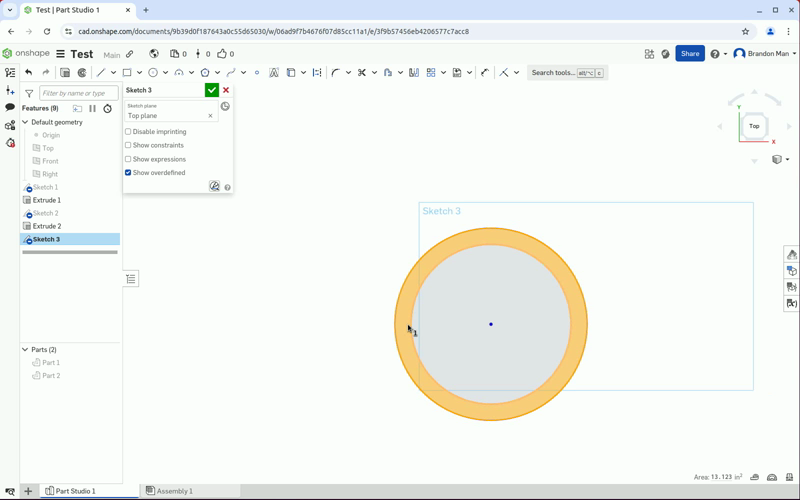
scroll(-6)
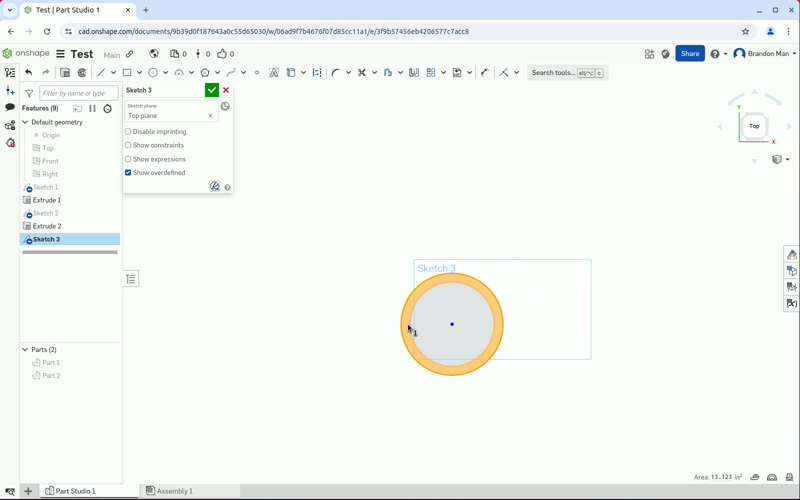
scroll(-6)
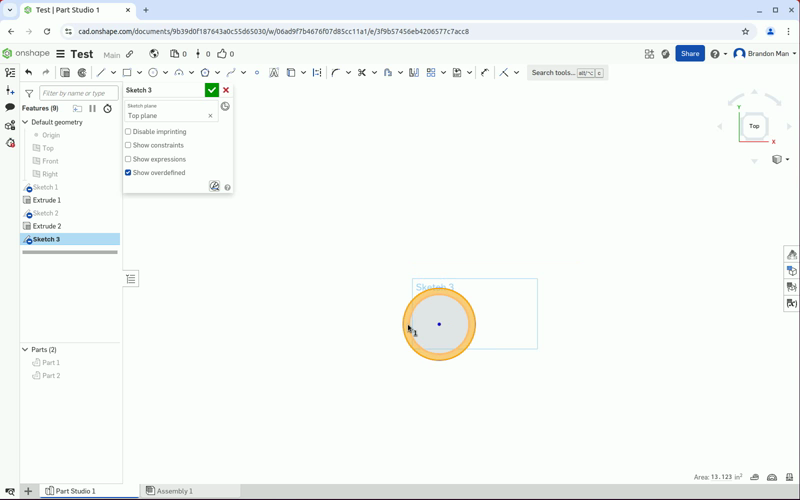
scroll(-6)
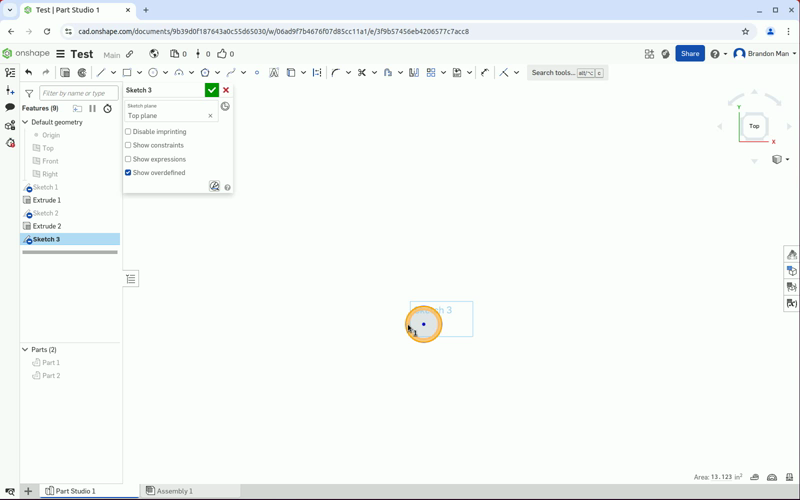
mouse_move(73, 352)
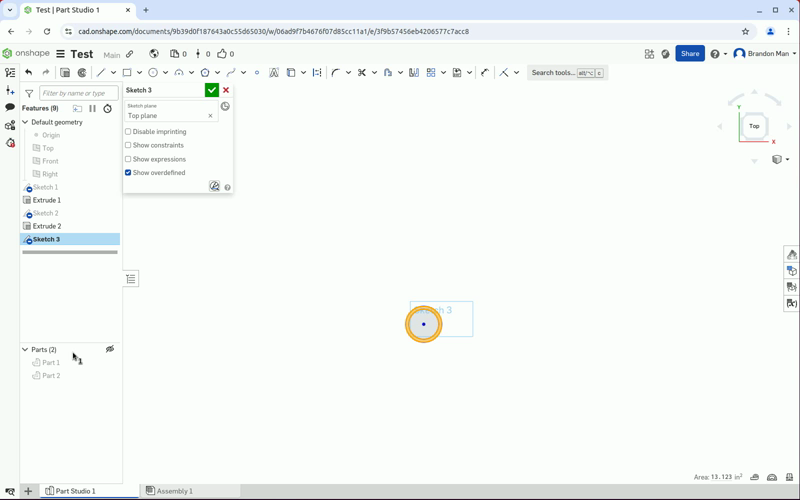
key(shift+y)
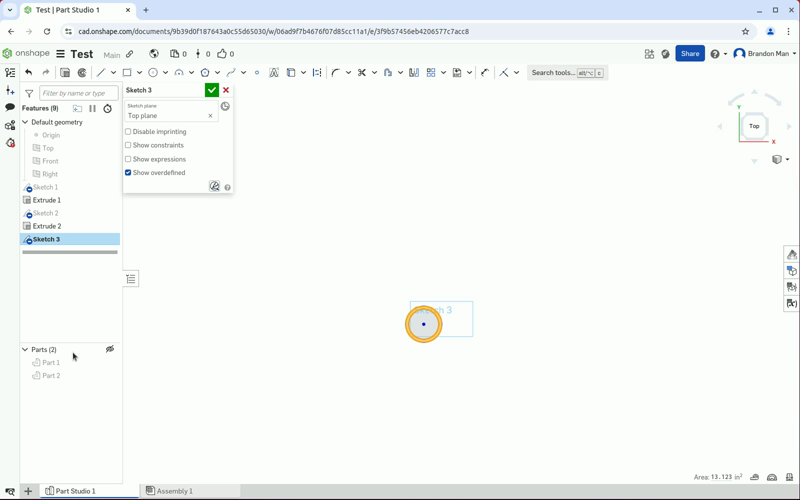
key(shift+e)
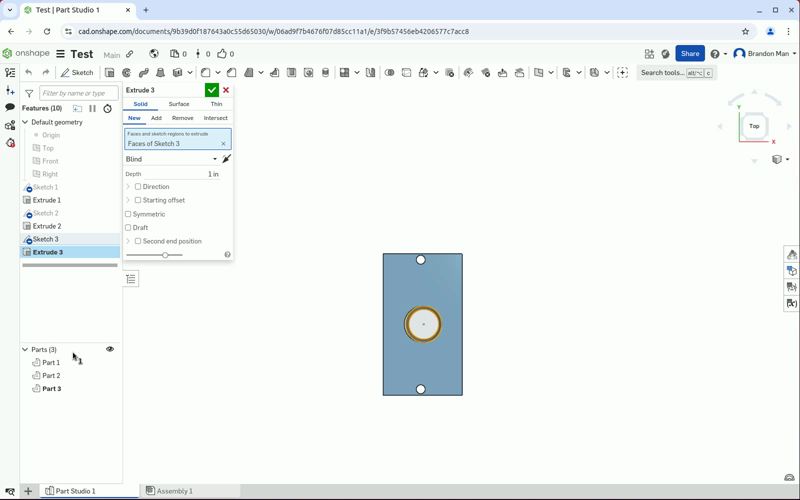
mouse_move(143, 106)
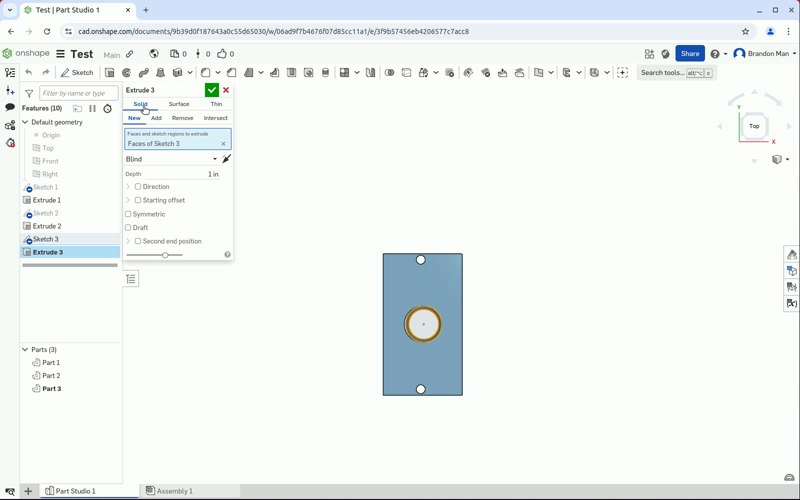
click(143, 106)
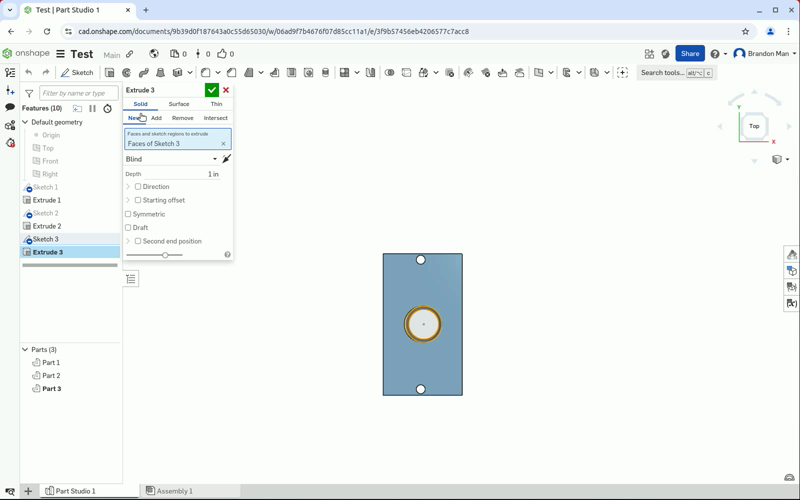
mouse_move(137, 120)
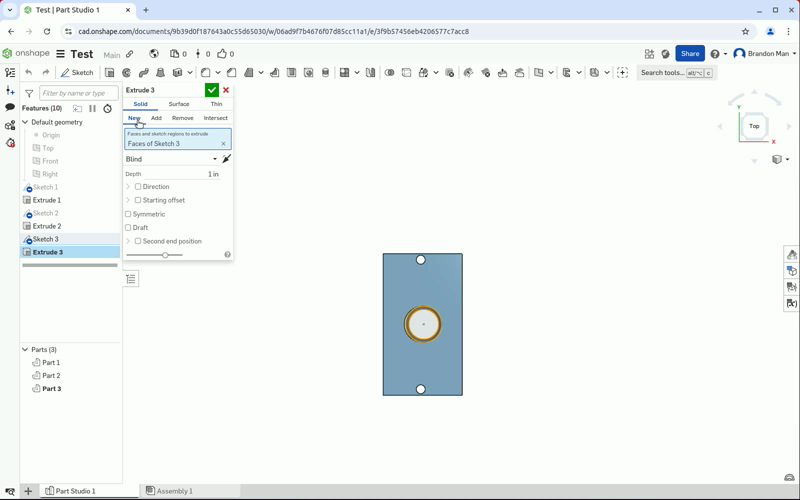
click(137, 120)
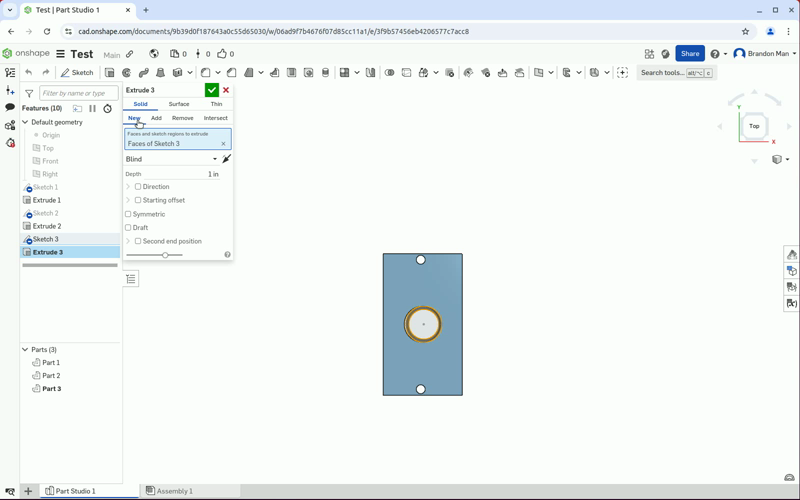
key(tab, 4)
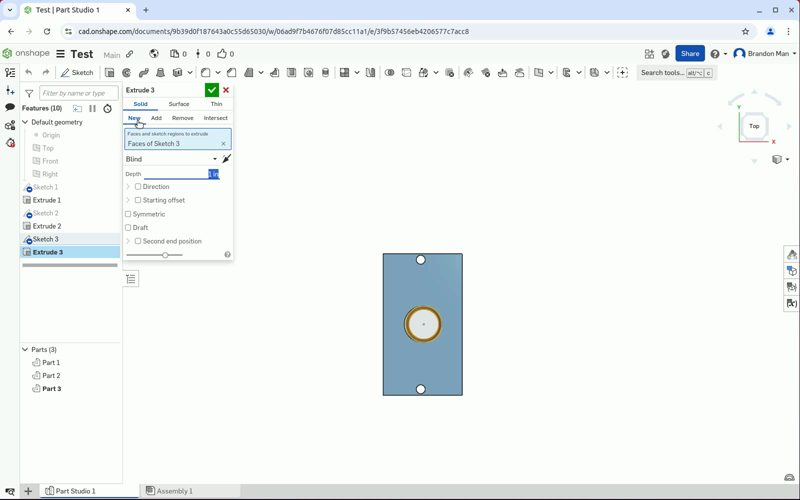
text(4.814)
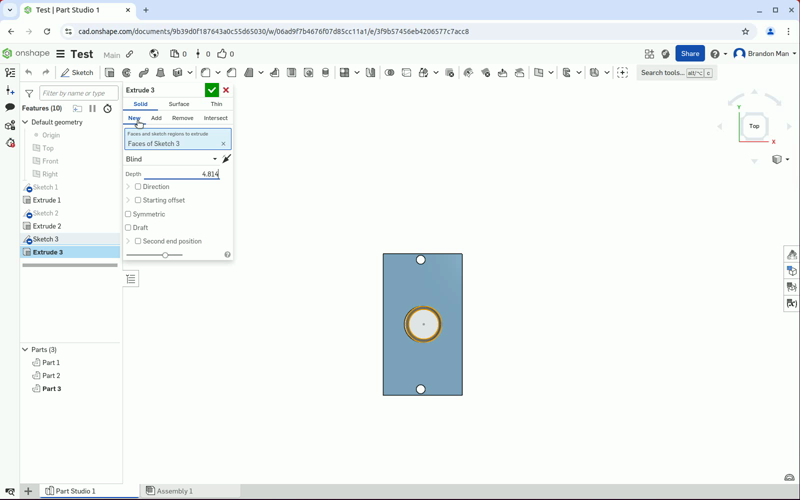
key(enter)
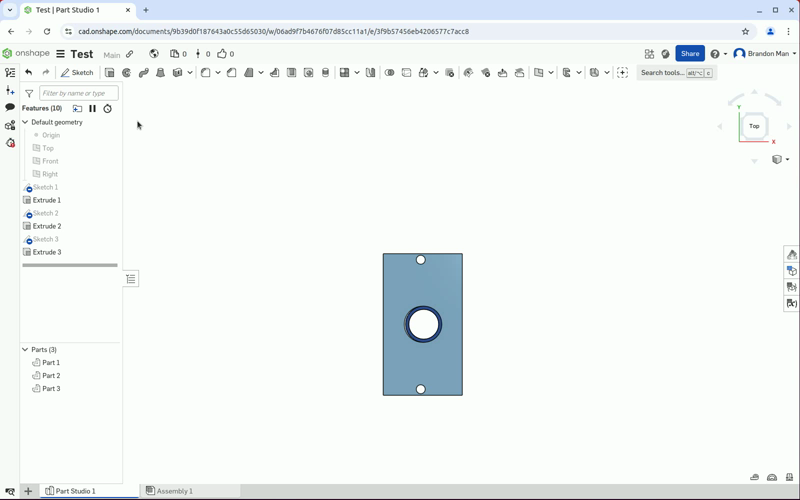
key(shift+h)
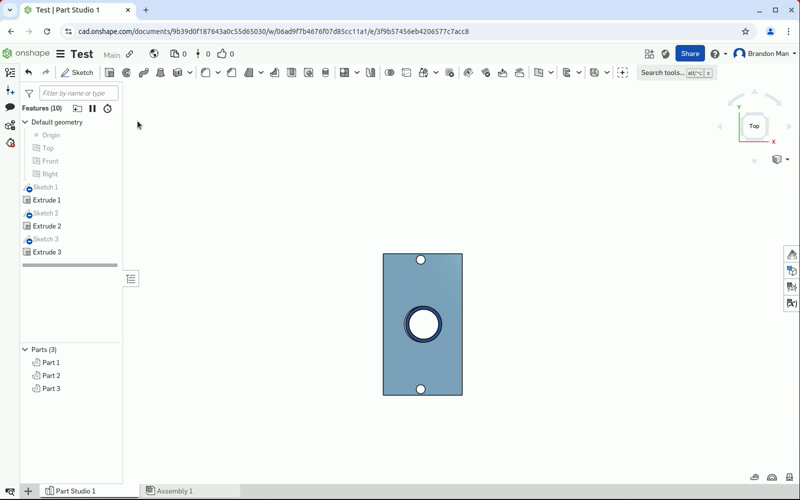
key(shift+h)
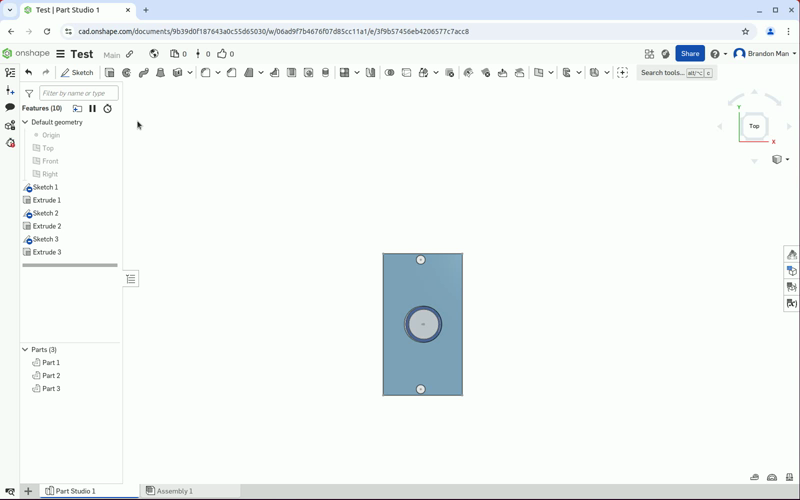
key(shift+7)
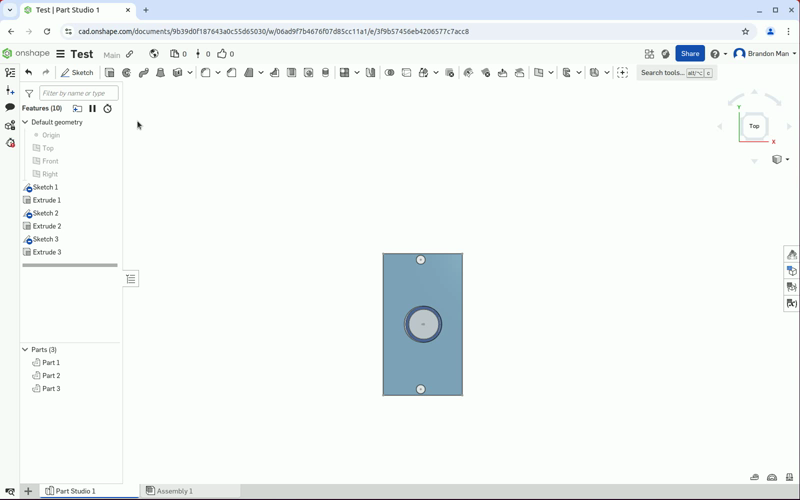
key(up, 3)
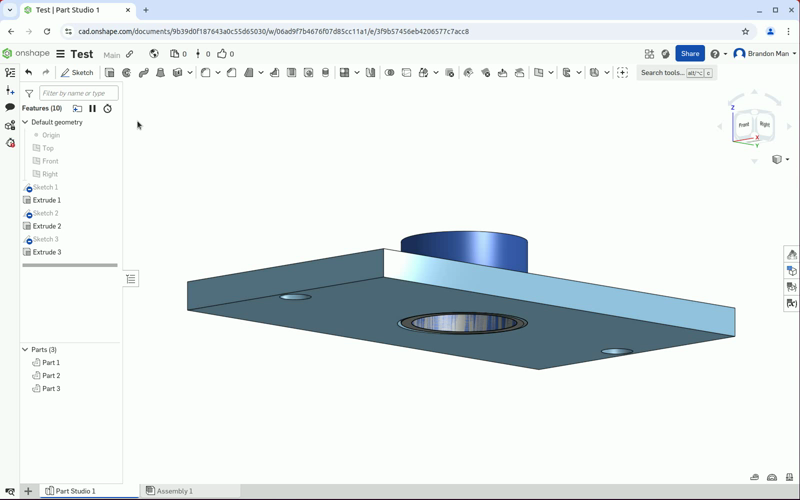
key(left, 3)
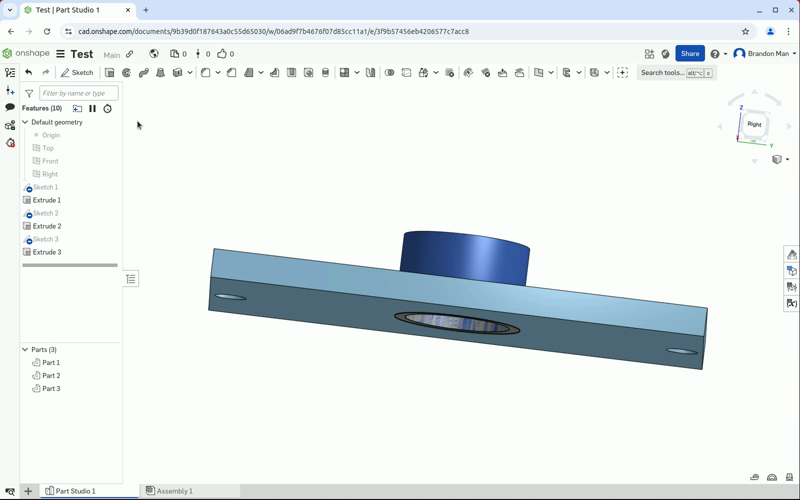
key(right, 3)
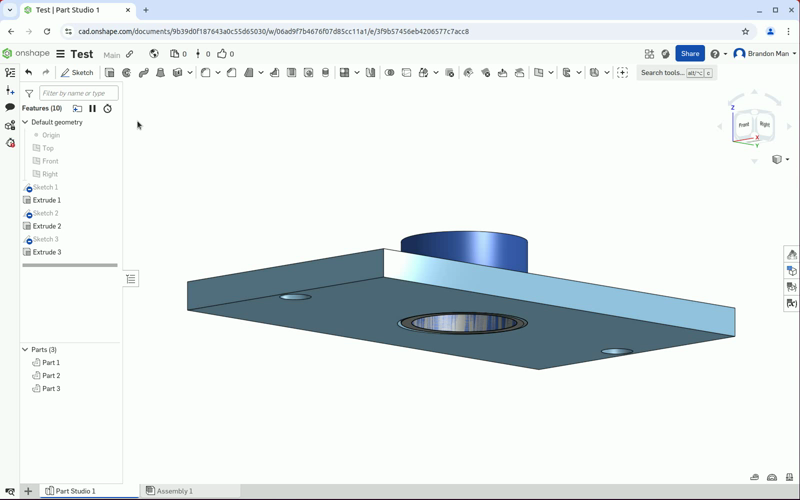
key(down, 3)
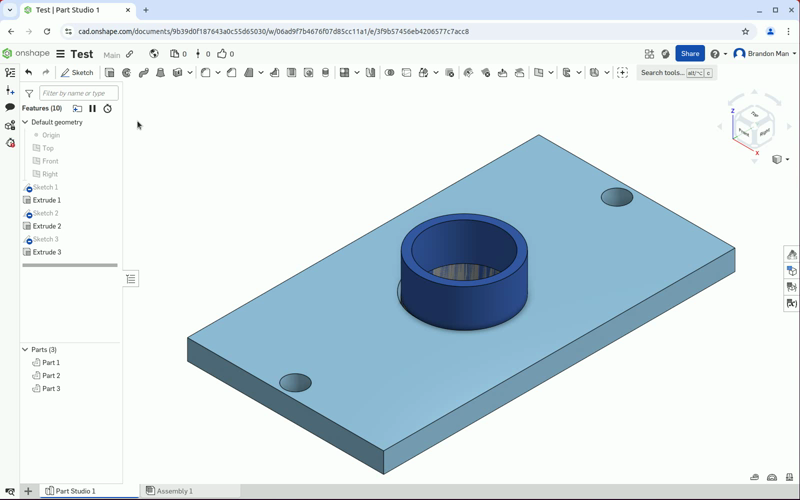
mouse_move(73, 189)
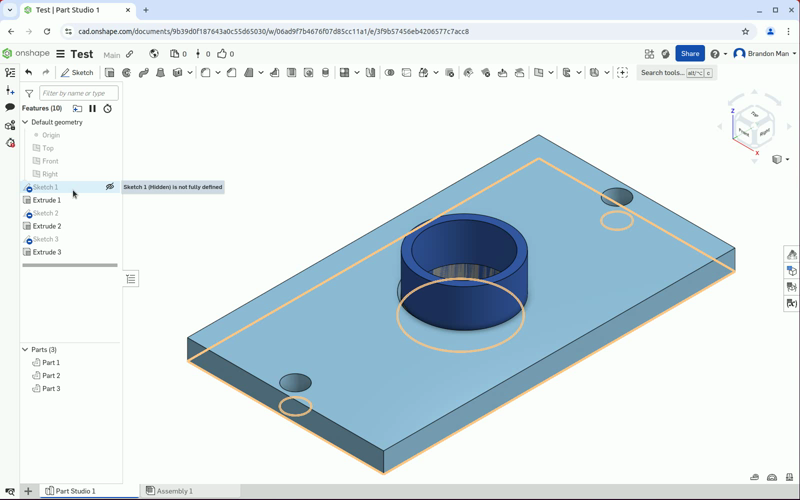
click(73, 189)